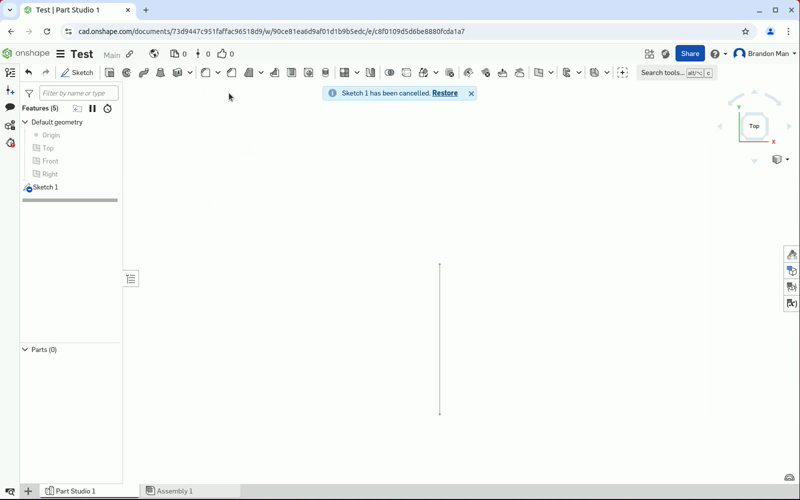
key(shift+h)
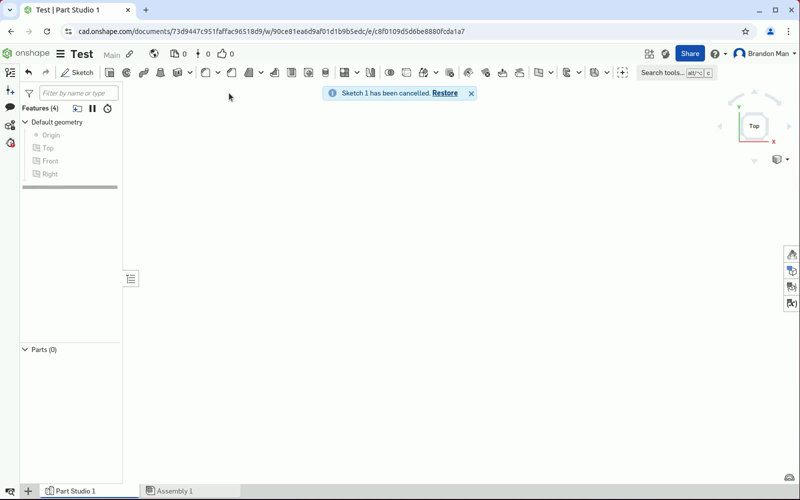
key(shift+s)
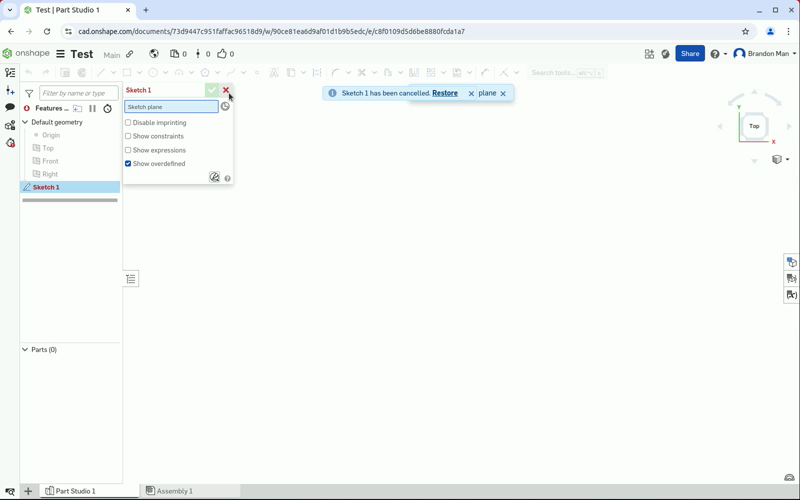
mouse_move(73, 150)
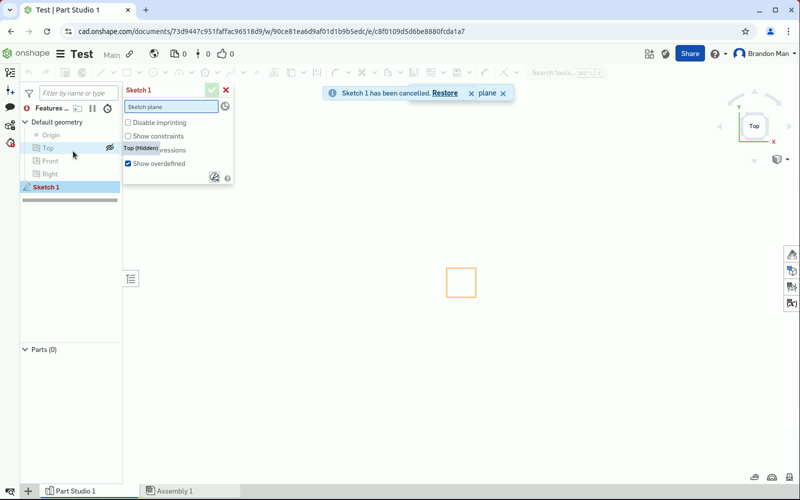
click(73, 150)
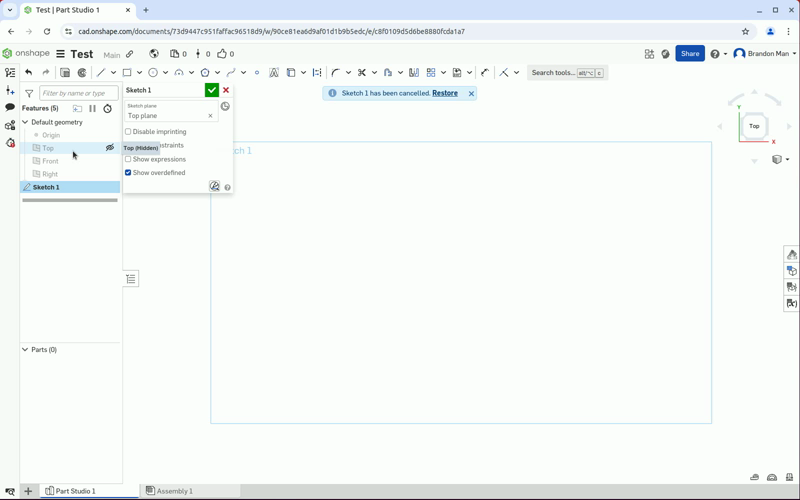
mouse_move(73, 352)
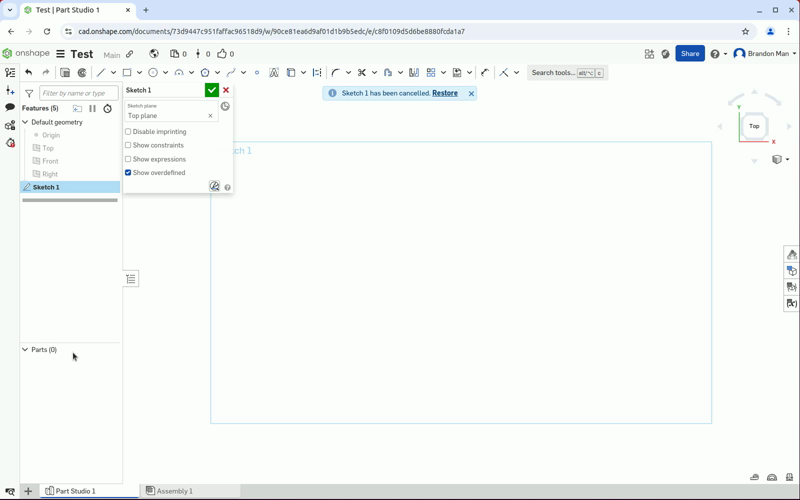
key(y)
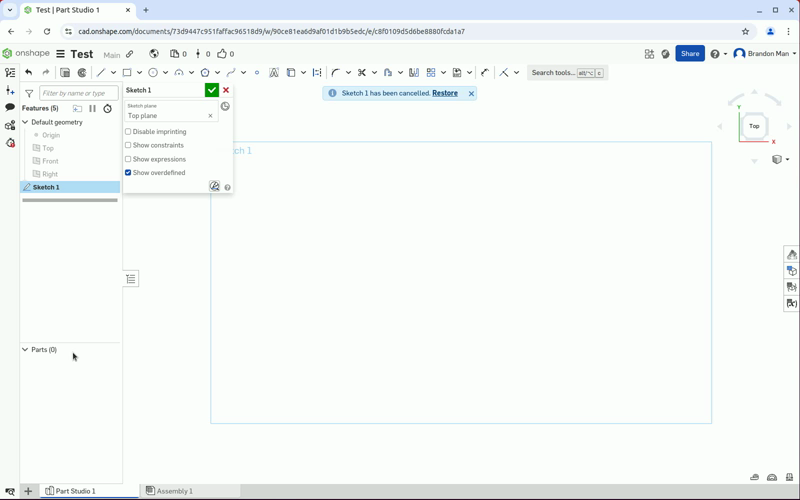
key(l)
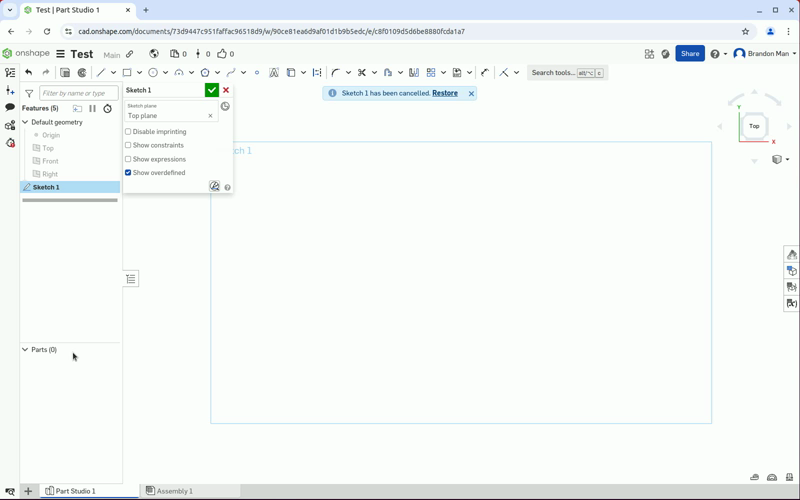
key_down(shift)
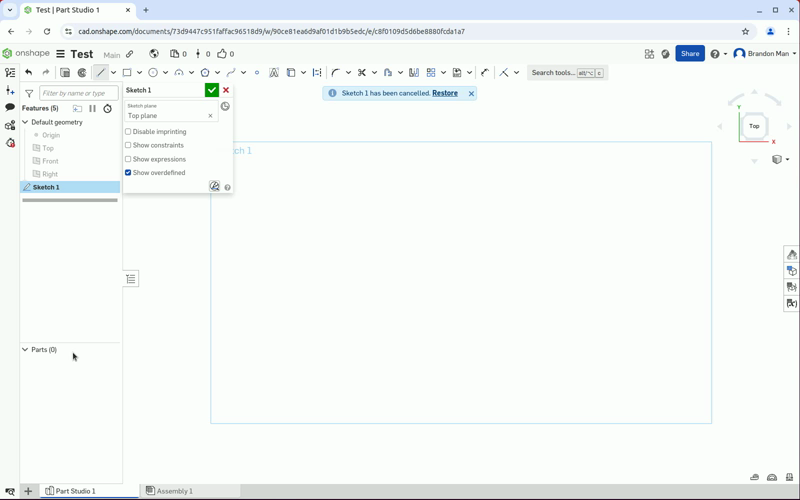
mouse_move(483, 327)
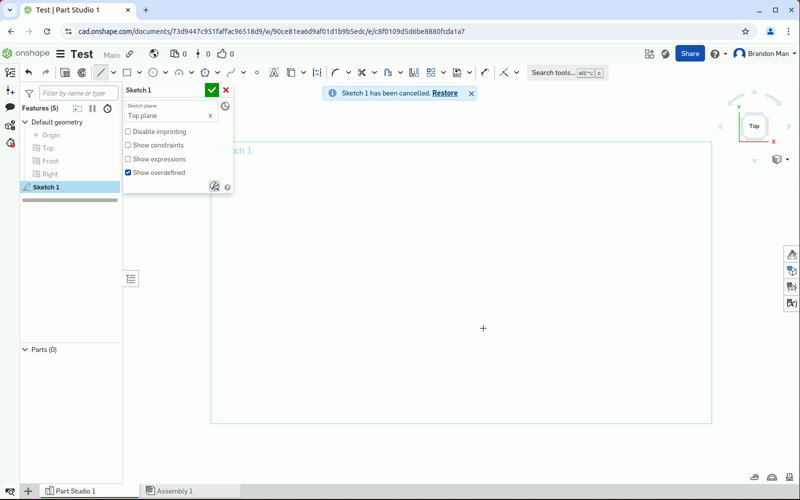
click(483, 327)
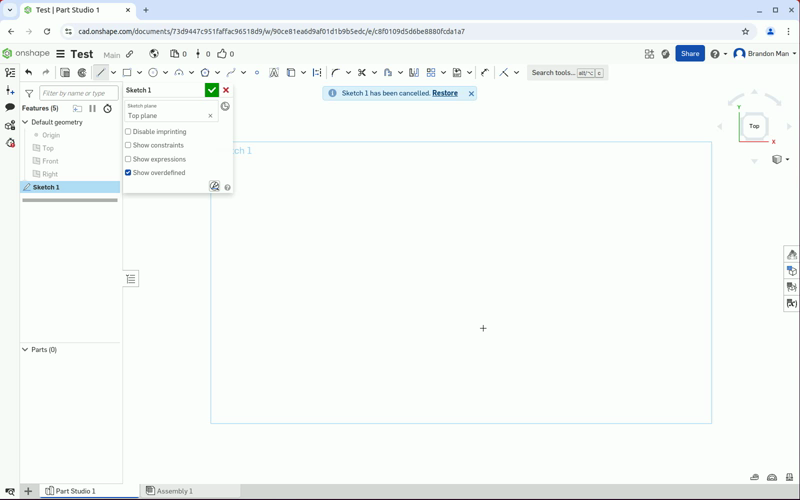
key_up(shift)
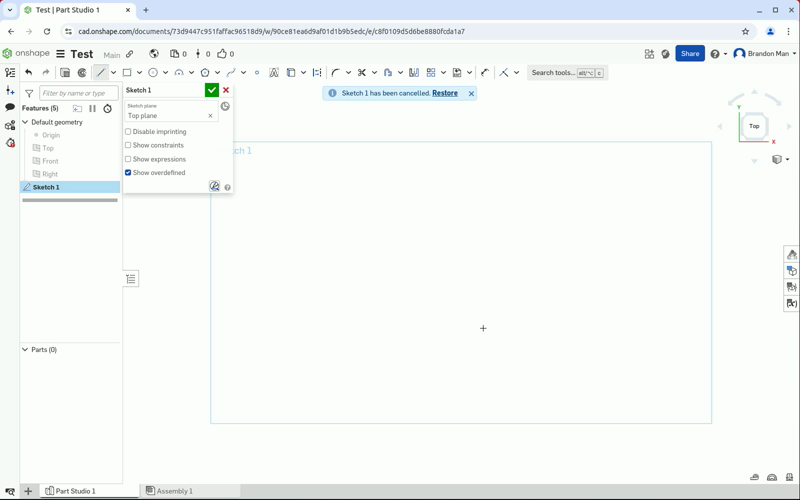
key_down(shift)
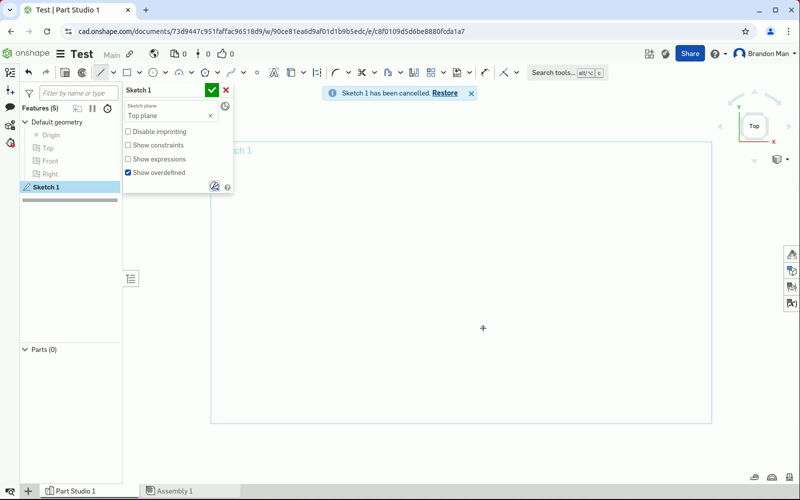
mouse_move(513, 327)
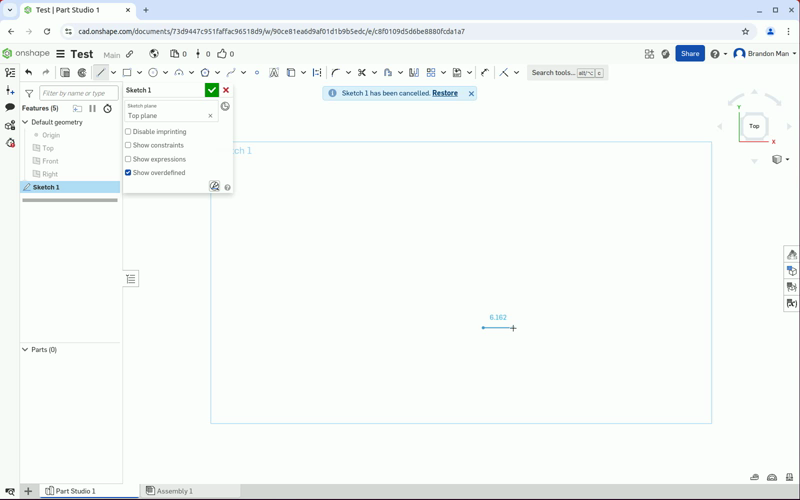
mouse_move(499, 327)
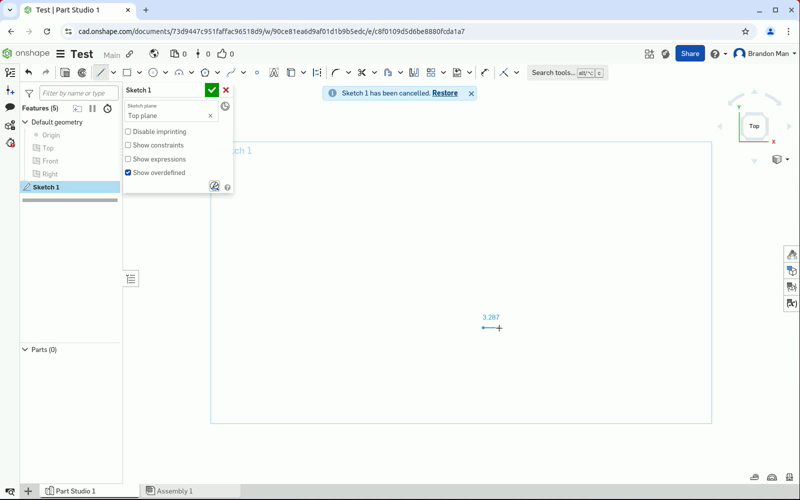
click(499, 327)
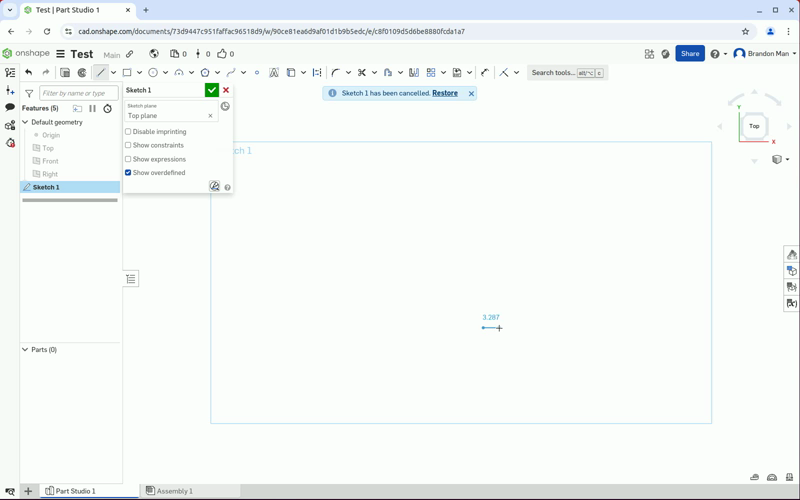
key_up(shift)
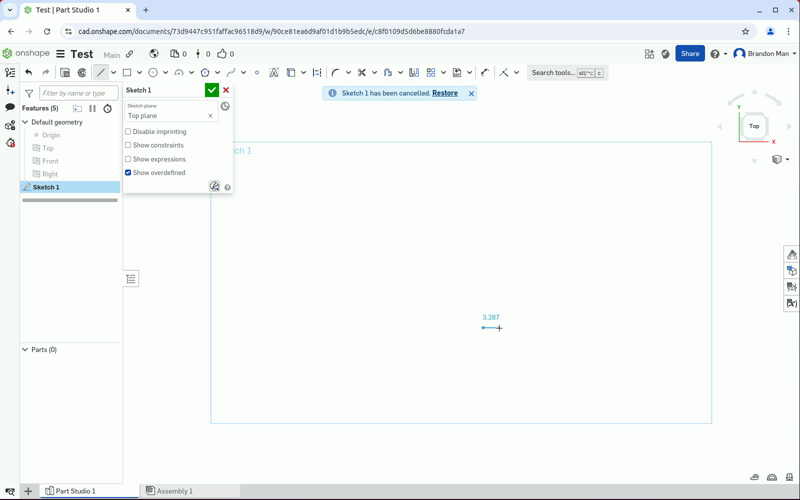
key_down(shift)
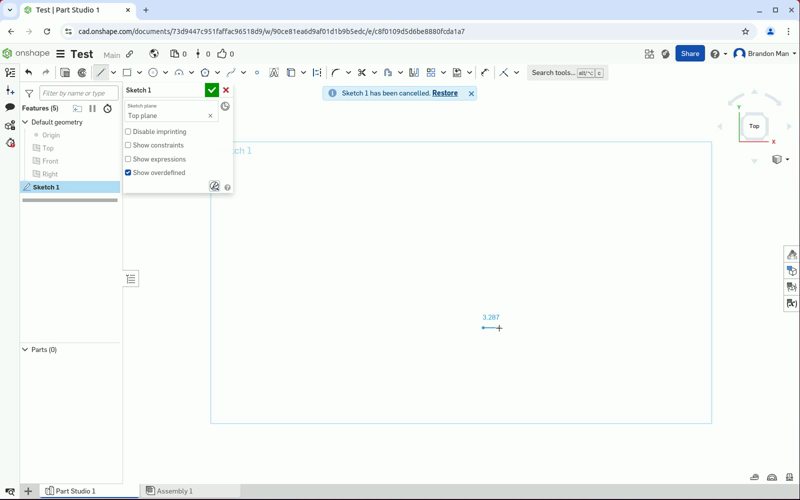
mouse_move(529, 327)
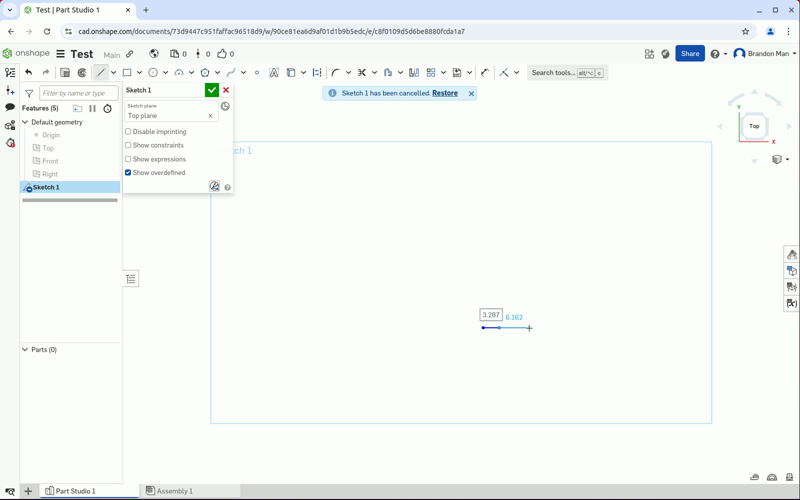
mouse_move(499, 314)
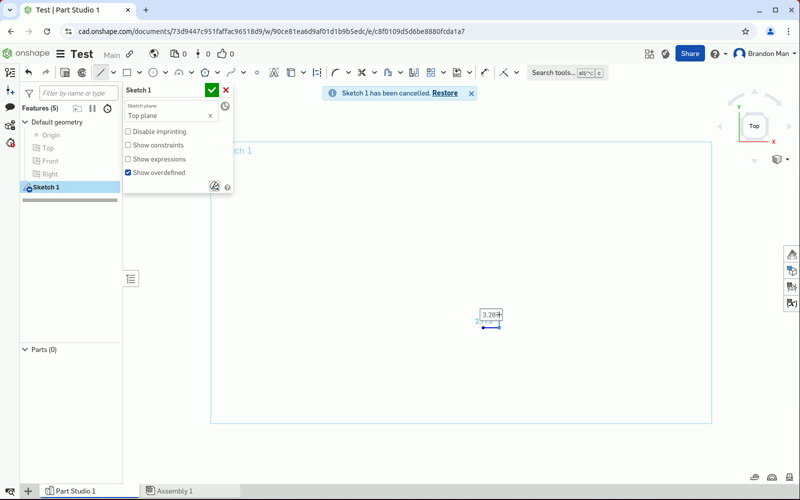
click(499, 314)
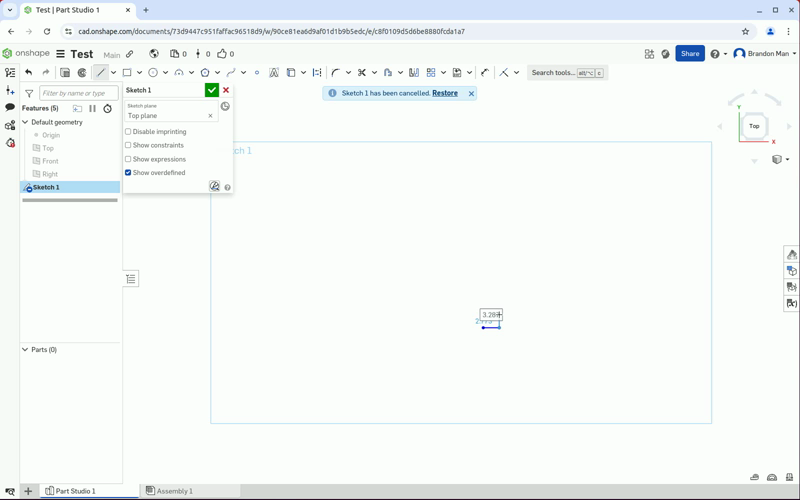
key_up(shift)
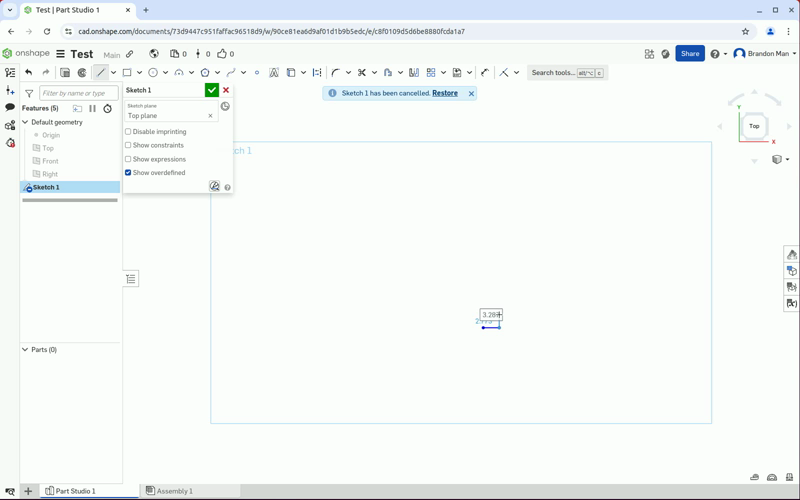
key_down(shift)
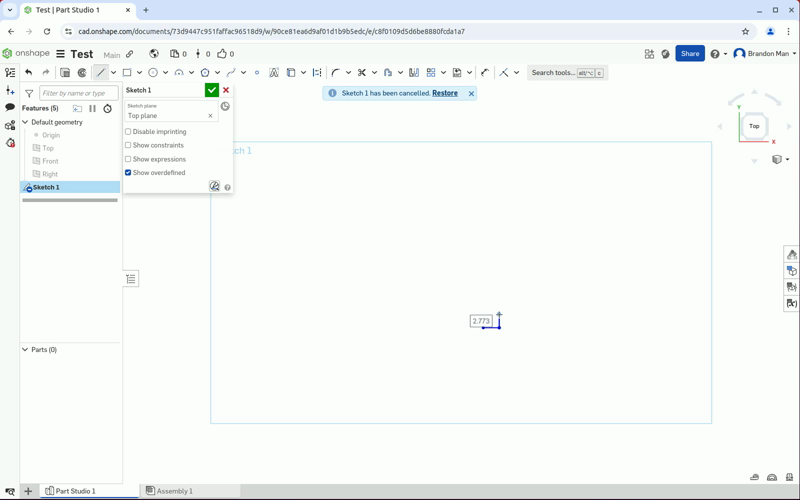
mouse_move(529, 314)
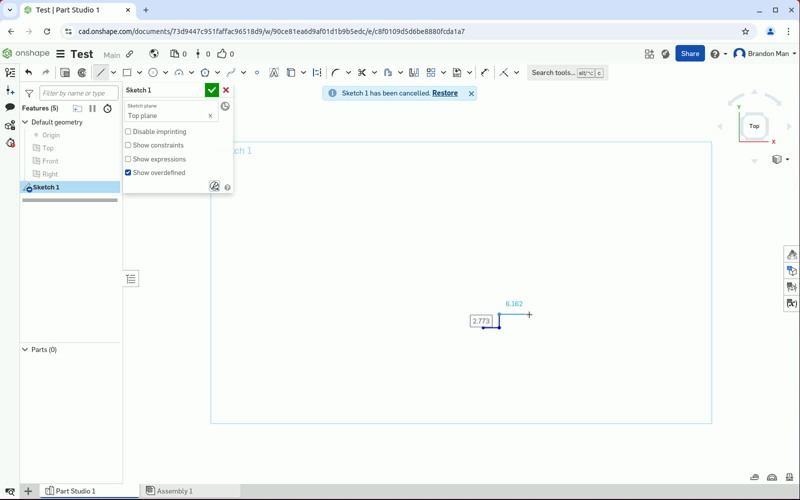
mouse_move(524, 314)
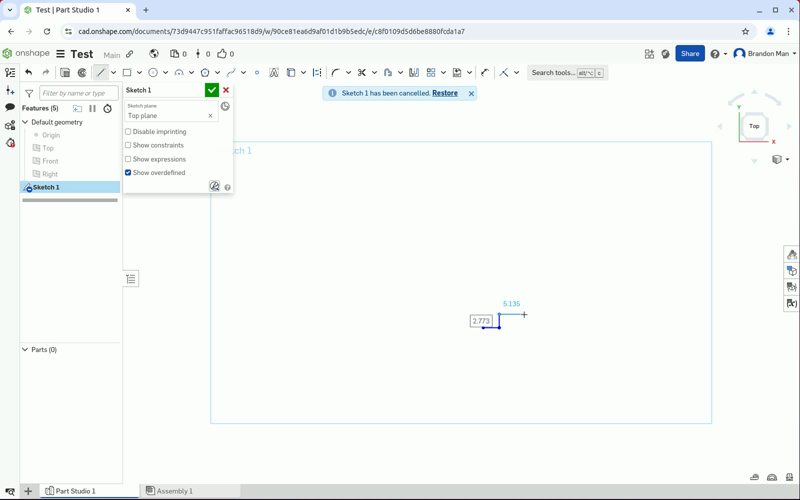
click(524, 314)
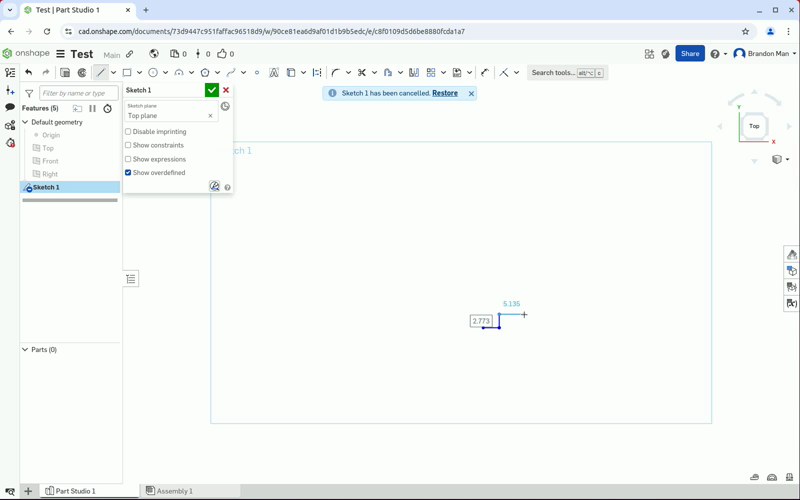
key_up(shift)
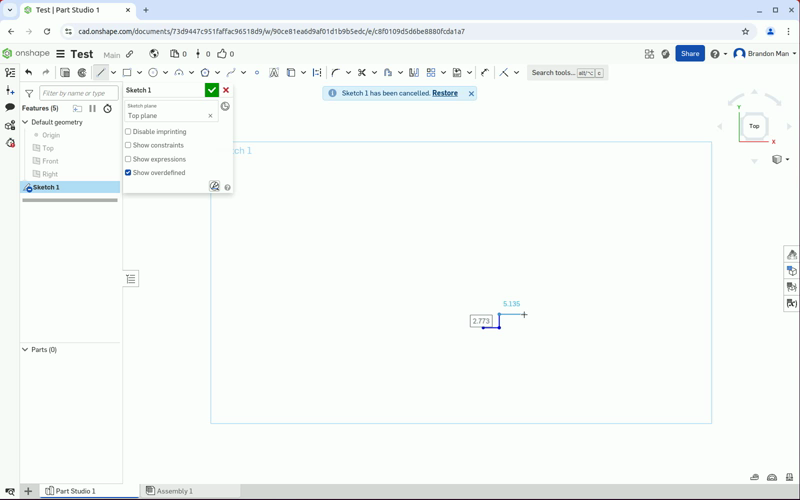
key_down(shift)
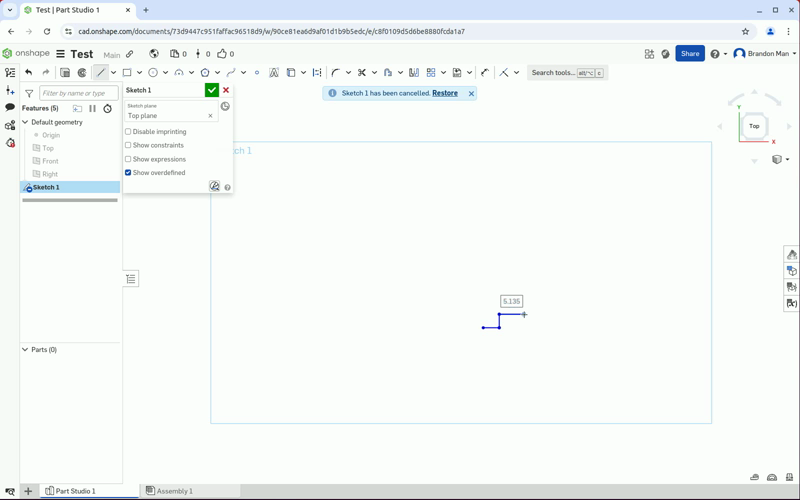
mouse_move(554, 314)
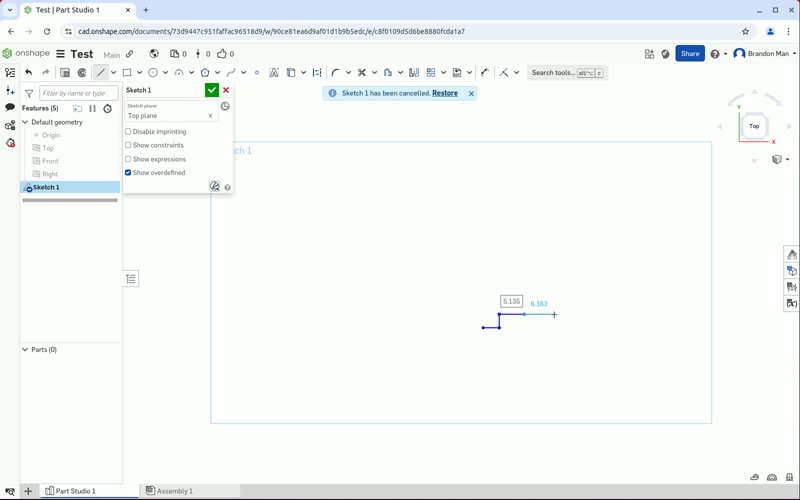
mouse_move(524, 318)
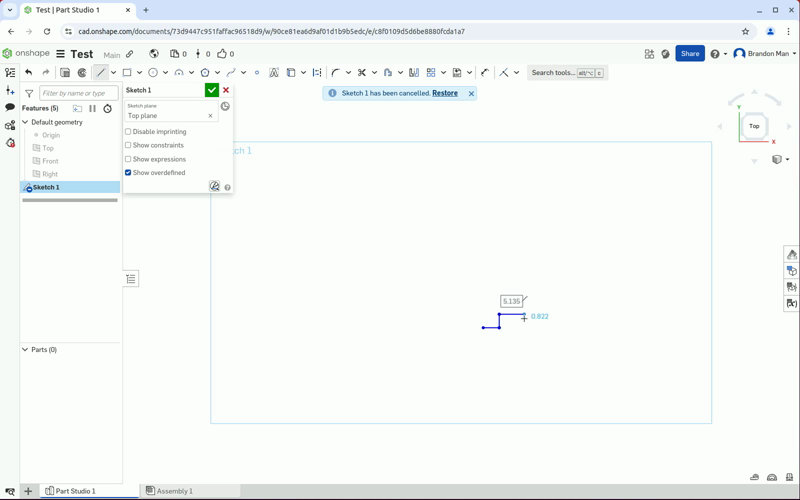
scroll(6)
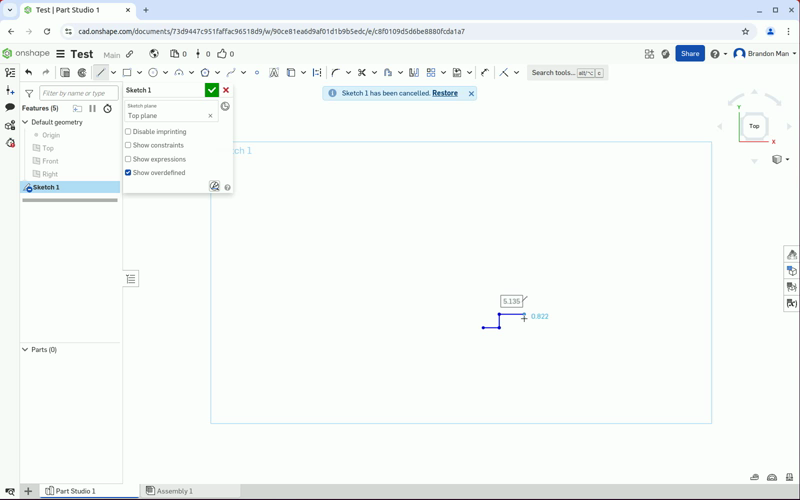
scroll(6)
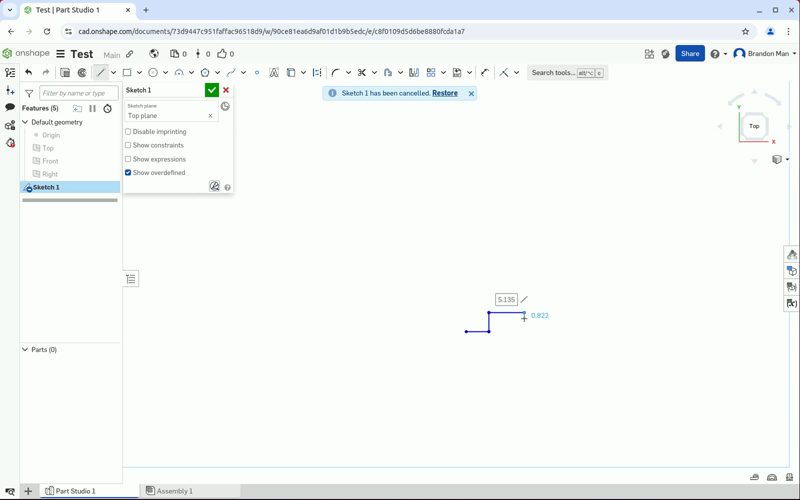
scroll(6)
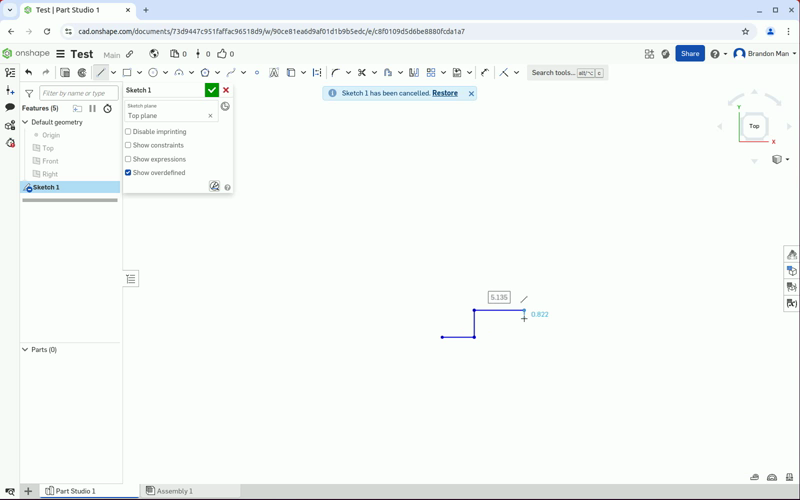
scroll(6)
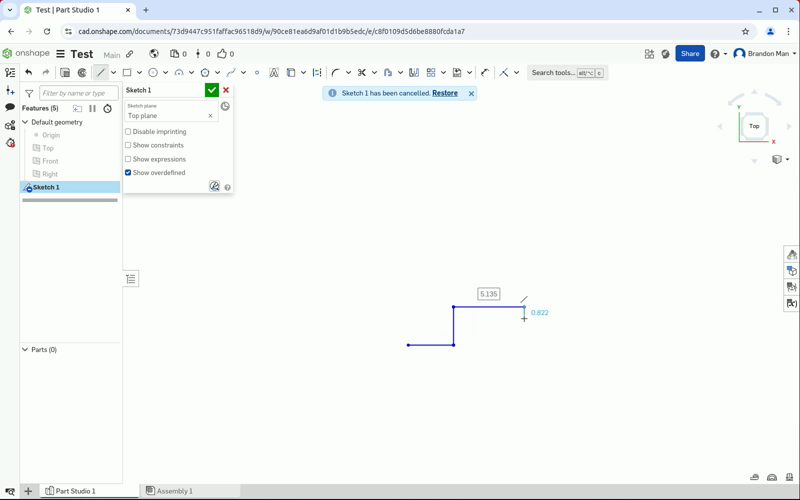
scroll(6)
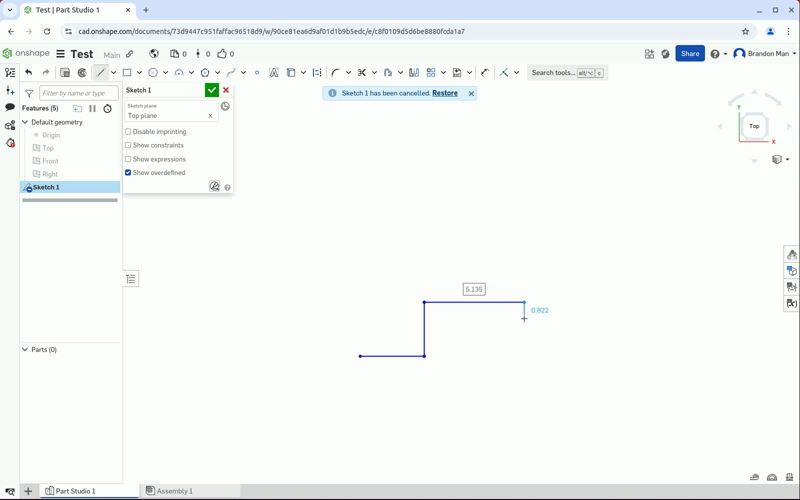
scroll(6)
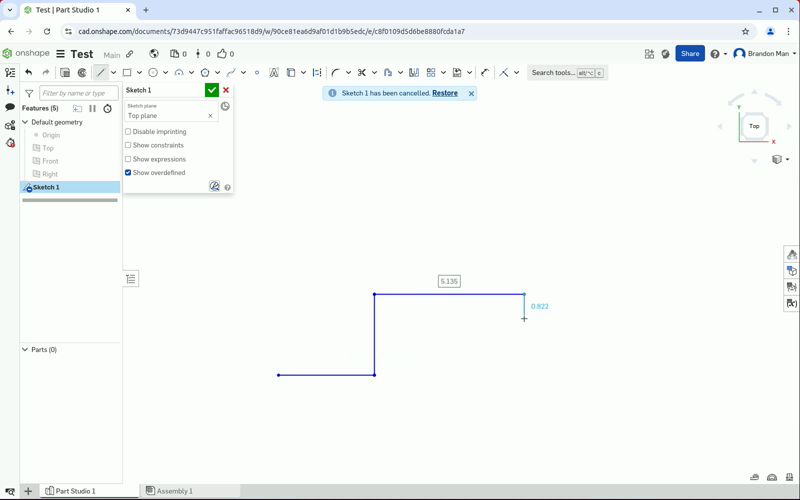
scroll(6)
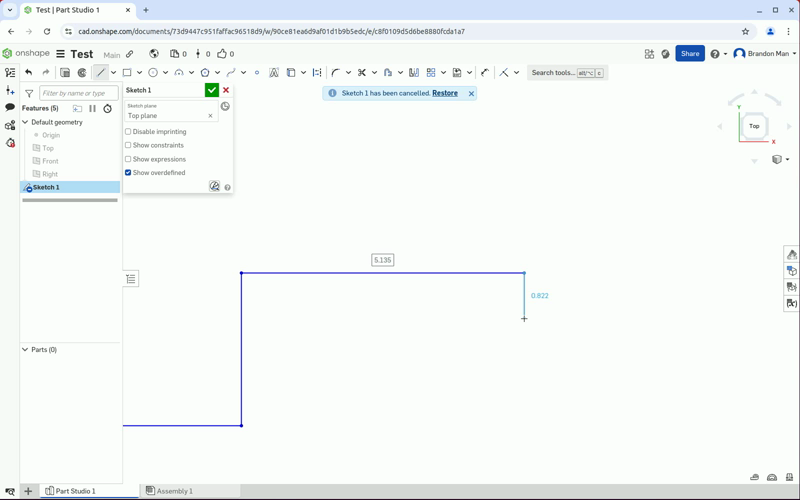
click(524, 318)
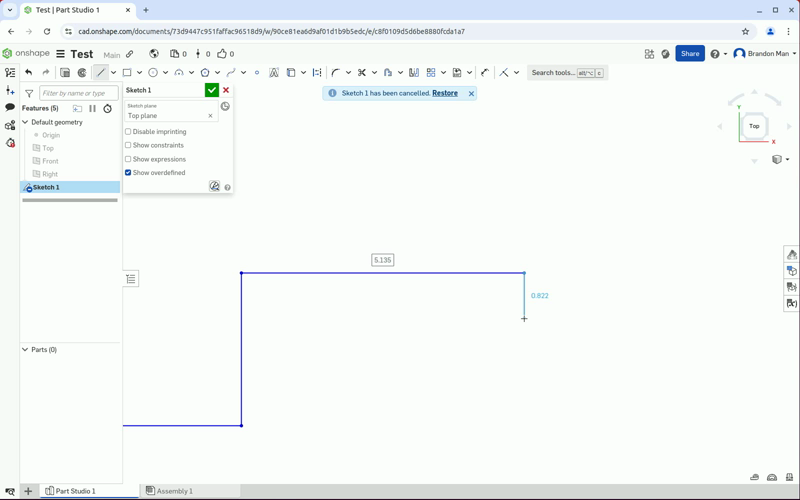
scroll(-6)
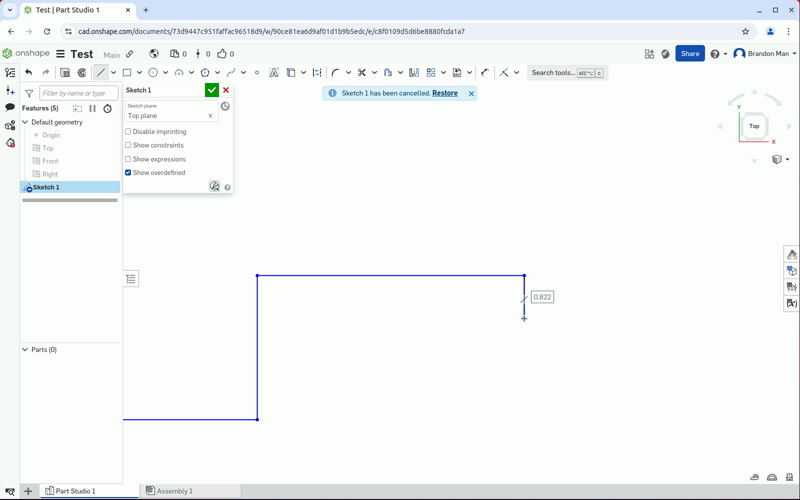
scroll(-6)
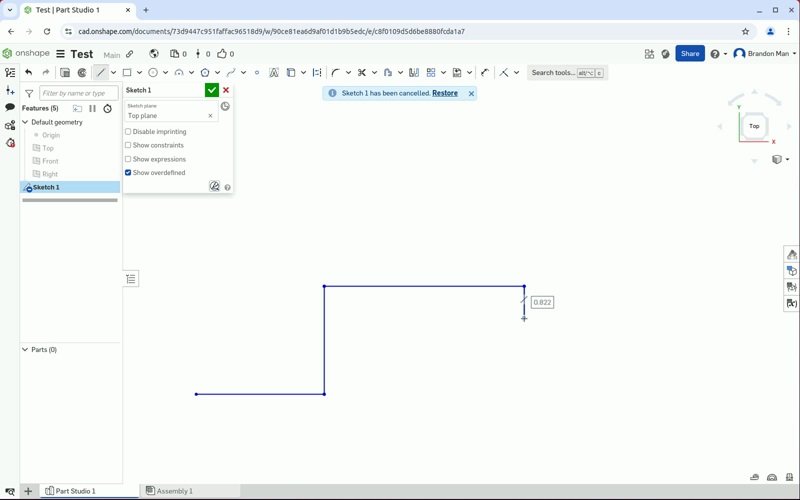
scroll(-6)
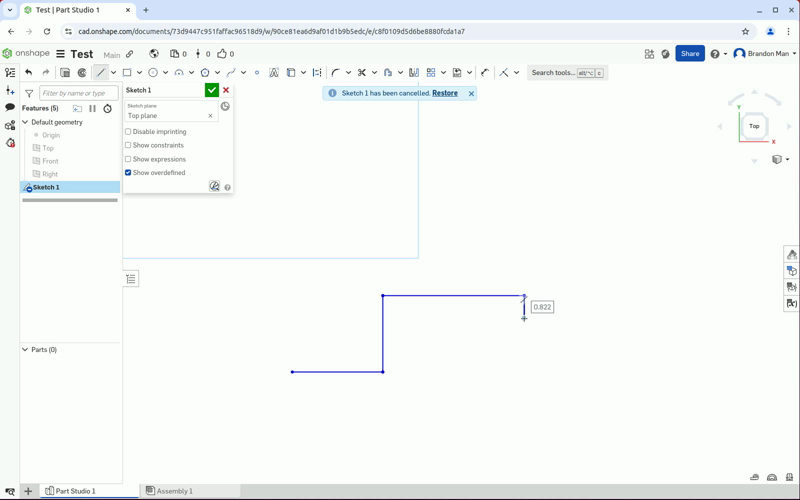
scroll(-6)
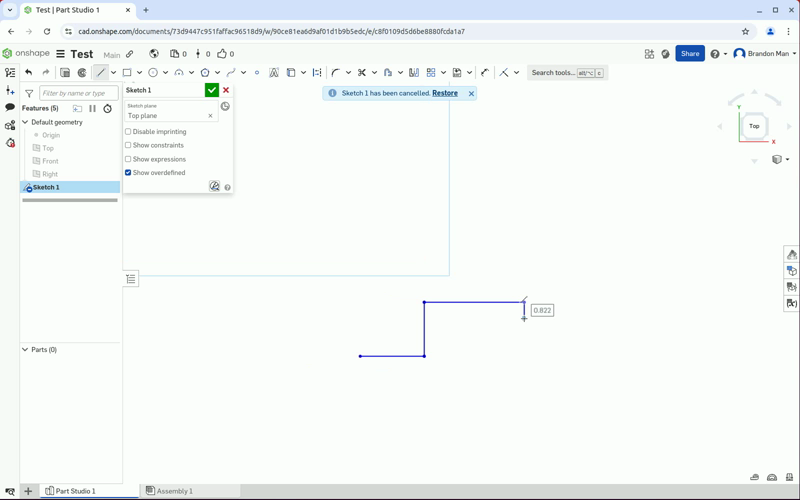
scroll(-6)
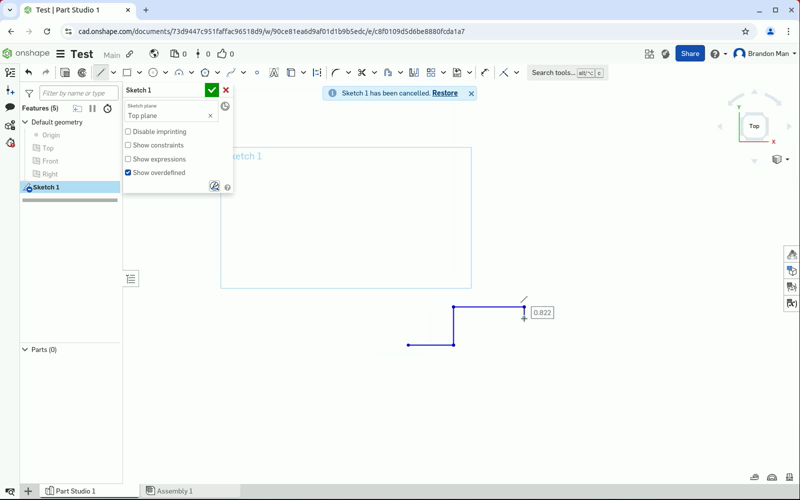
scroll(-6)
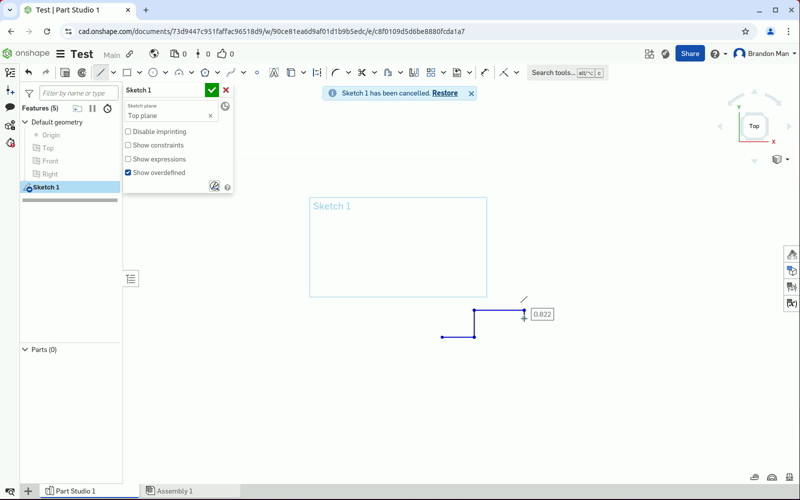
scroll(-6)
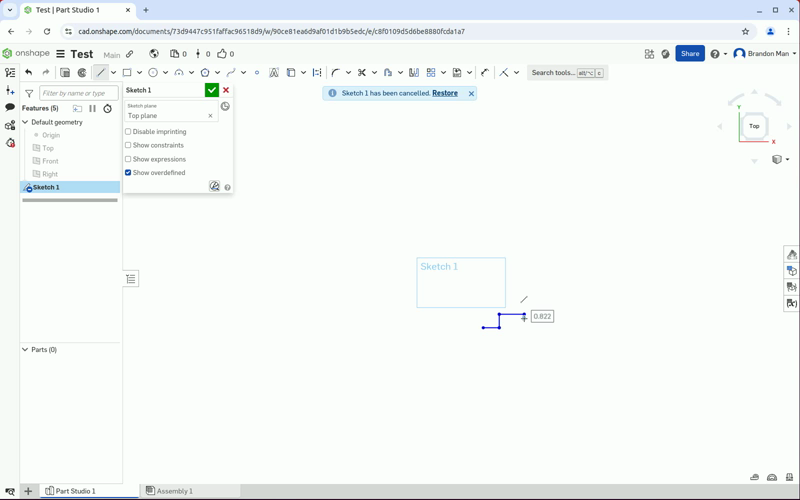
key_up(shift)
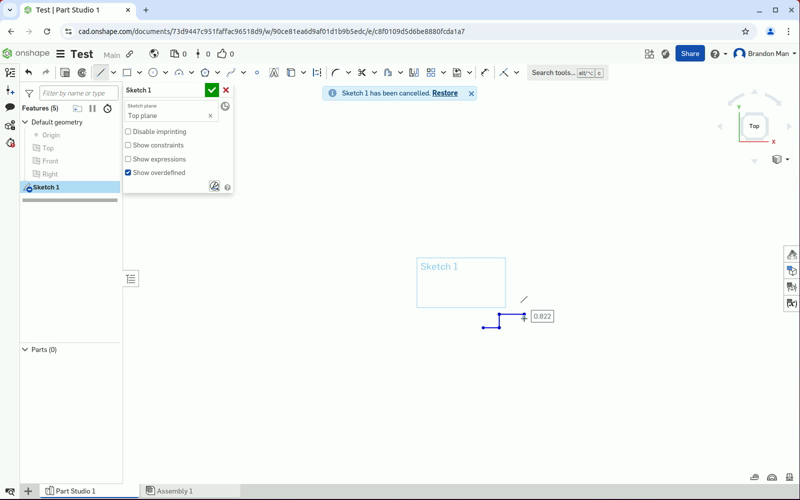
key_down(shift)
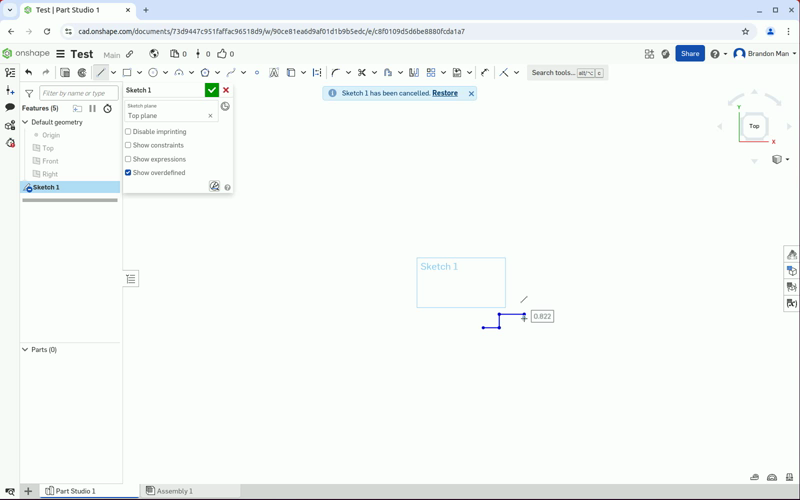
mouse_move(554, 318)
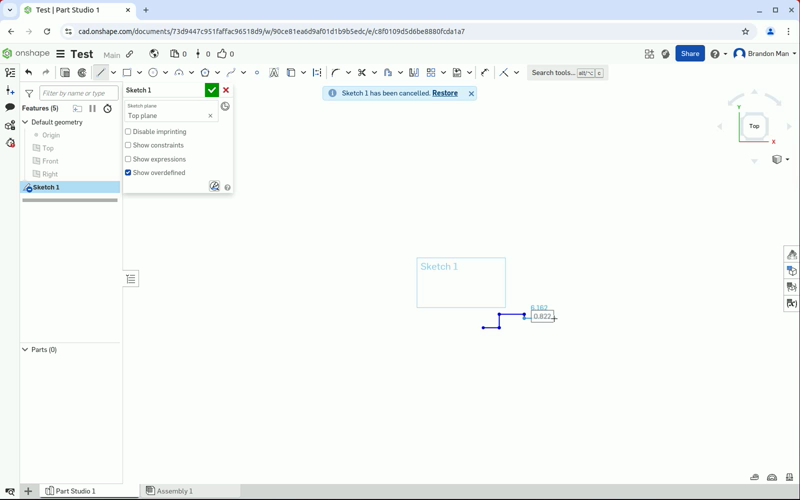
mouse_move(546, 318)
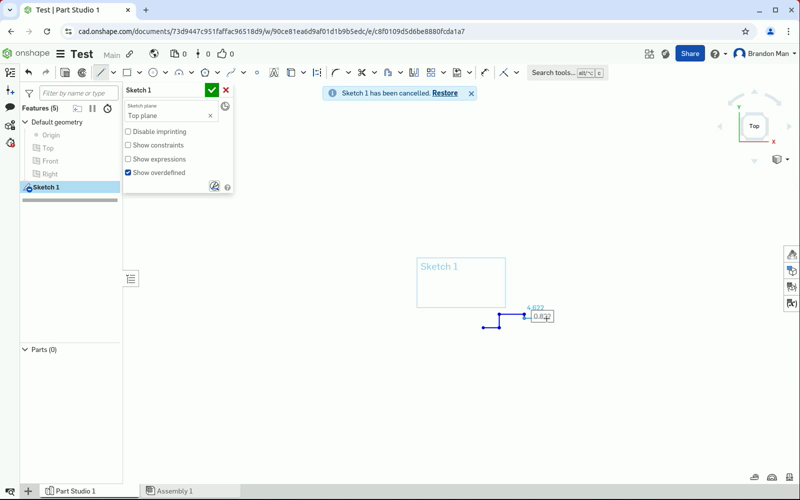
click(546, 318)
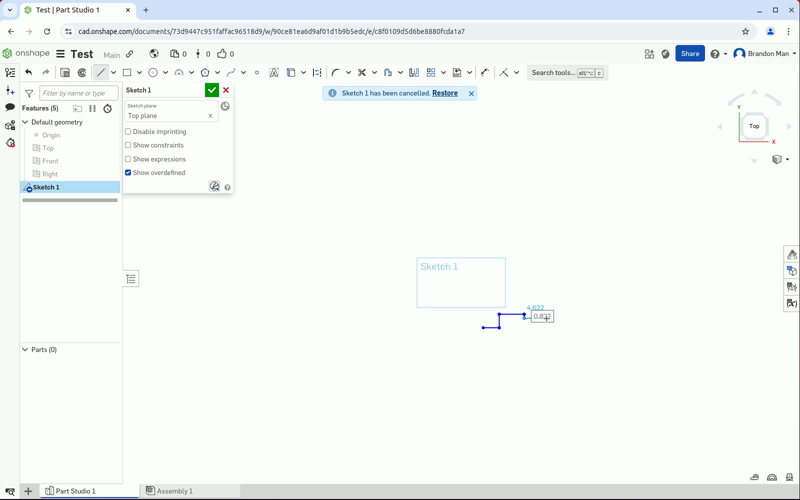
key_up(shift)
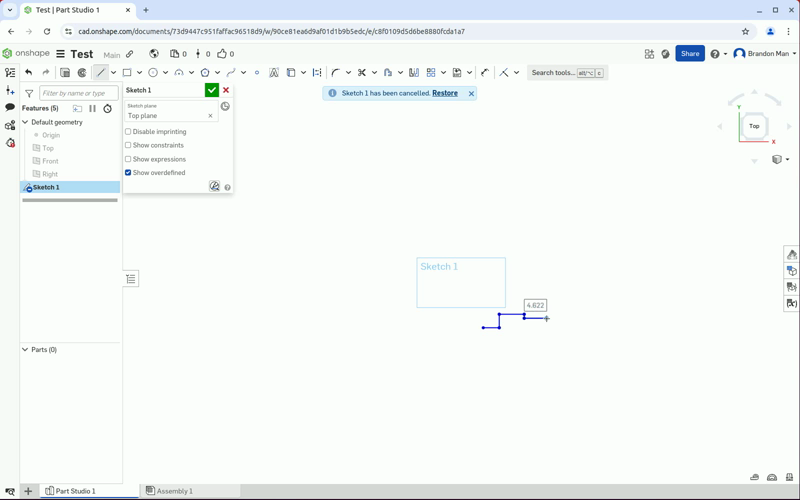
key_down(shift)
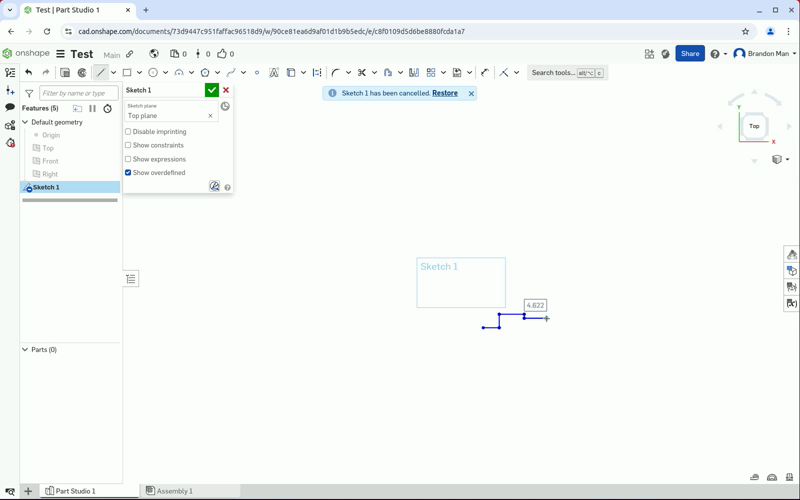
mouse_move(576, 318)
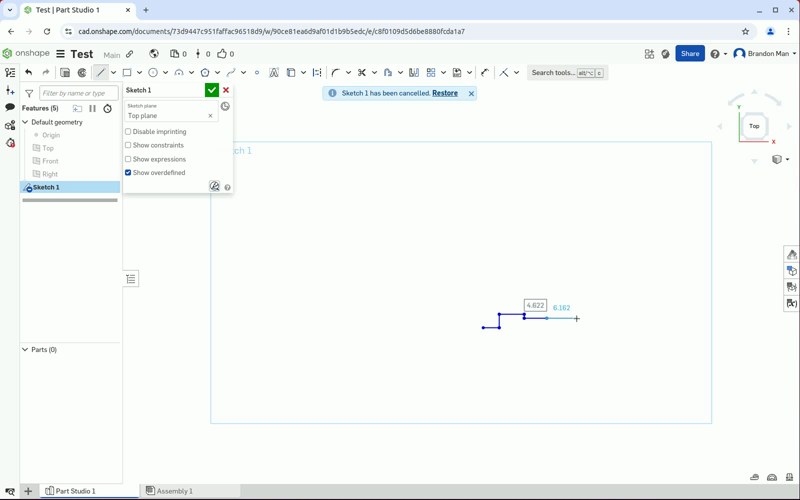
mouse_move(546, 281)
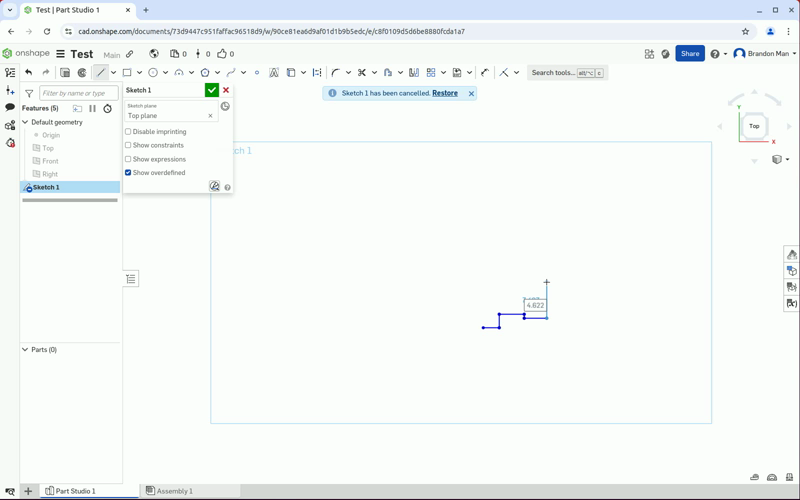
click(546, 281)
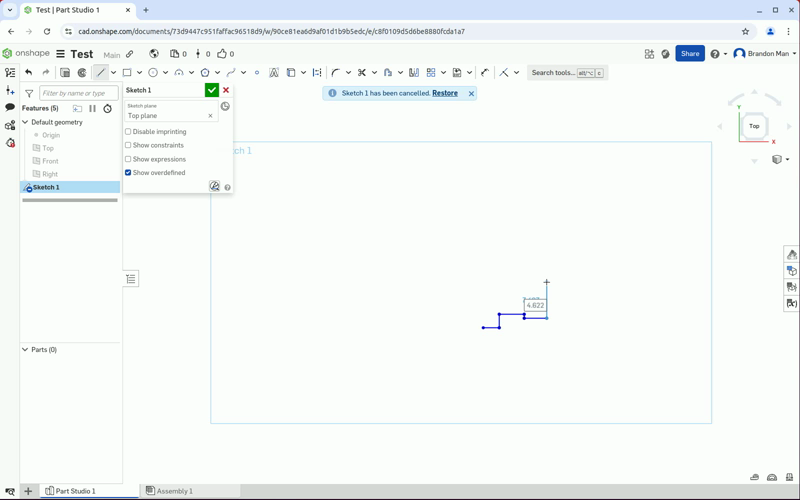
key_up(shift)
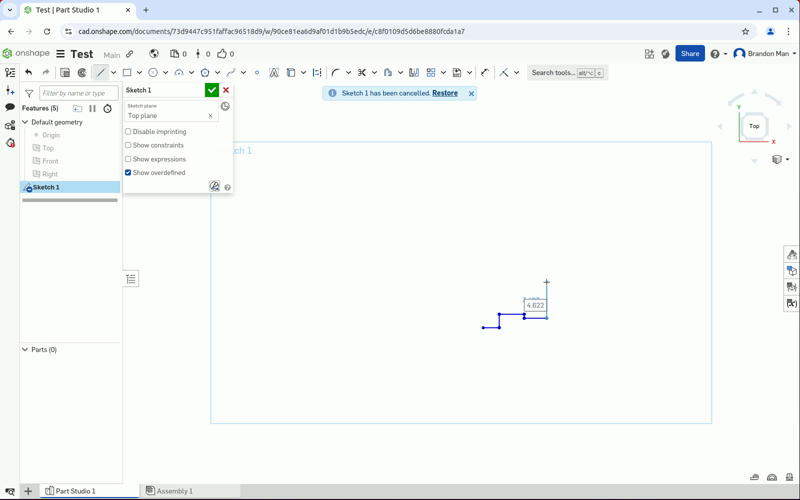
key_down(shift)
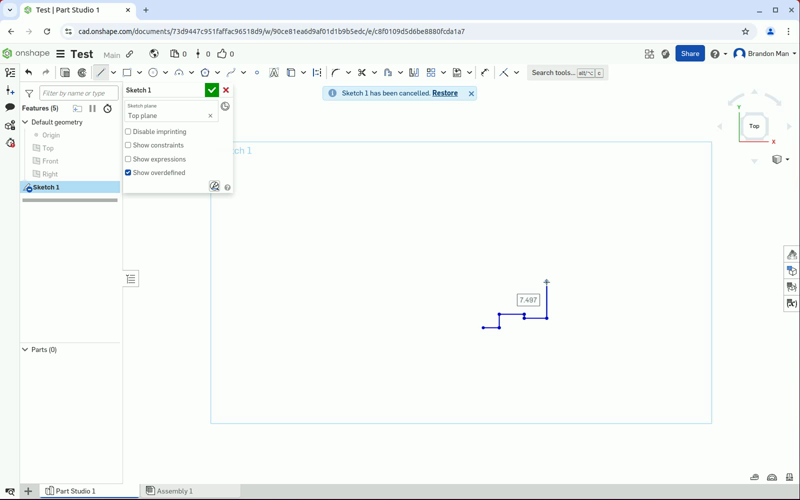
mouse_move(483, 281)
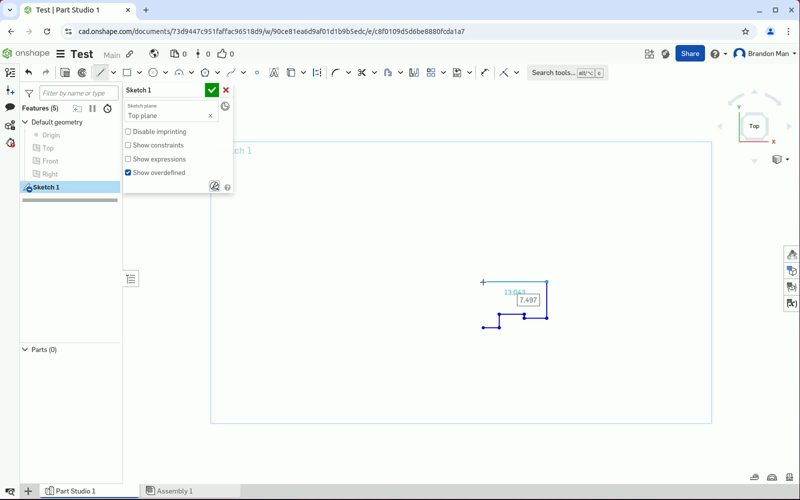
click(483, 281)
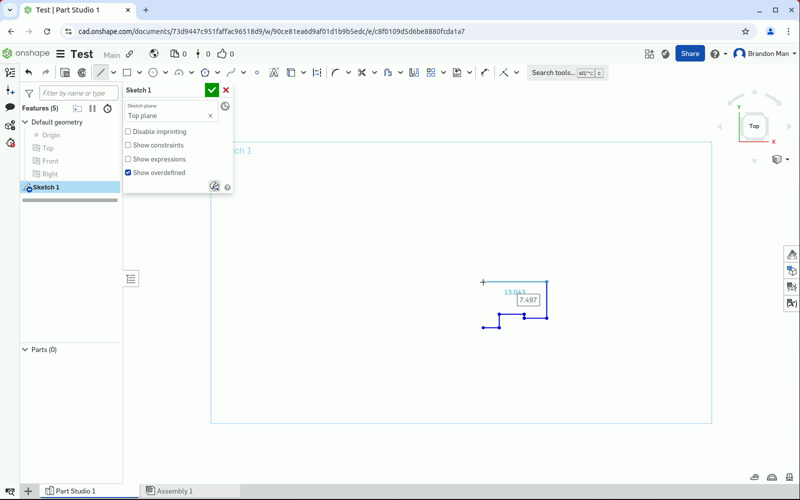
key_up(shift)
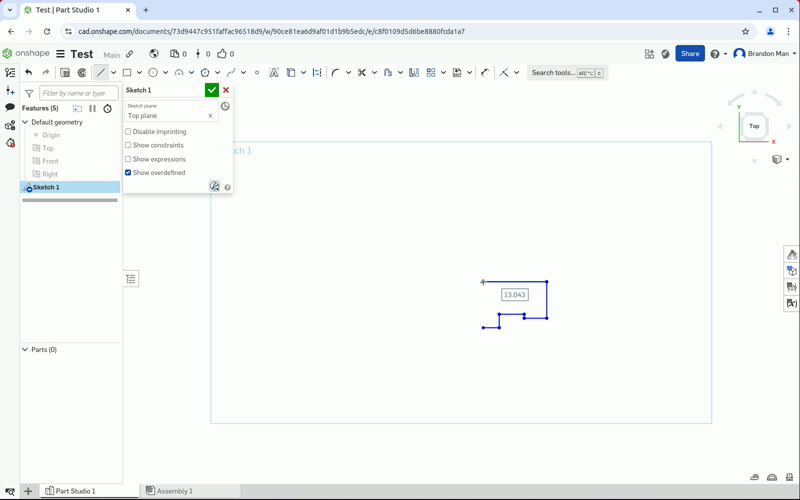
mouse_move(513, 281)
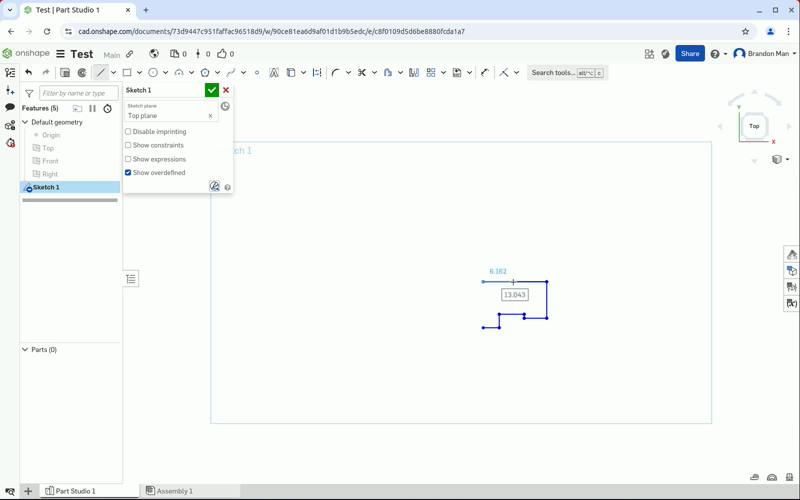
key_down(shift)
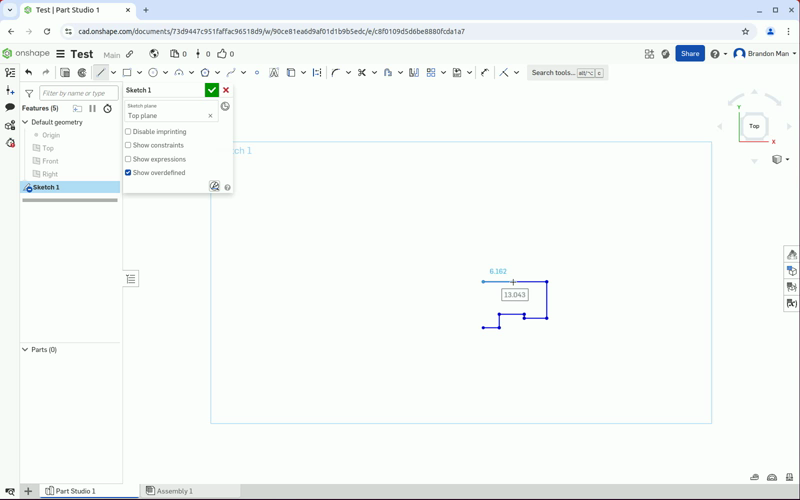
mouse_move(483, 327)
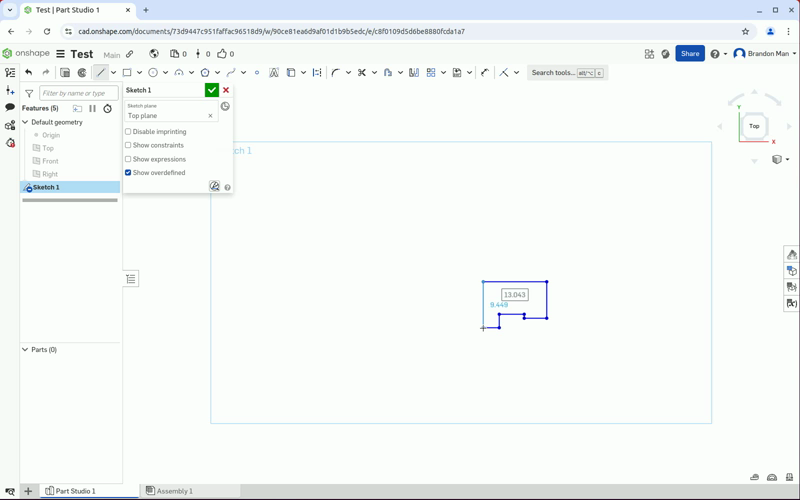
key_up(shift)
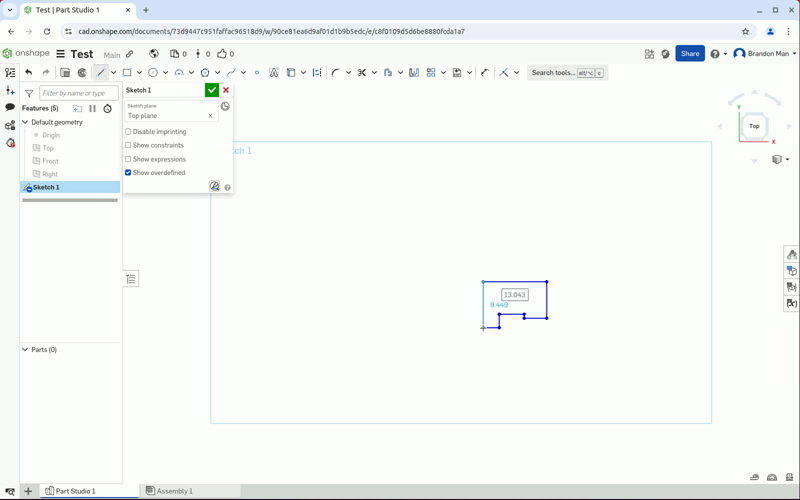
click(483, 327)
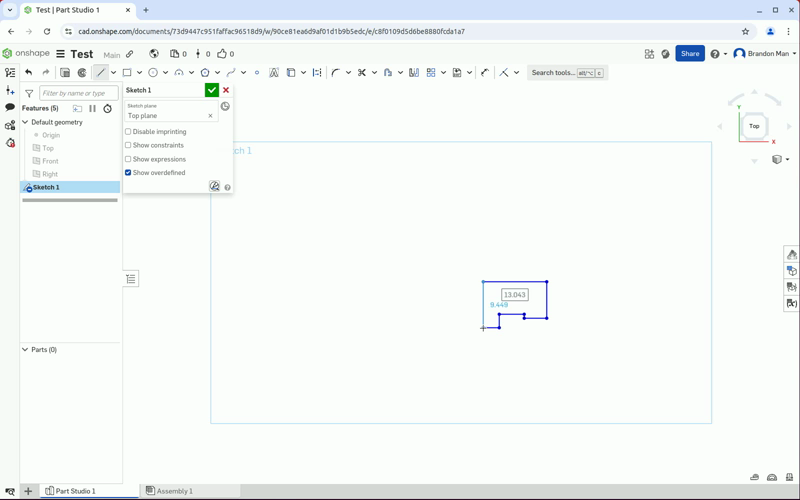
key(esc)
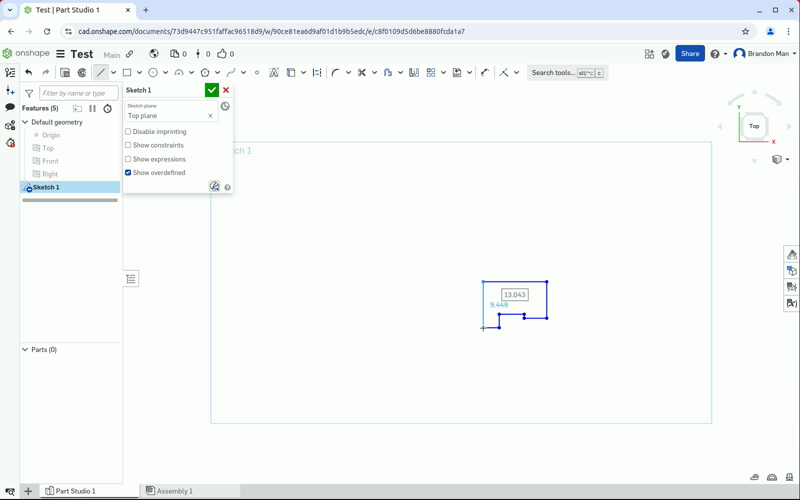
mouse_move(485, 306)
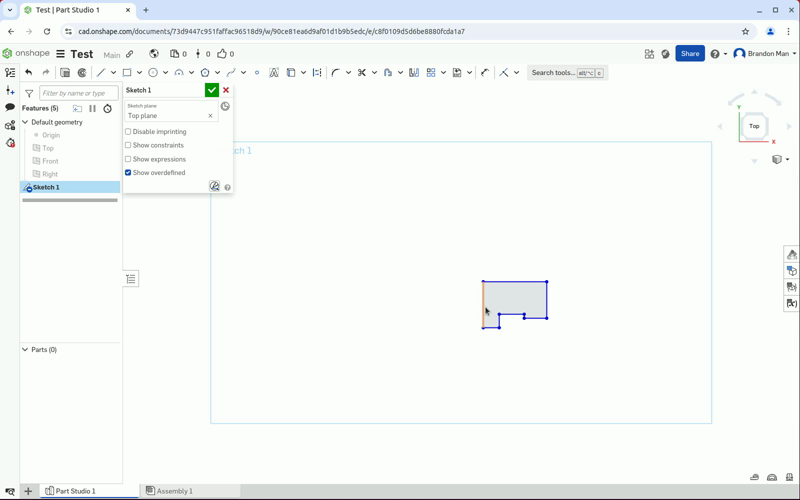
click(485, 306)
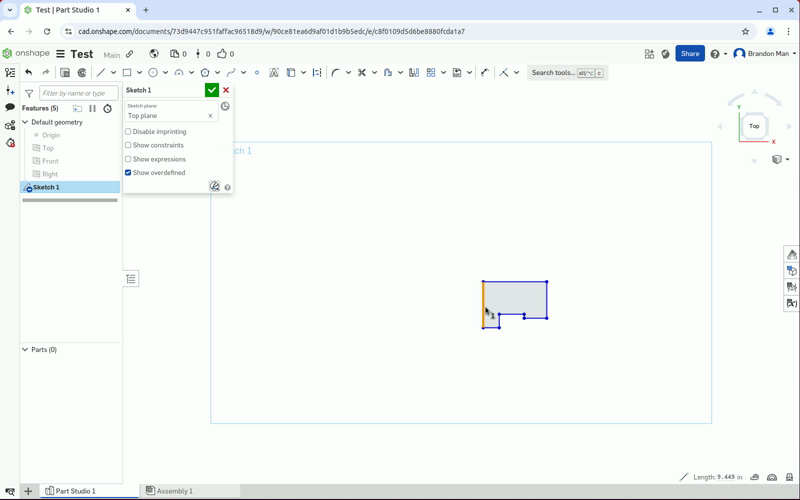
mouse_move(73, 352)
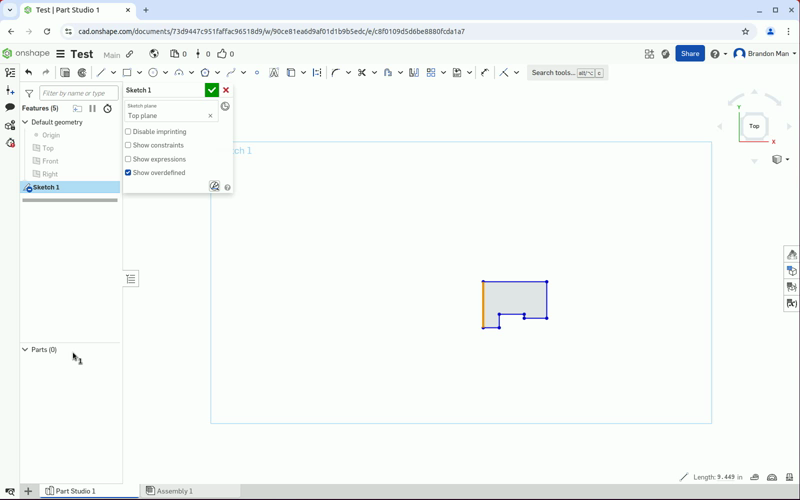
key(shift+y)
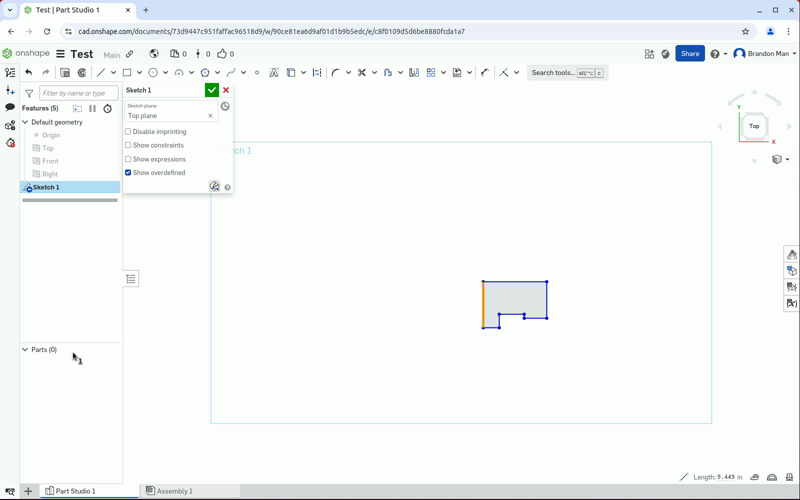
key(shift+e)
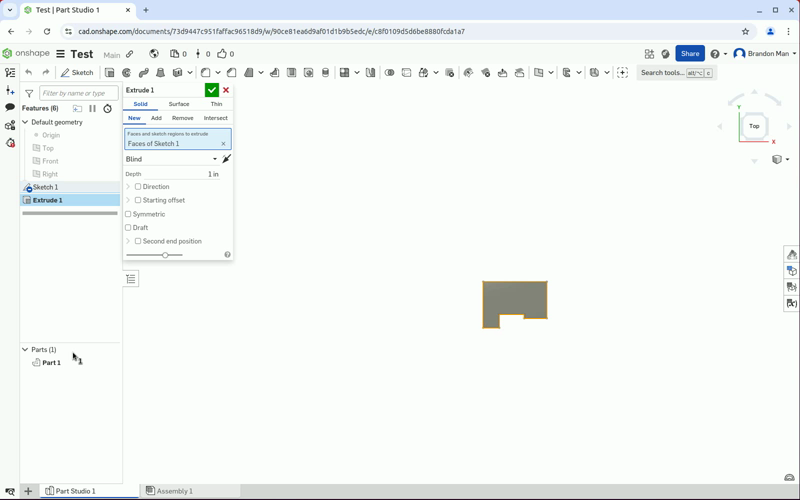
mouse_move(143, 106)
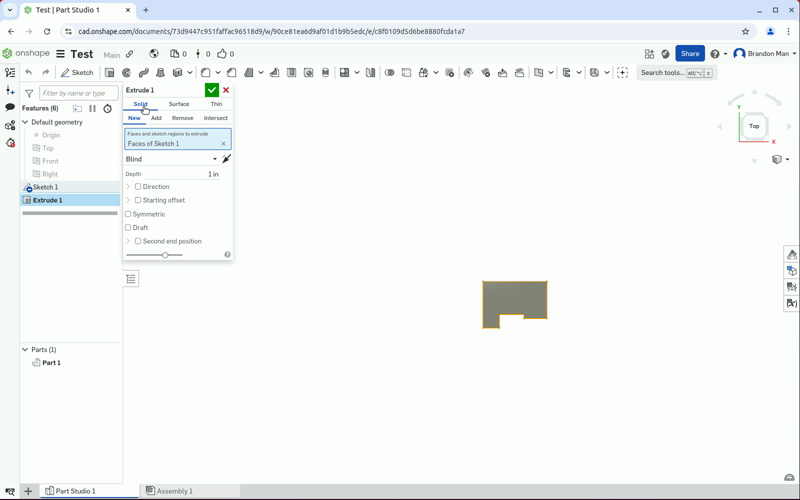
click(143, 106)
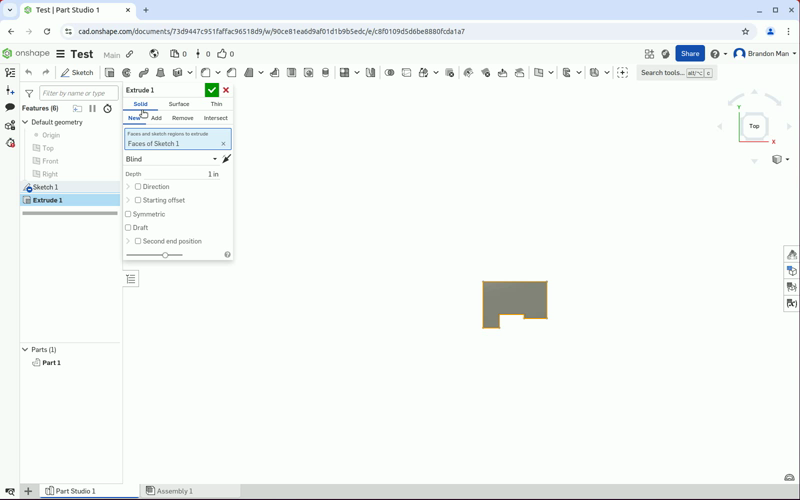
mouse_move(137, 120)
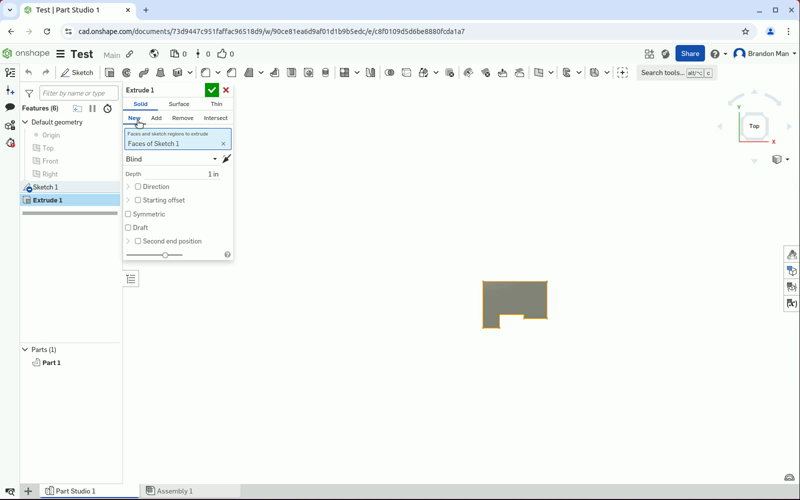
click(137, 120)
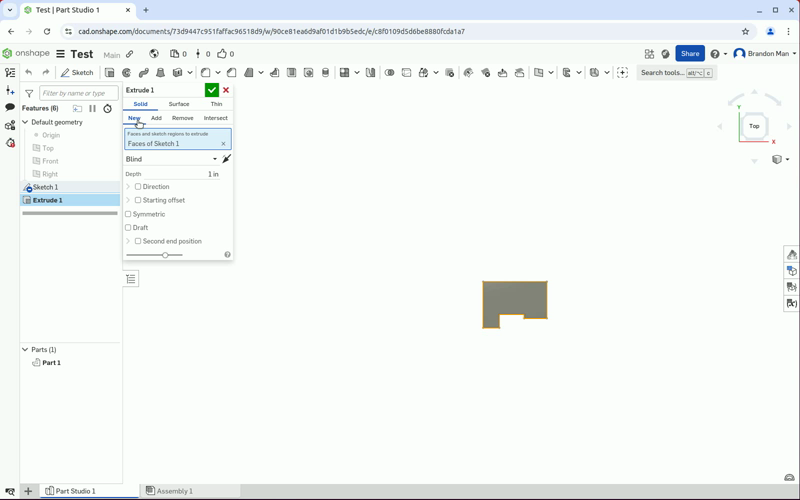
key(tab, 4)
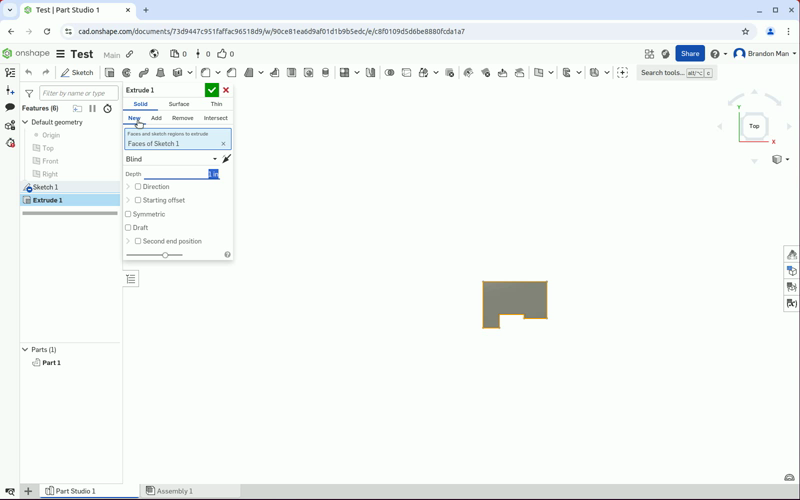
text(9.147)
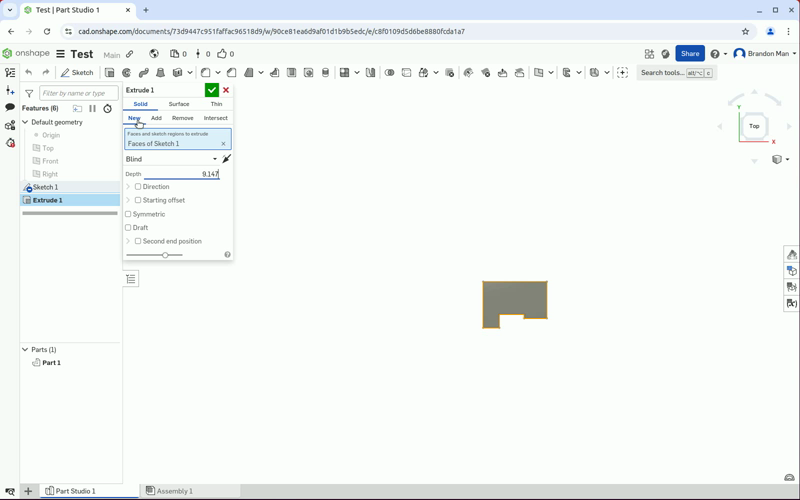
key(enter)
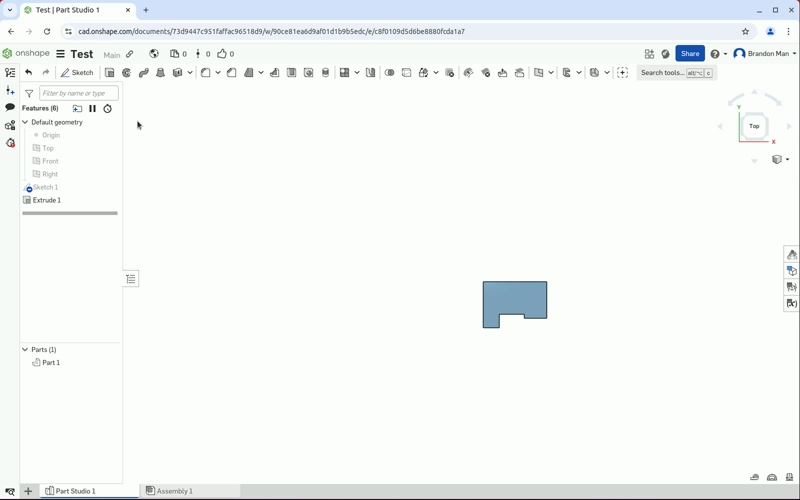
key(shift+h)
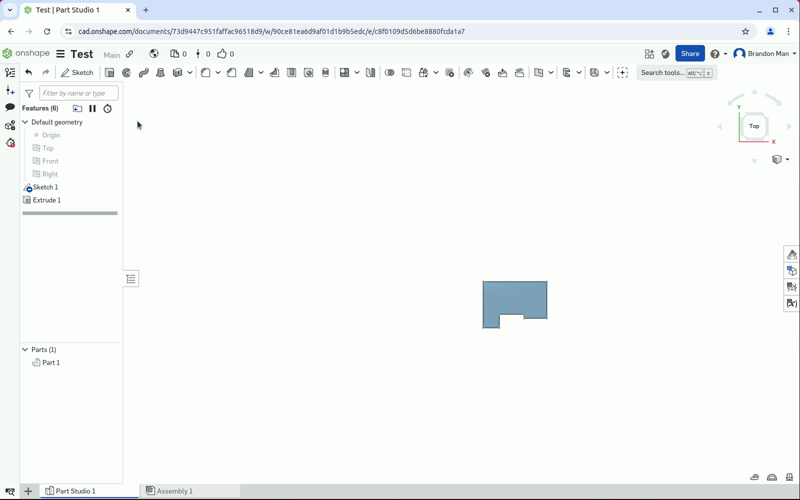
key(shift+h)
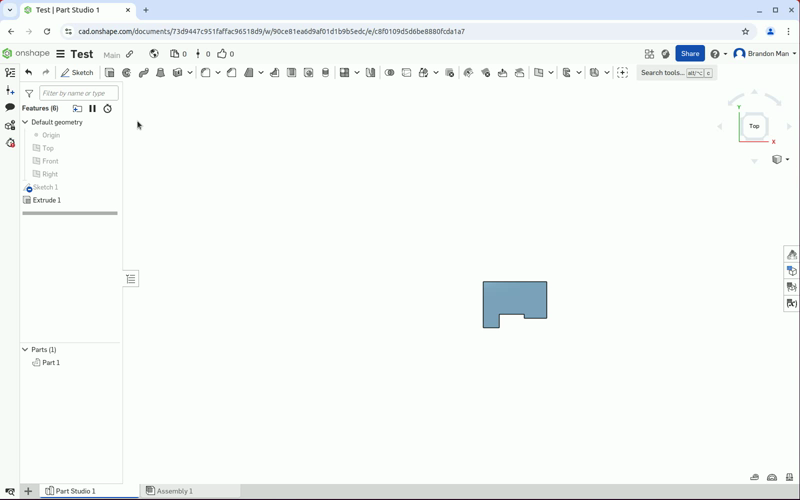
mouse_move(73, 189)
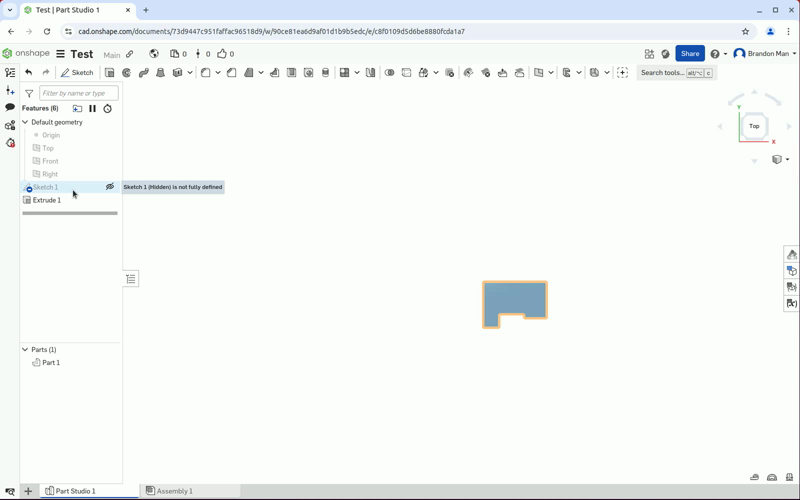
click(73, 189)
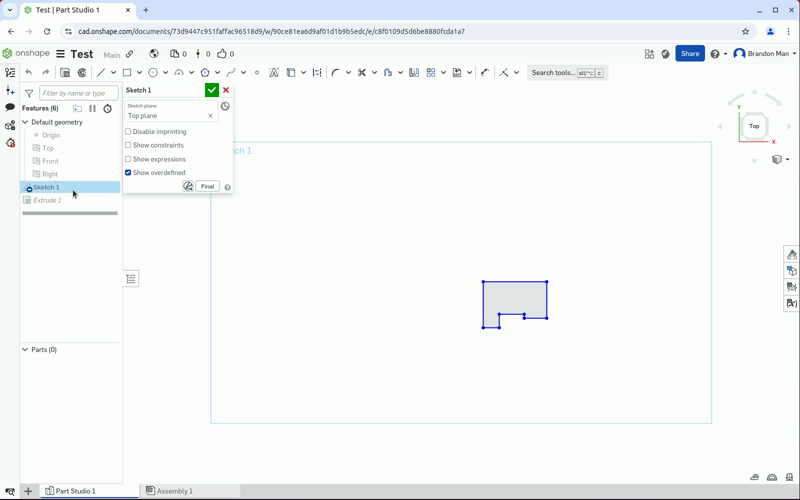
mouse_move(229, 92)
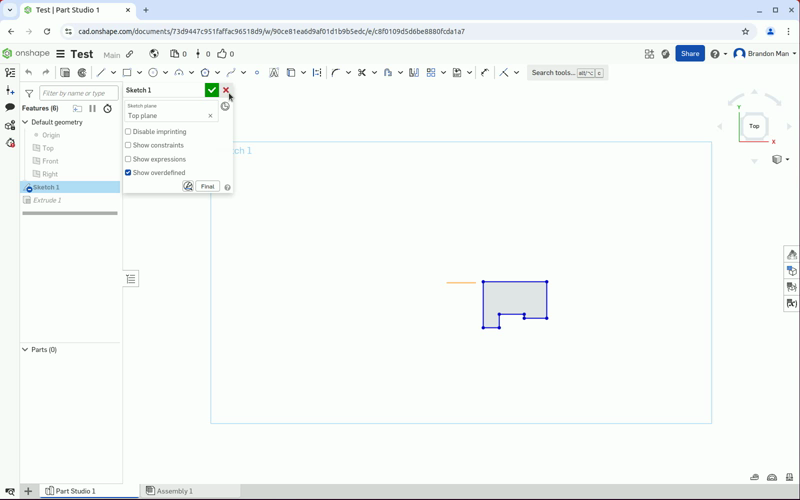
click(229, 92)
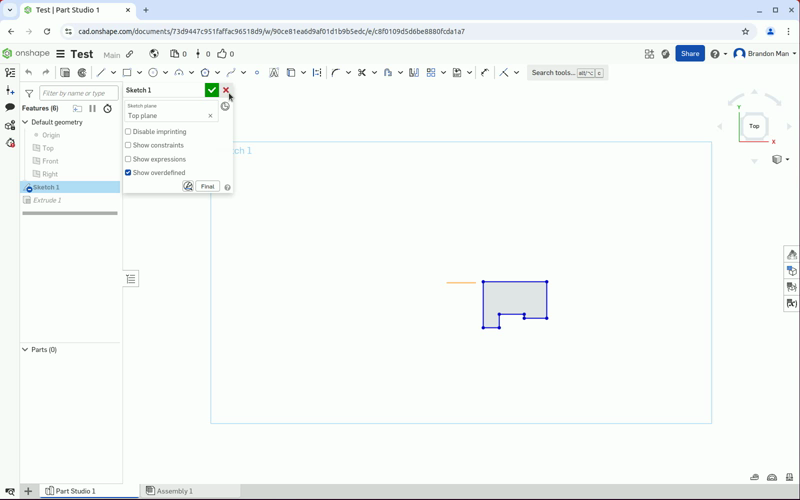
key(shift+s)
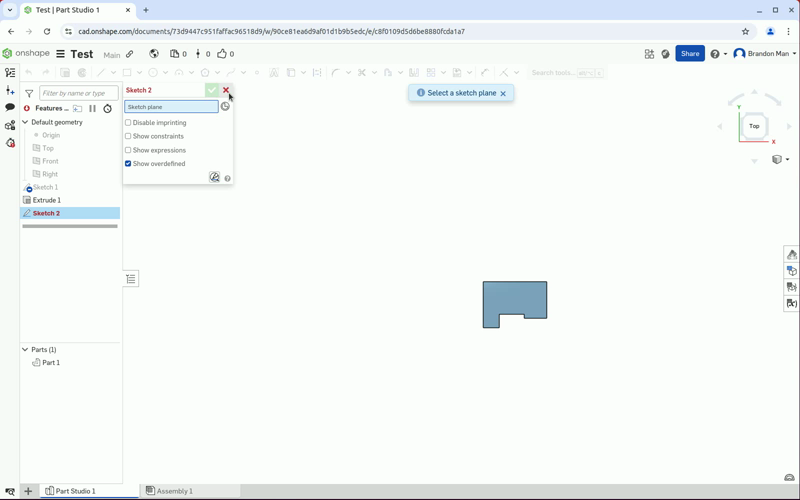
mouse_move(73, 150)
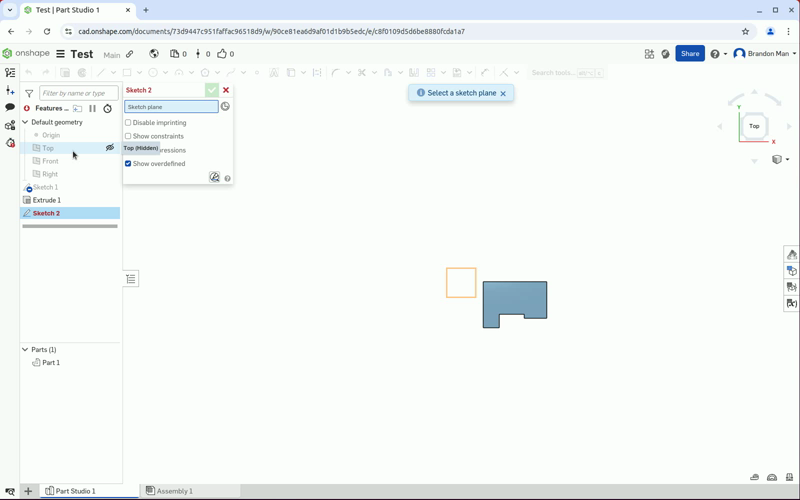
click(73, 150)
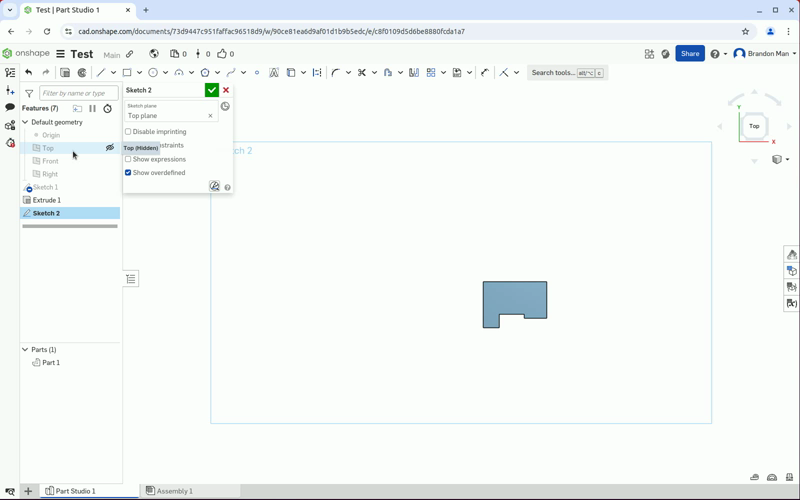
mouse_move(73, 352)
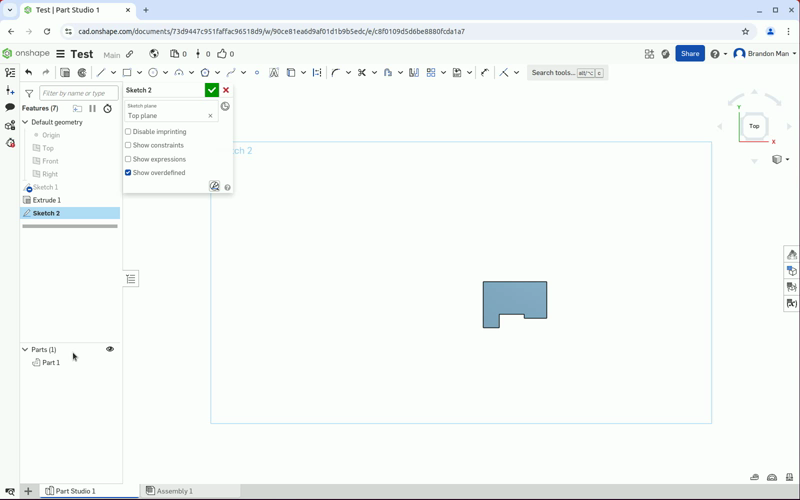
key(y)
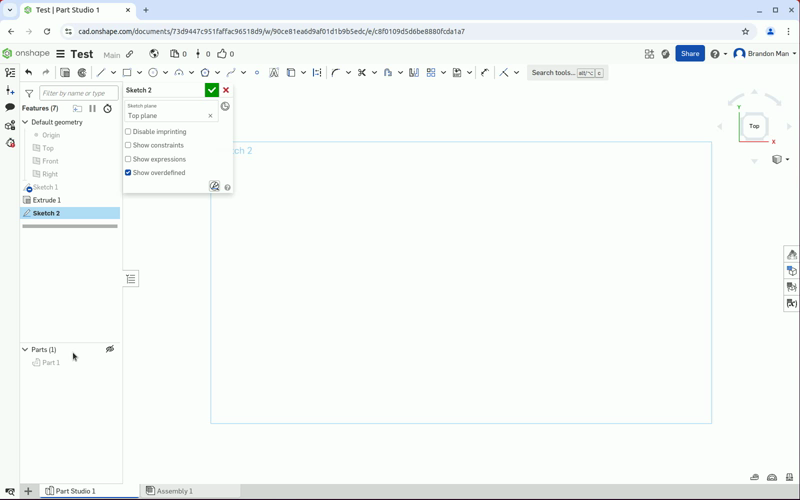
key(l)
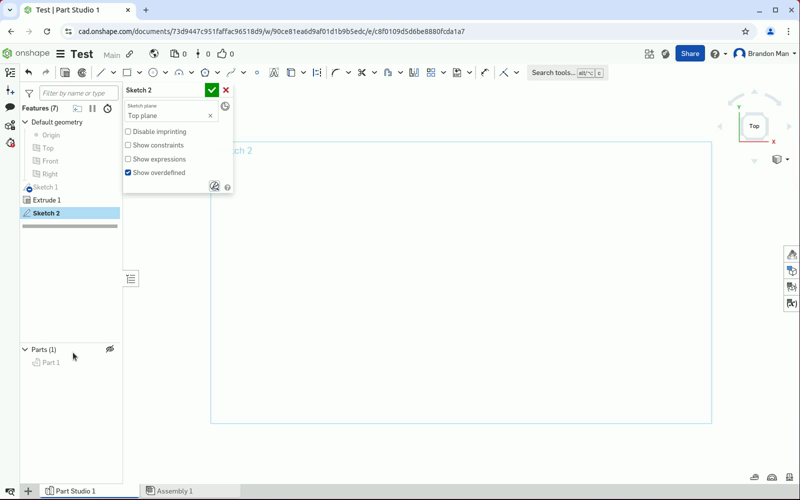
key_down(shift)
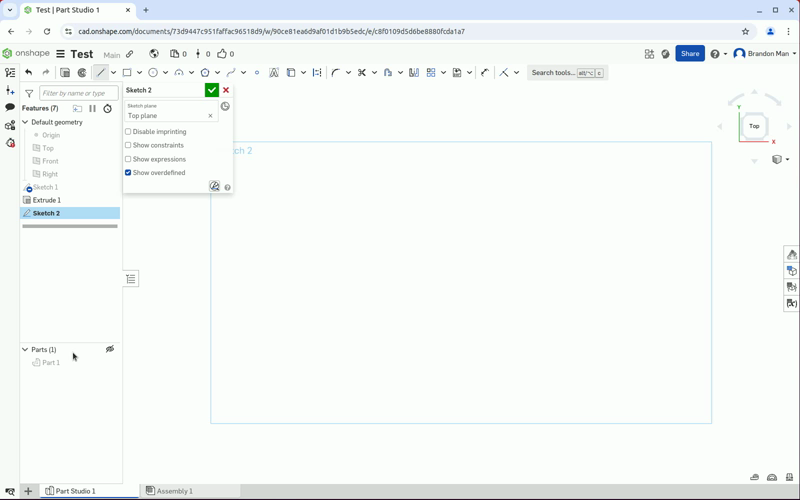
mouse_move(483, 327)
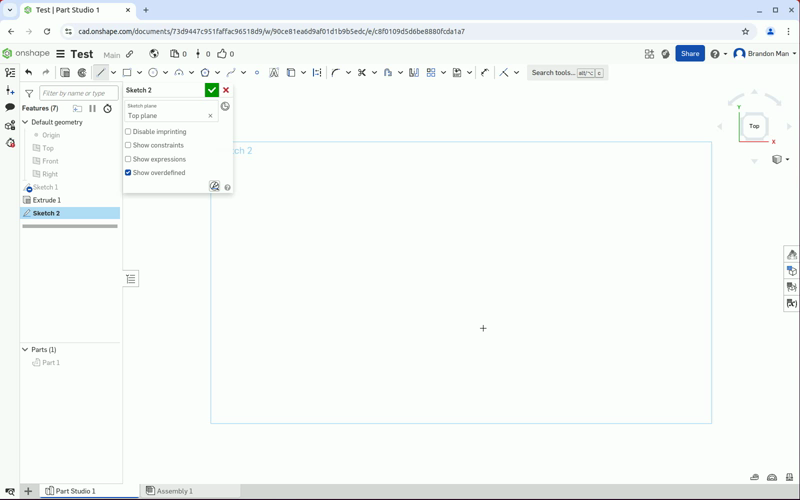
click(483, 327)
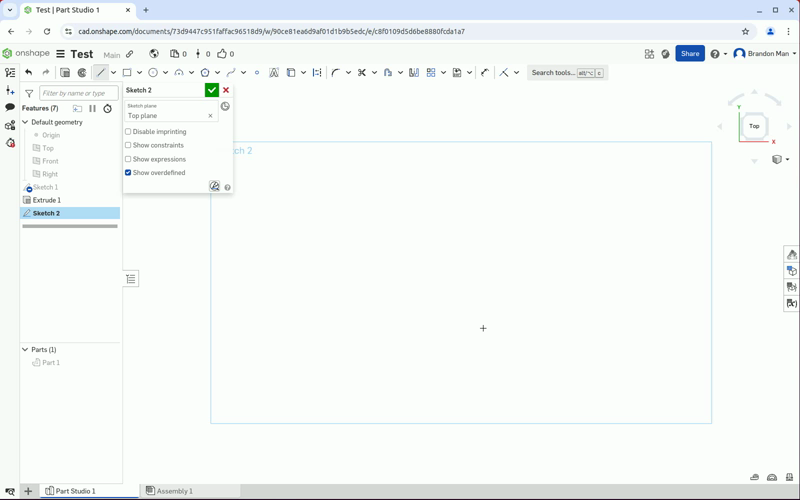
key_up(shift)
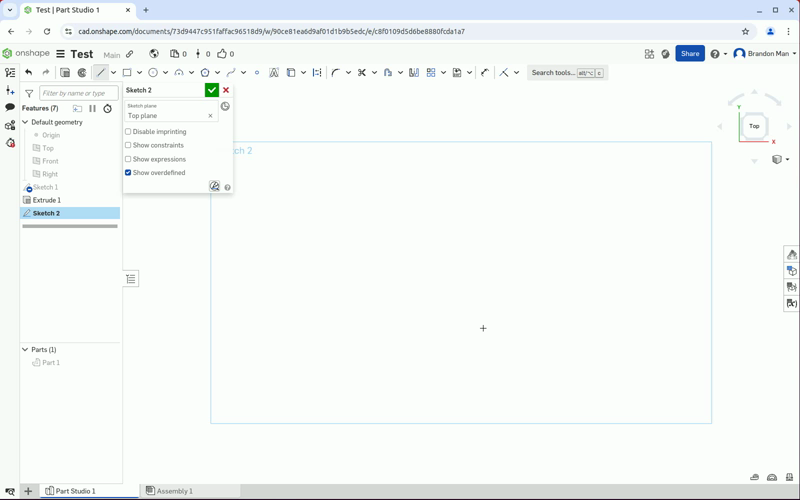
key_down(shift)
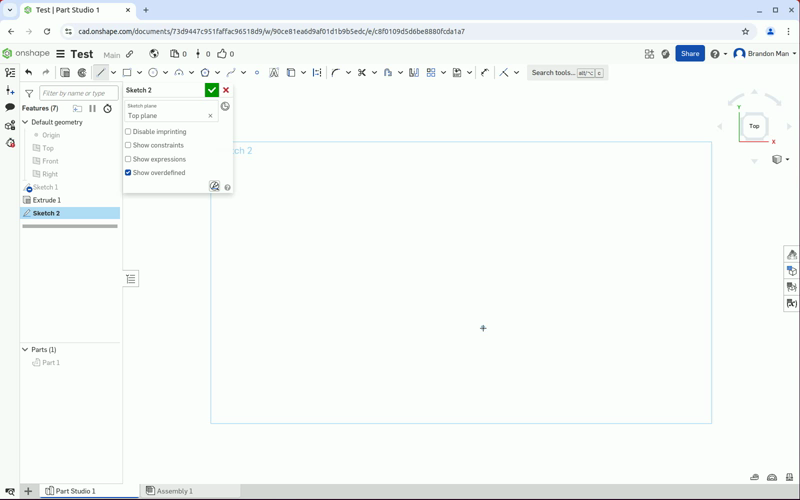
mouse_move(513, 327)
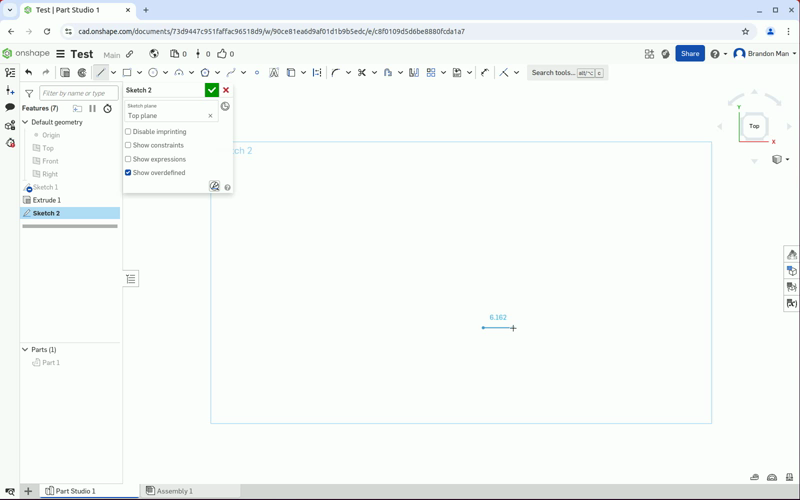
mouse_move(499, 327)
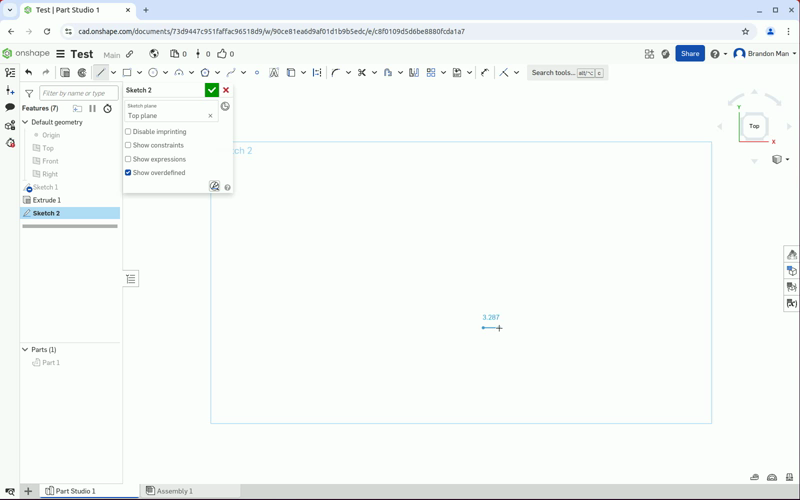
click(499, 327)
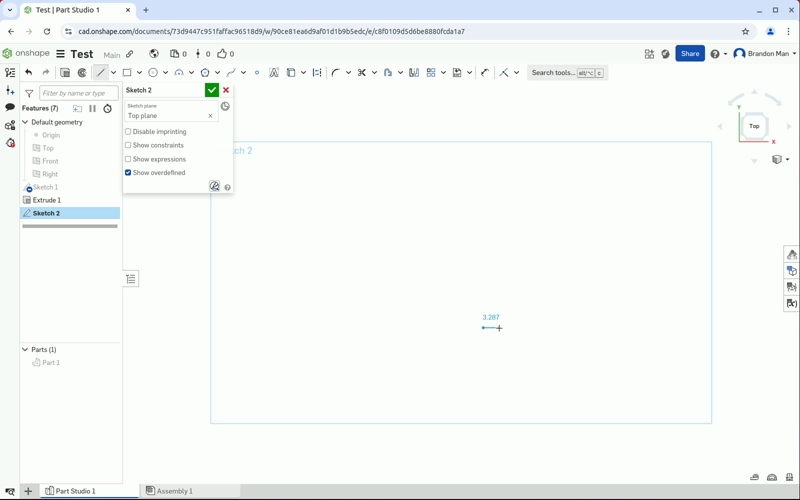
key_up(shift)
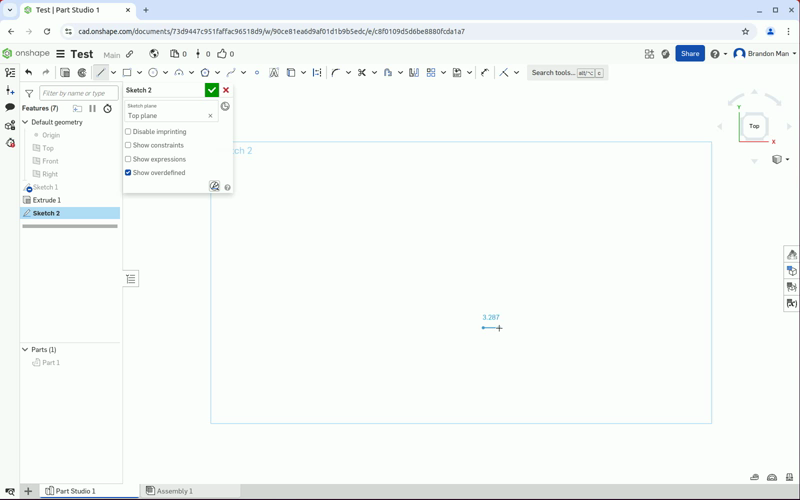
key_down(shift)
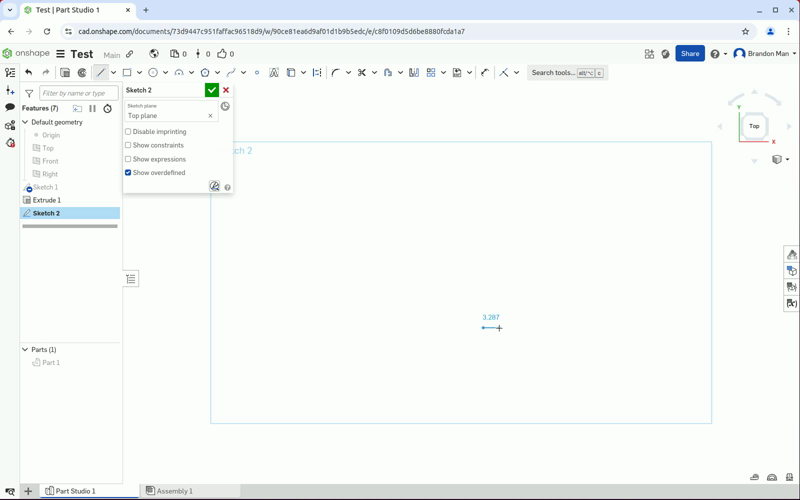
mouse_move(529, 327)
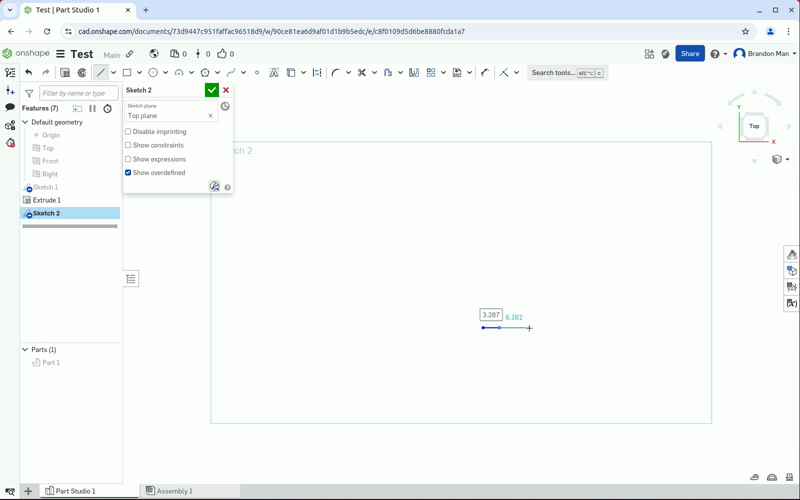
mouse_move(499, 314)
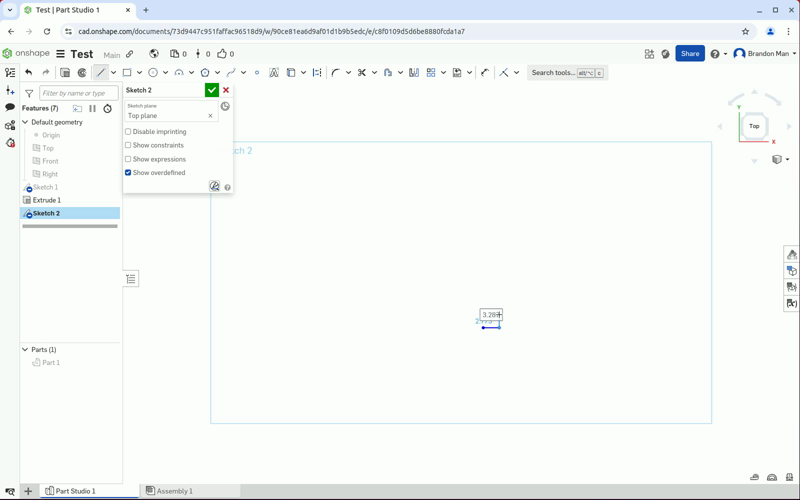
click(499, 314)
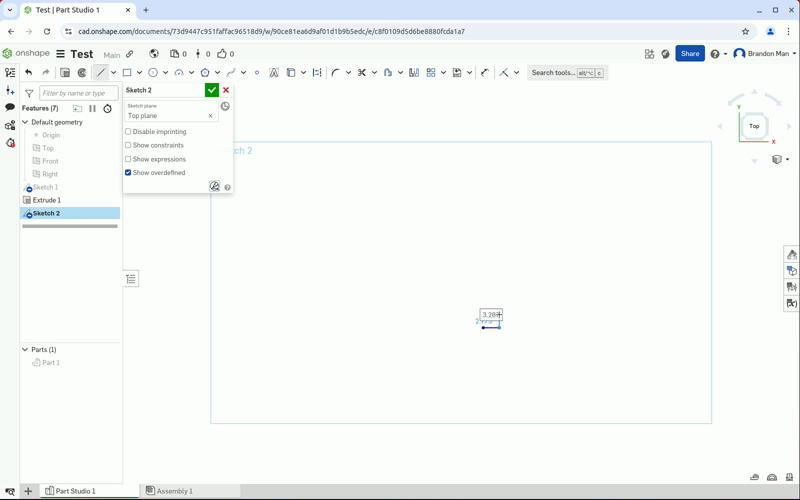
key_up(shift)
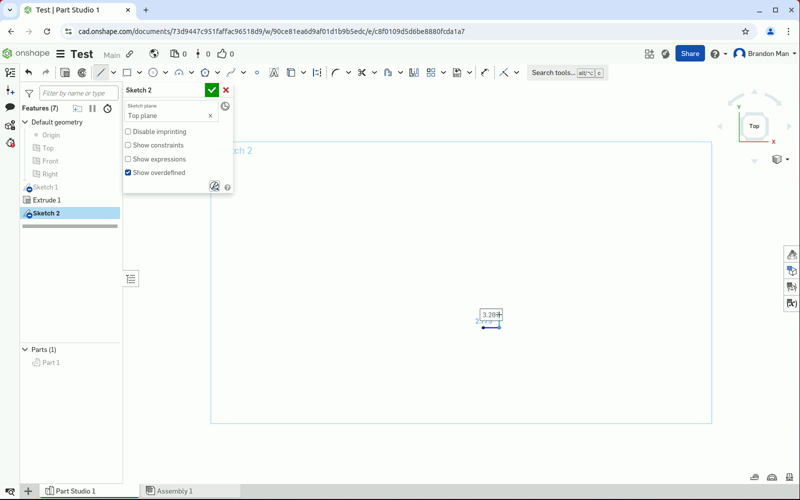
key_down(shift)
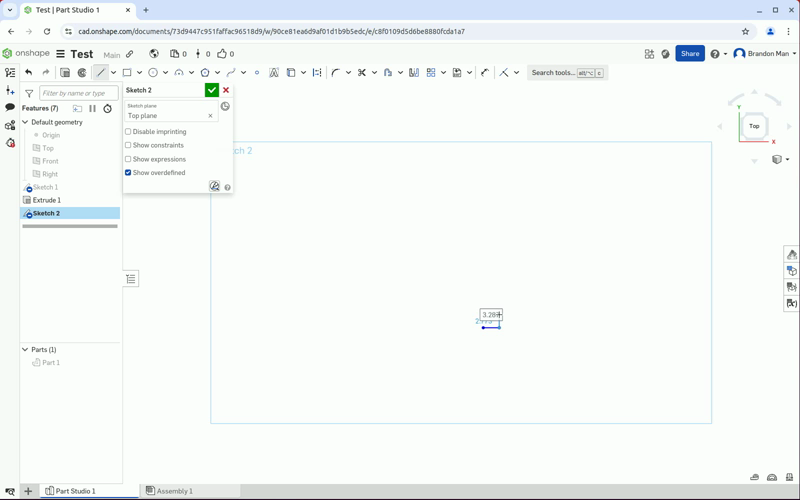
mouse_move(529, 314)
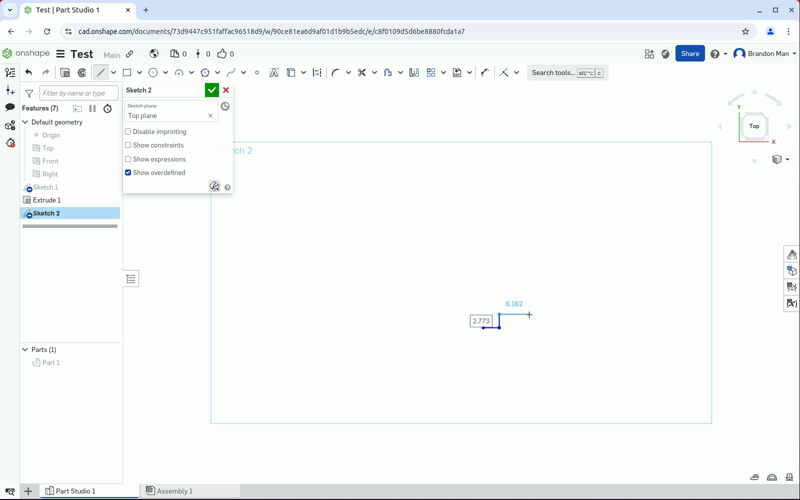
mouse_move(524, 314)
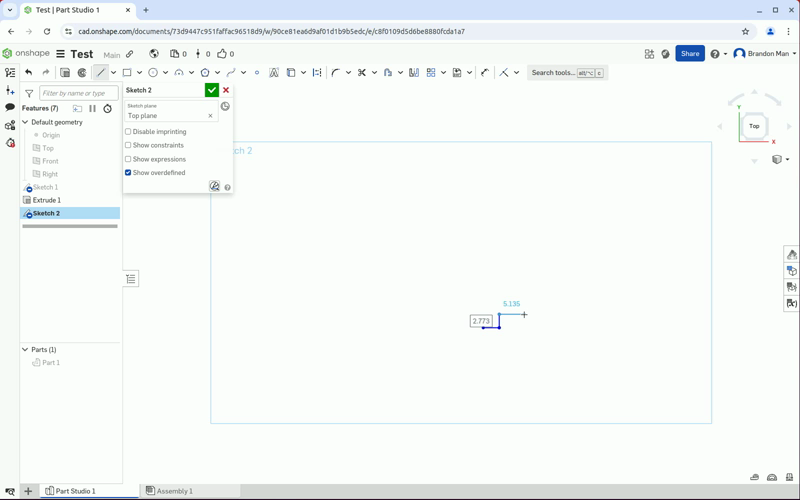
click(524, 314)
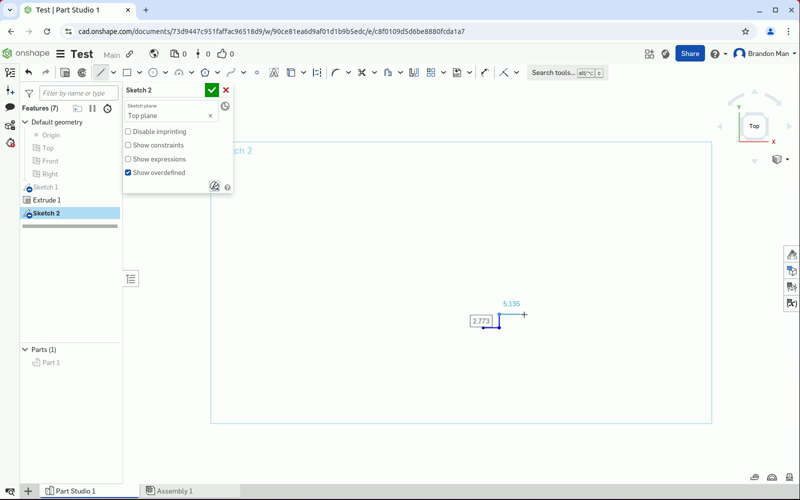
key_up(shift)
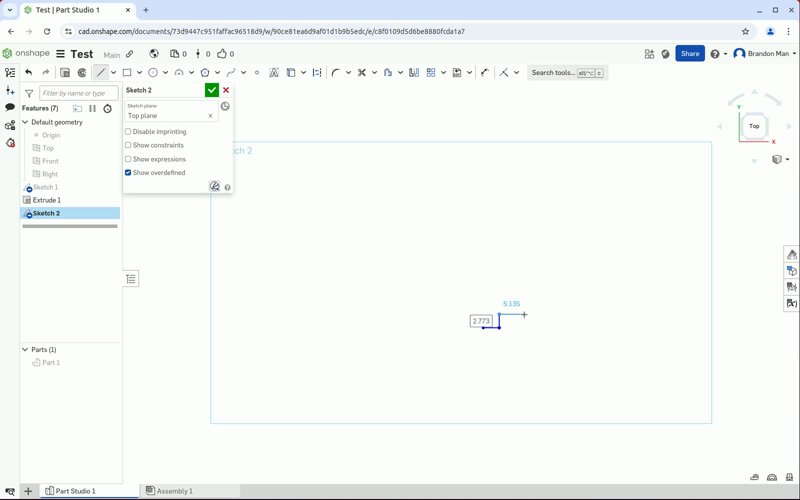
key_down(shift)
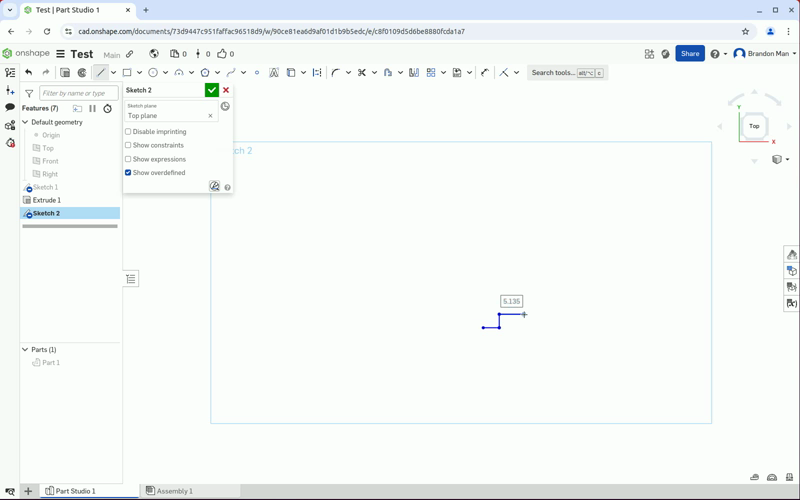
mouse_move(554, 314)
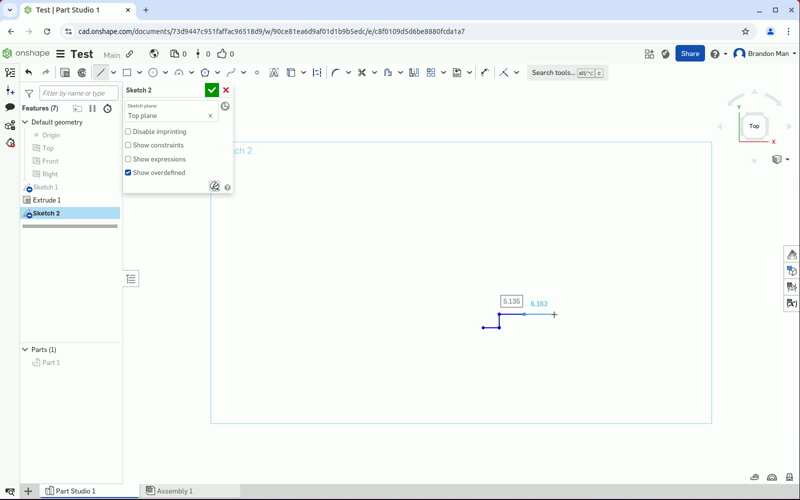
mouse_move(524, 318)
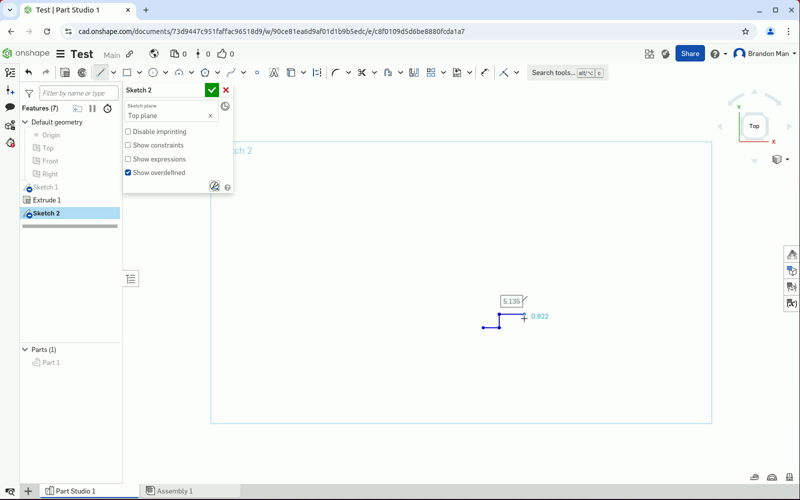
scroll(6)
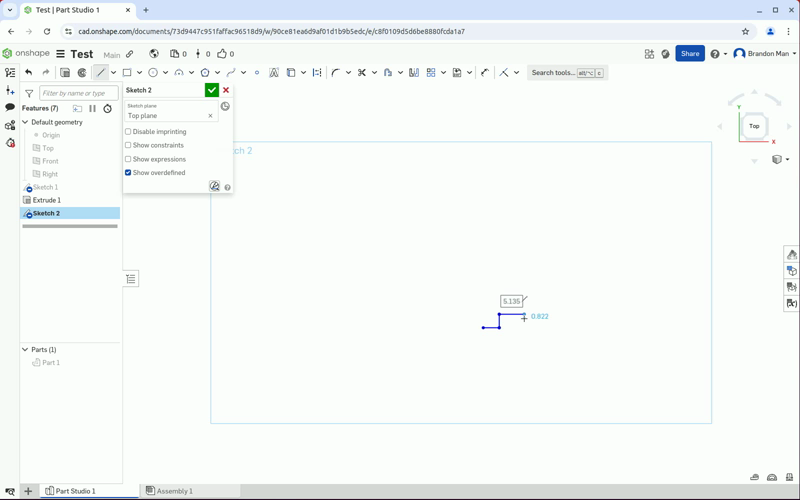
scroll(6)
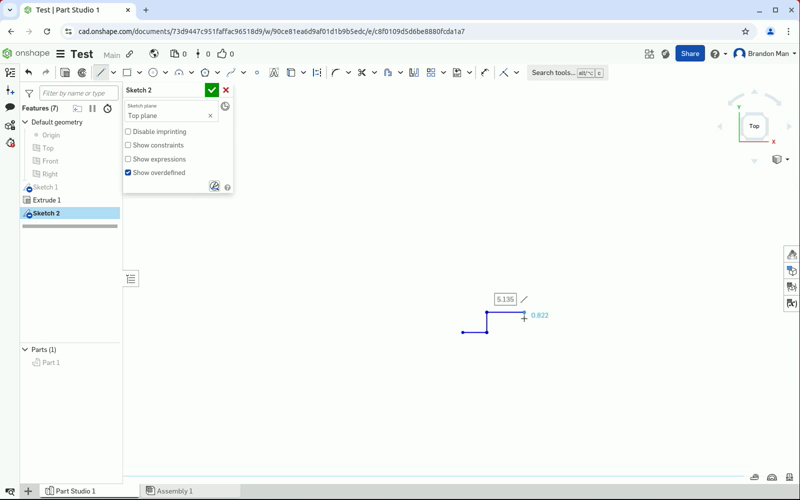
scroll(6)
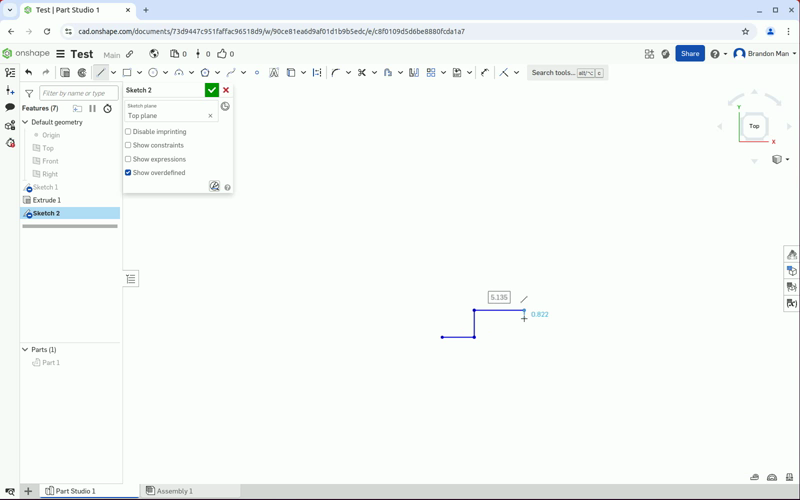
scroll(6)
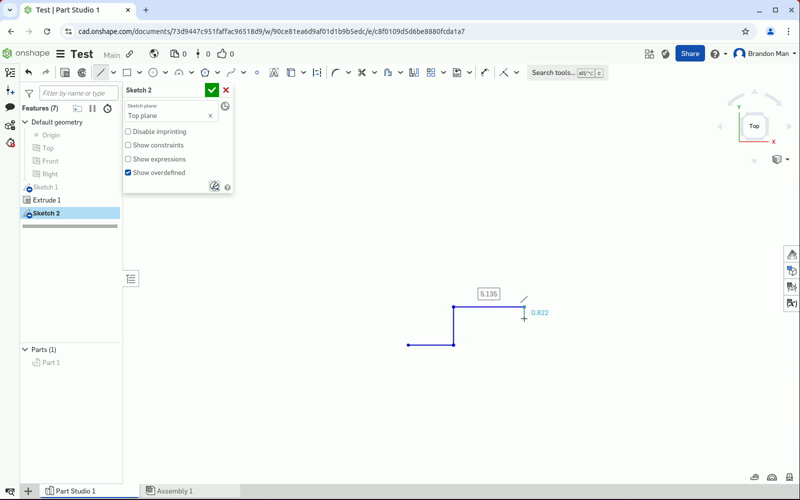
scroll(6)
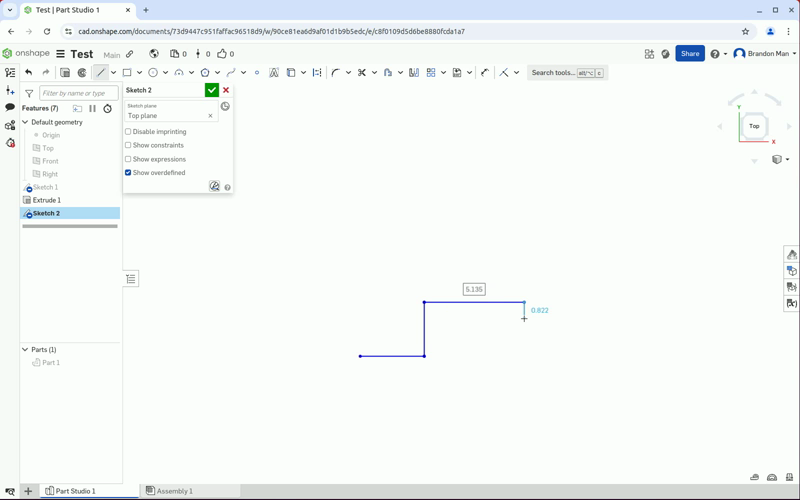
scroll(6)
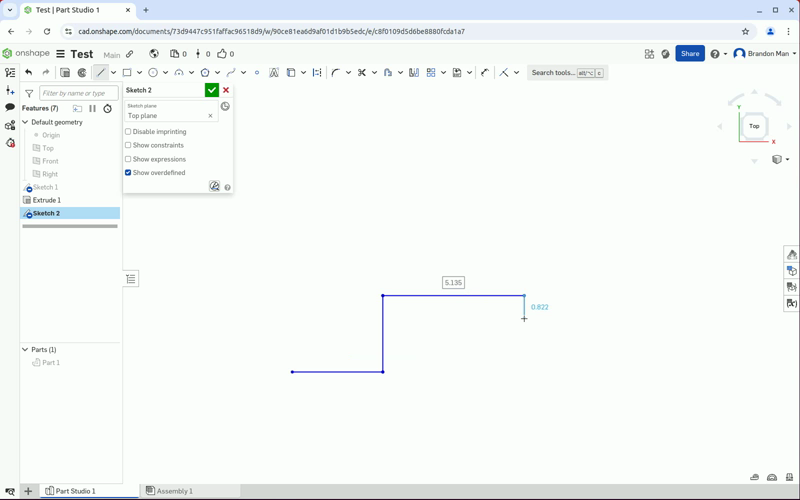
scroll(6)
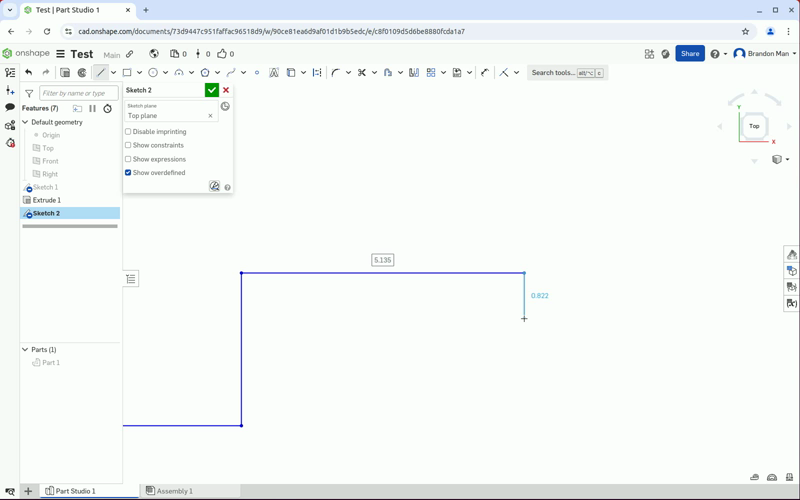
click(524, 318)
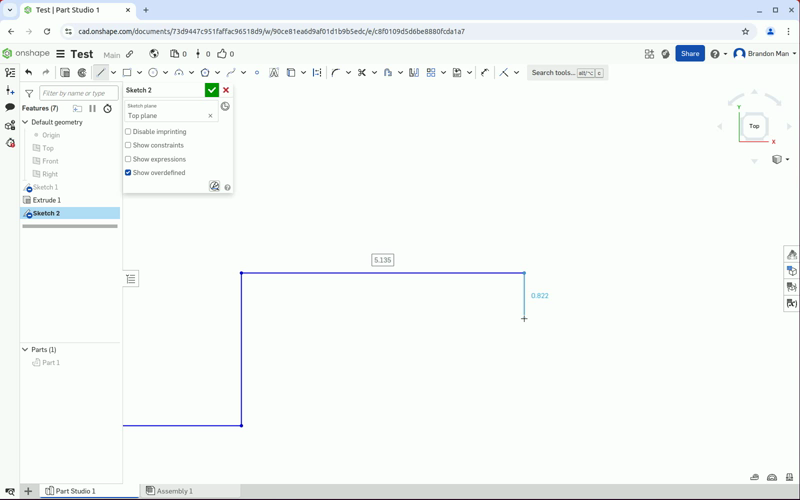
scroll(-6)
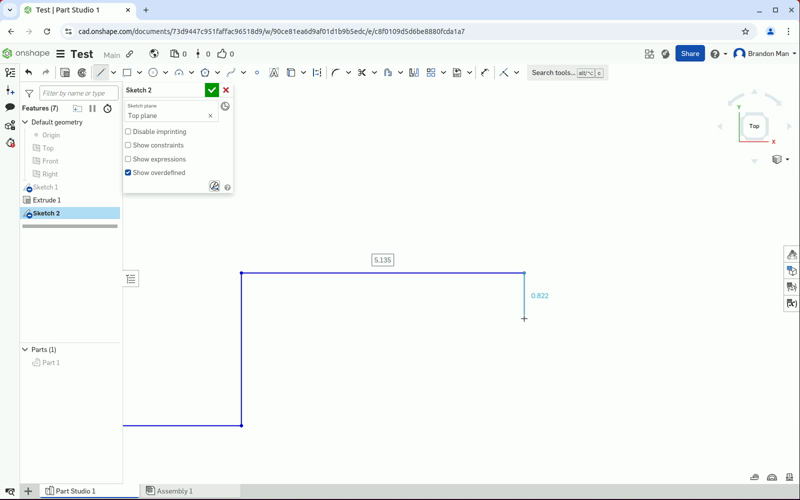
scroll(-6)
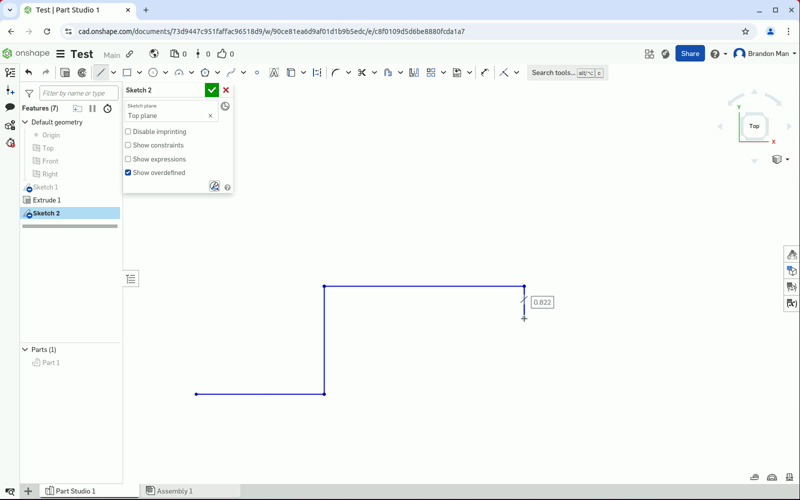
scroll(-6)
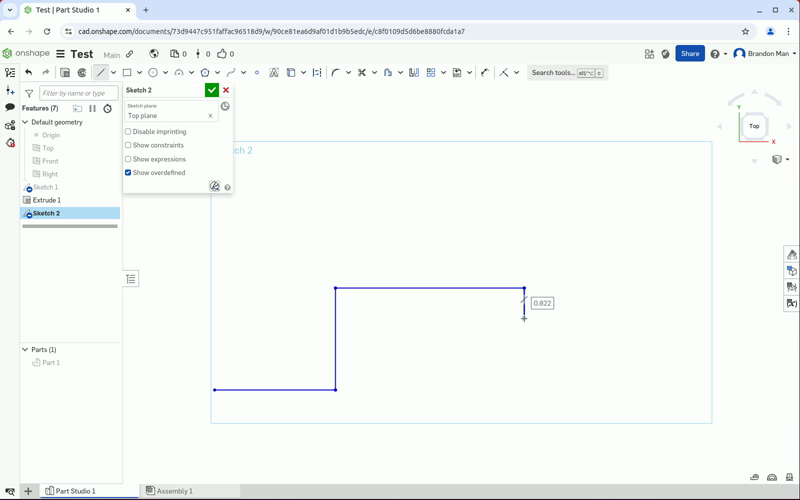
scroll(-6)
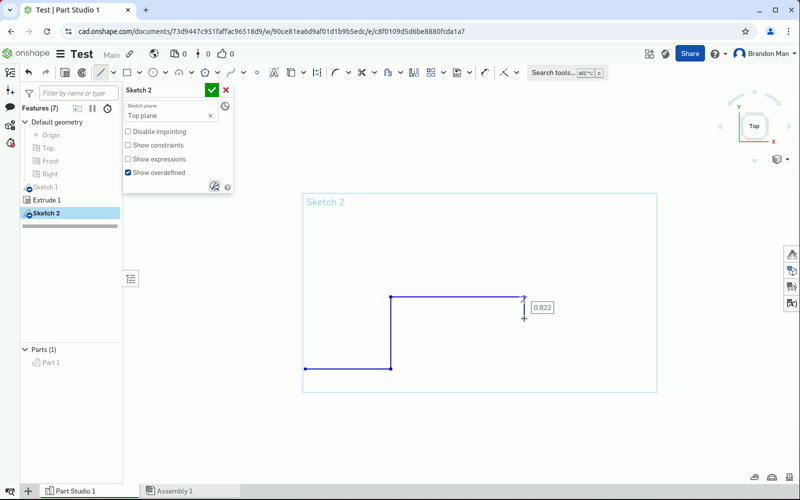
scroll(-6)
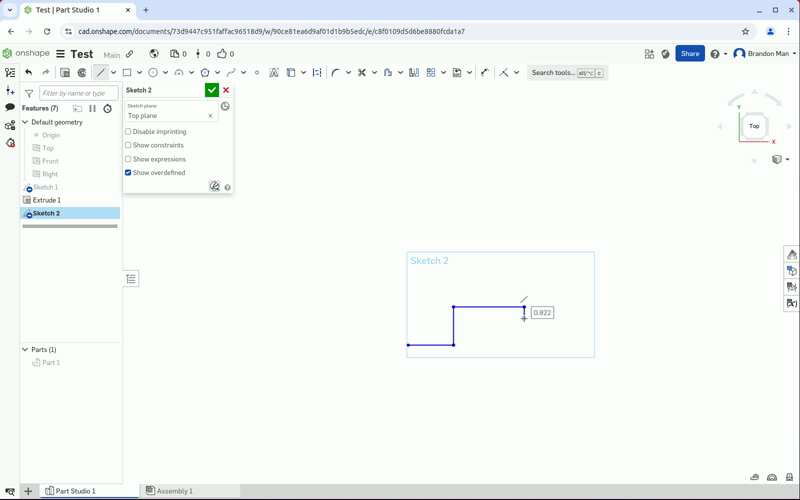
scroll(-6)
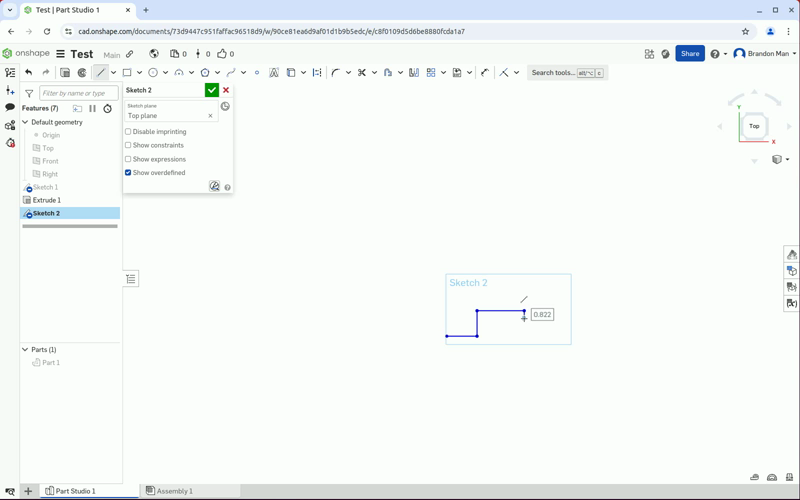
scroll(-6)
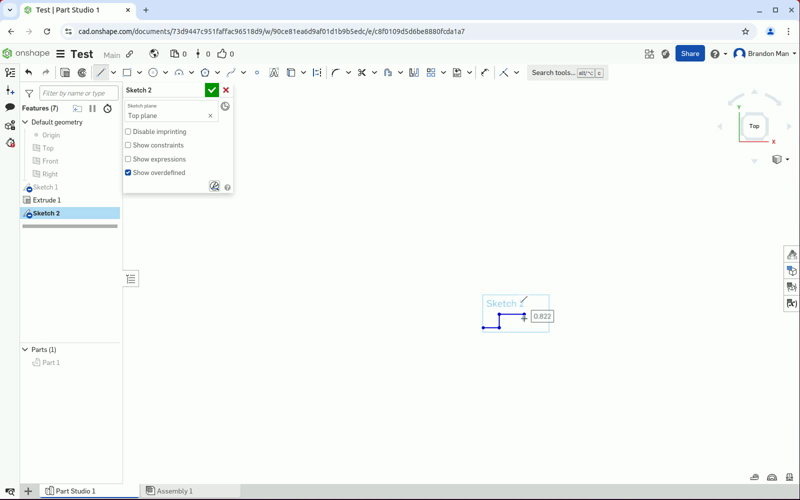
key_up(shift)
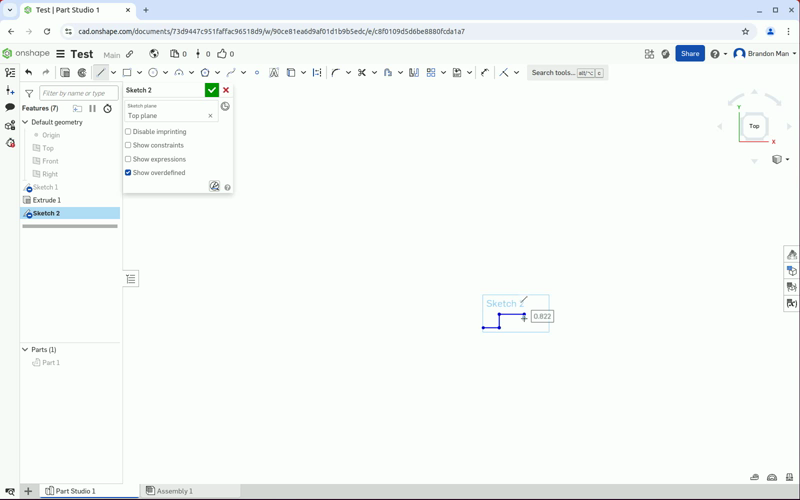
key_down(shift)
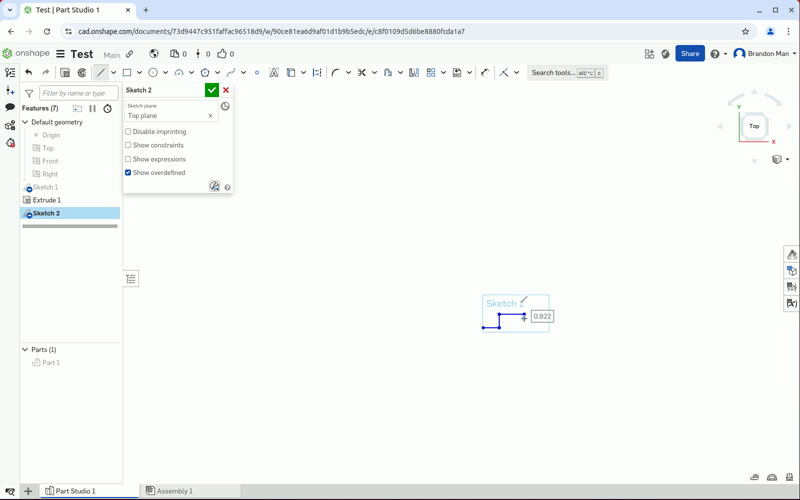
mouse_move(554, 318)
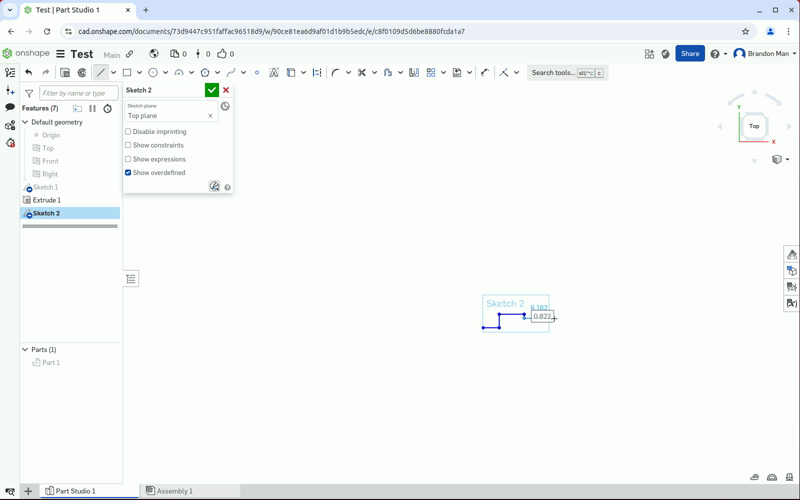
mouse_move(546, 318)
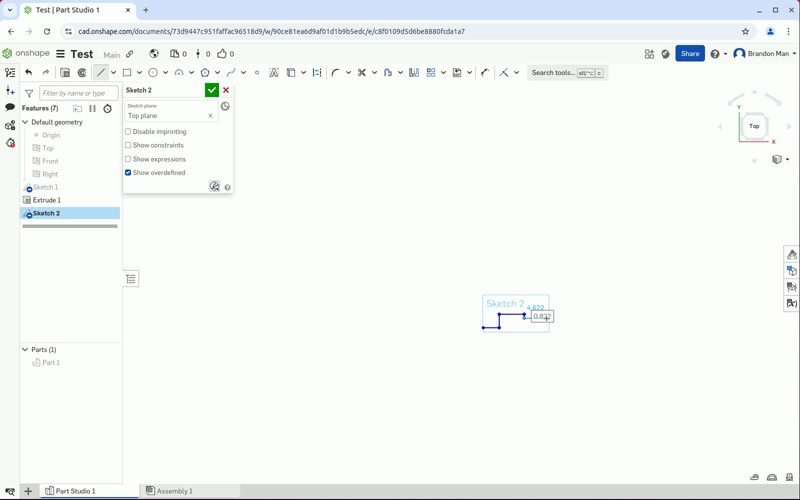
click(546, 318)
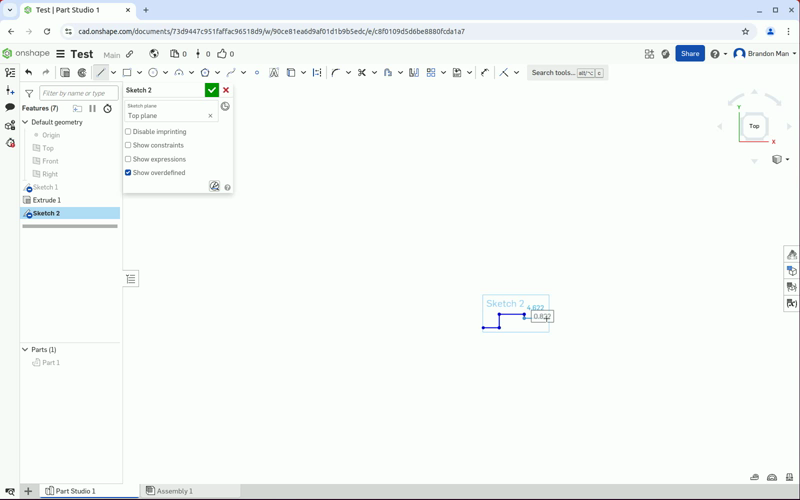
key_up(shift)
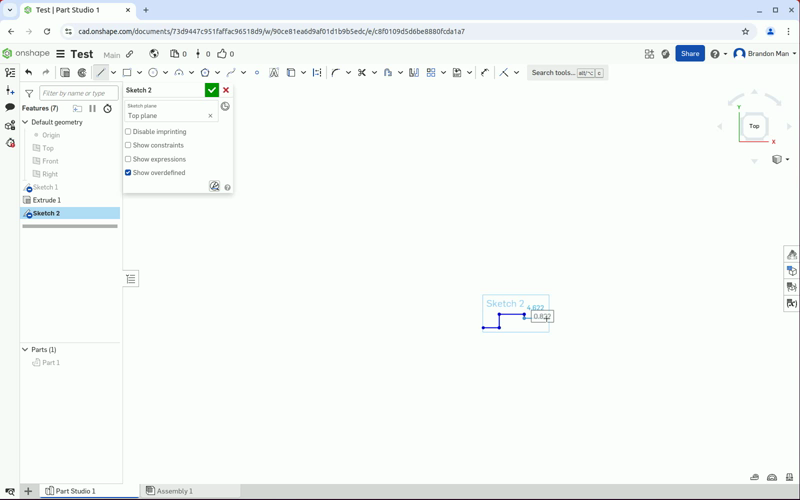
key_down(shift)
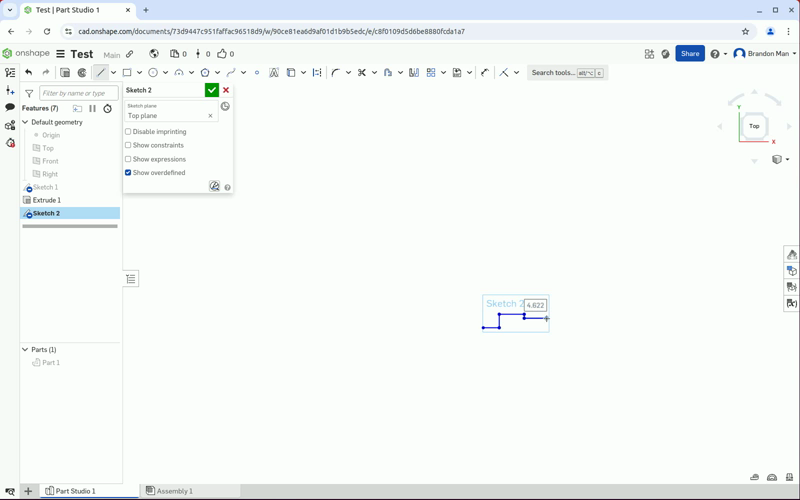
mouse_move(576, 318)
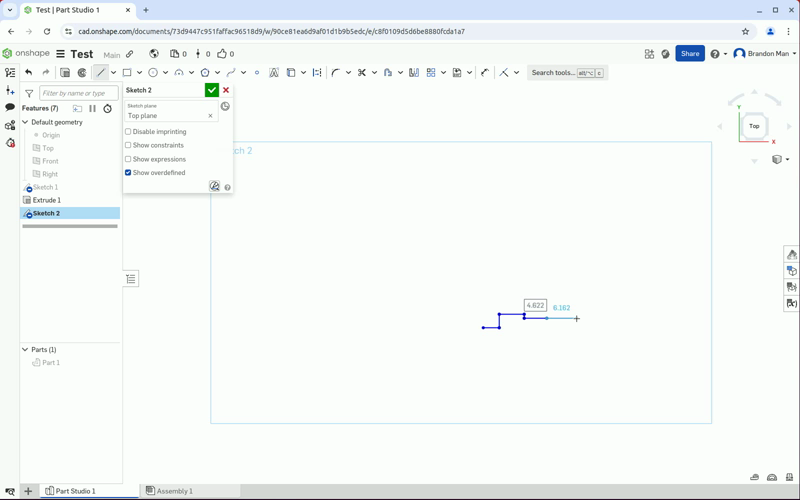
mouse_move(546, 281)
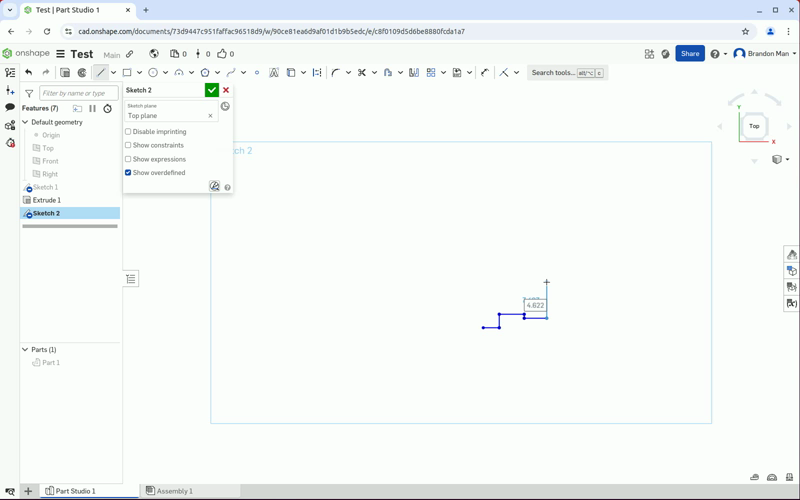
click(546, 281)
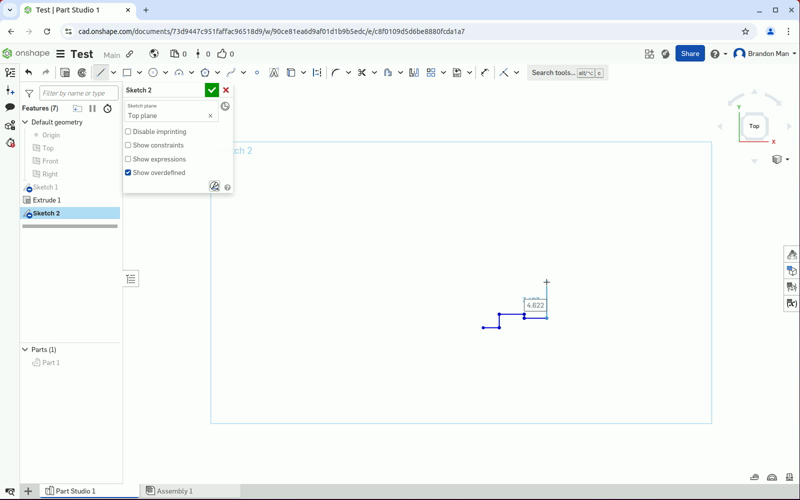
key_up(shift)
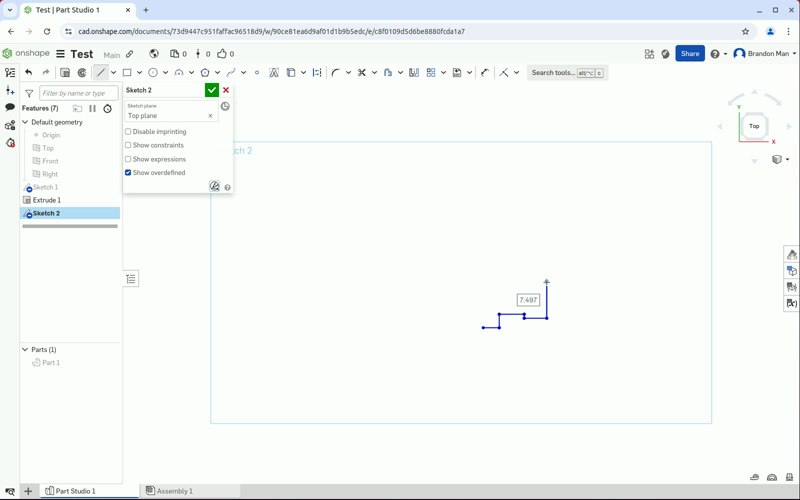
key_down(shift)
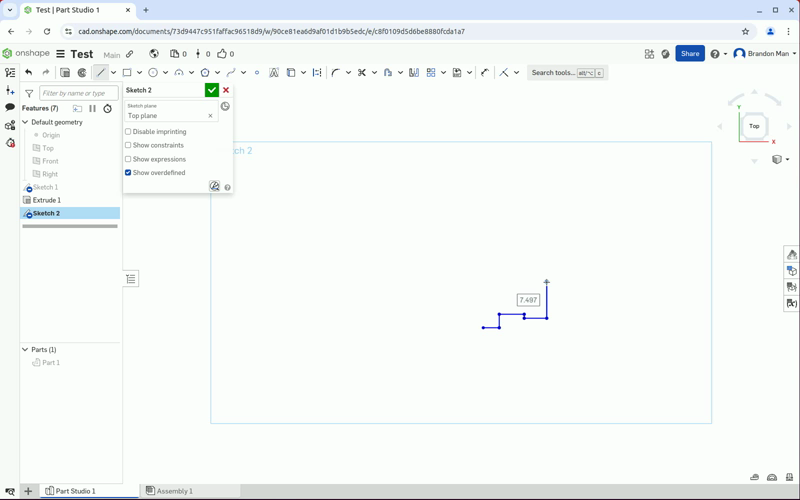
mouse_move(483, 281)
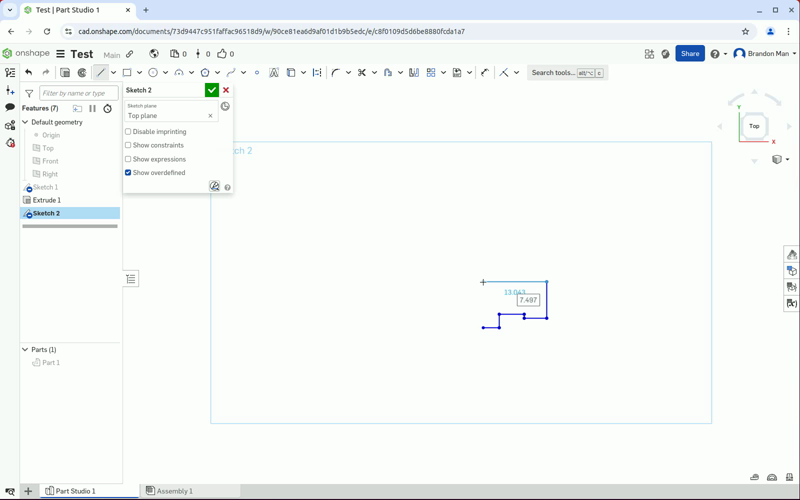
click(483, 281)
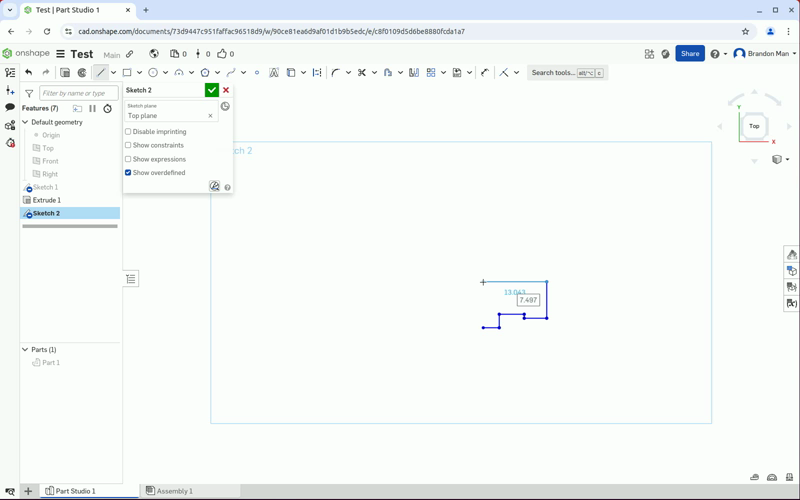
key_up(shift)
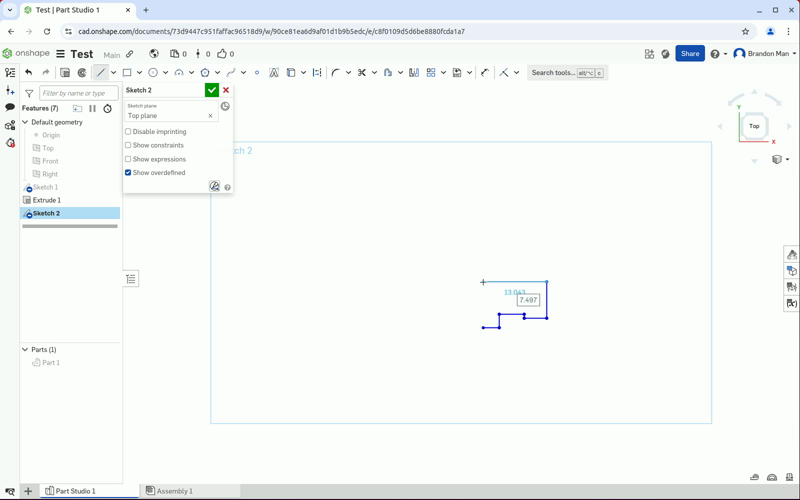
mouse_move(513, 281)
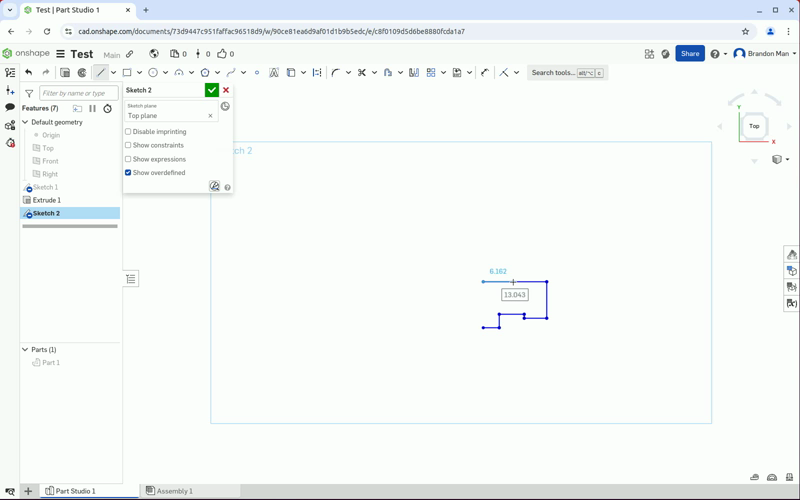
key_down(shift)
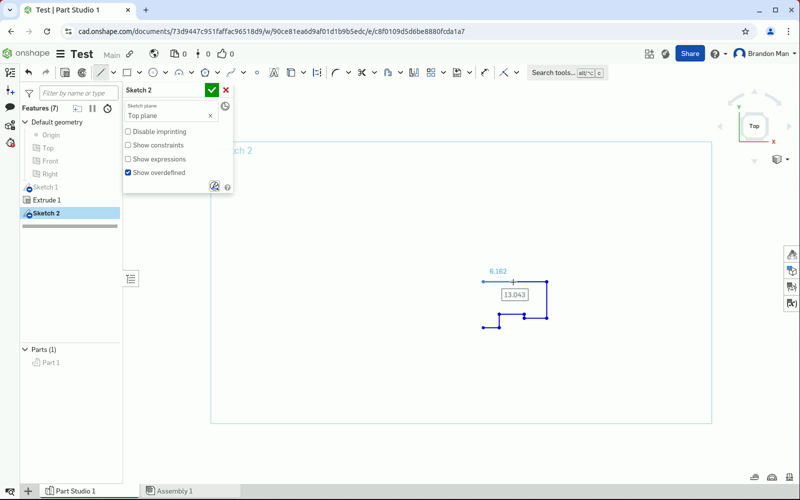
mouse_move(483, 327)
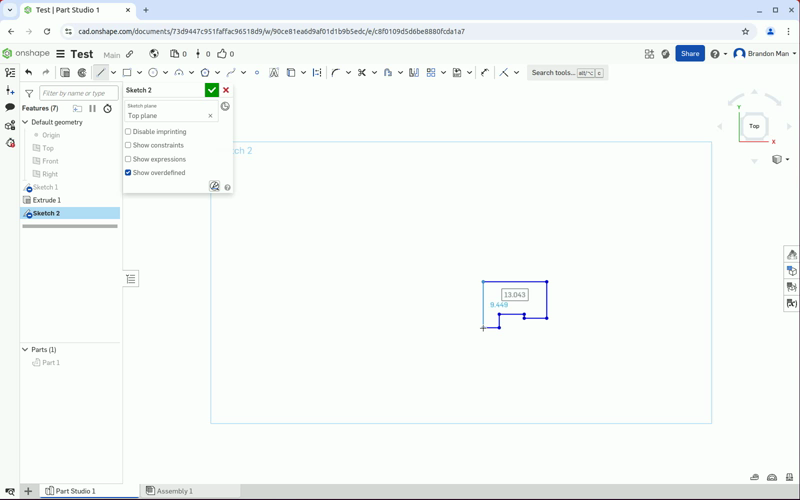
key_up(shift)
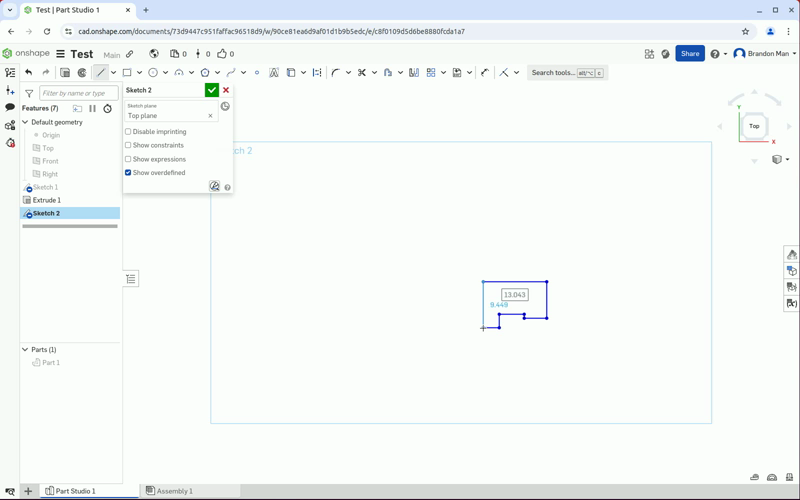
click(483, 327)
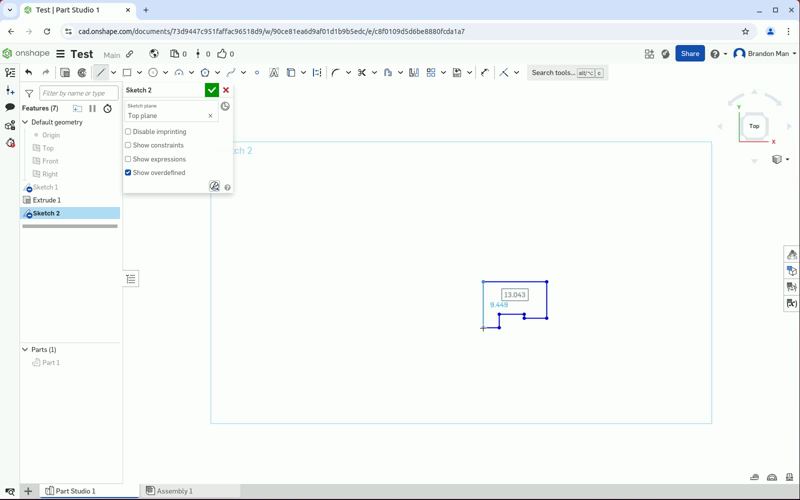
key(esc)
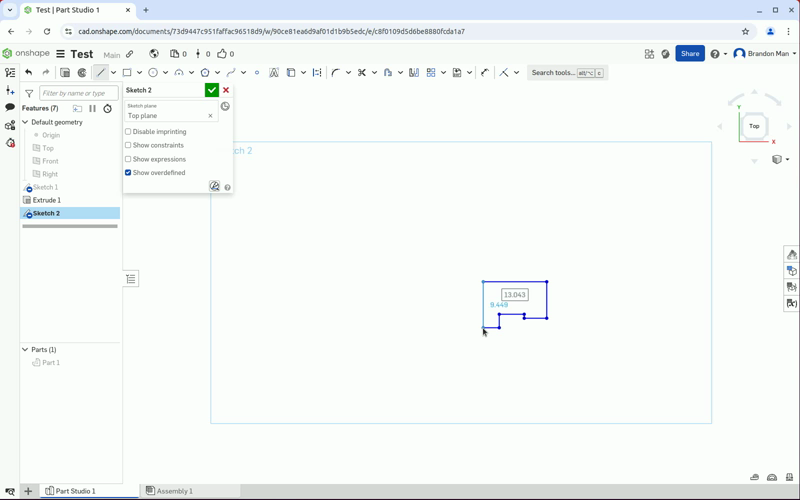
mouse_move(485, 285)
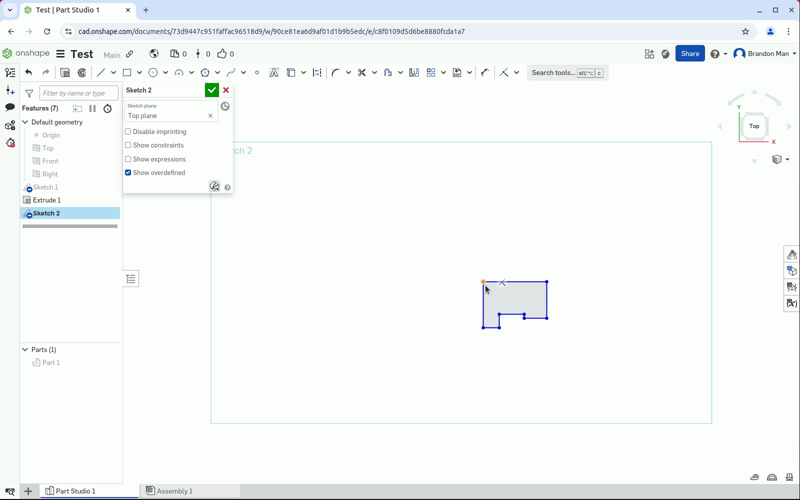
click(485, 285)
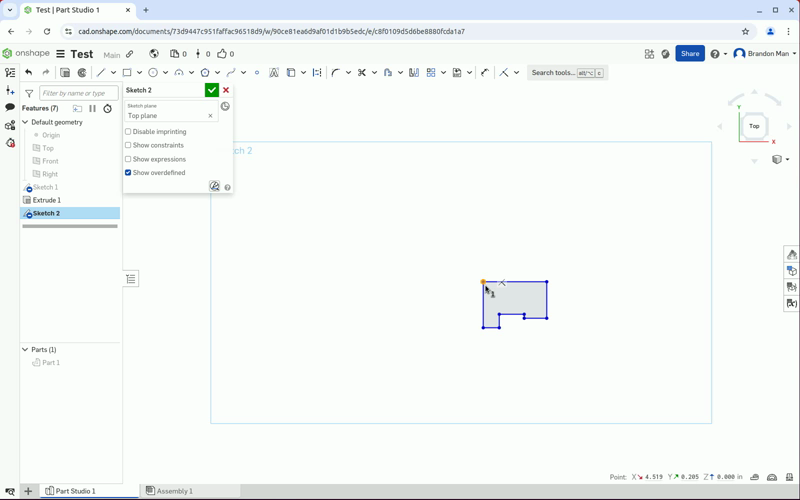
mouse_move(73, 352)
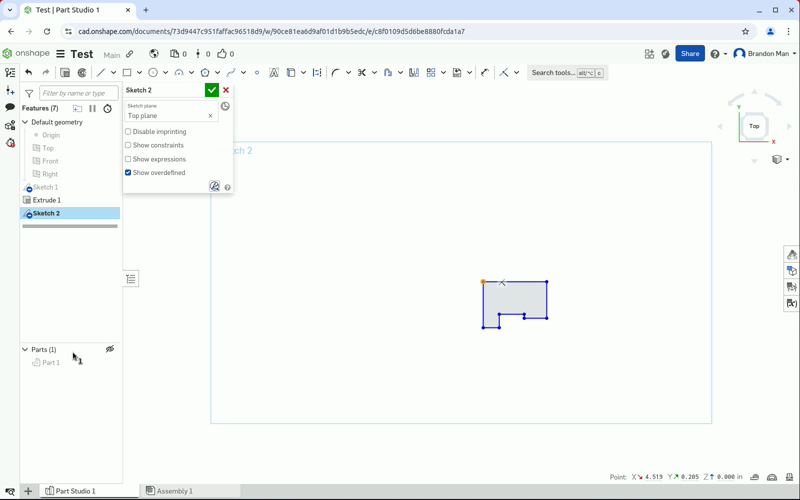
key(shift+y)
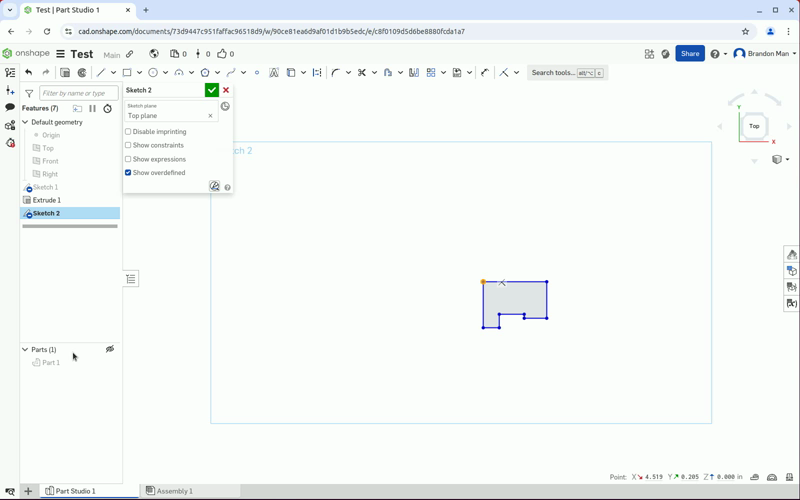
key(shift+e)
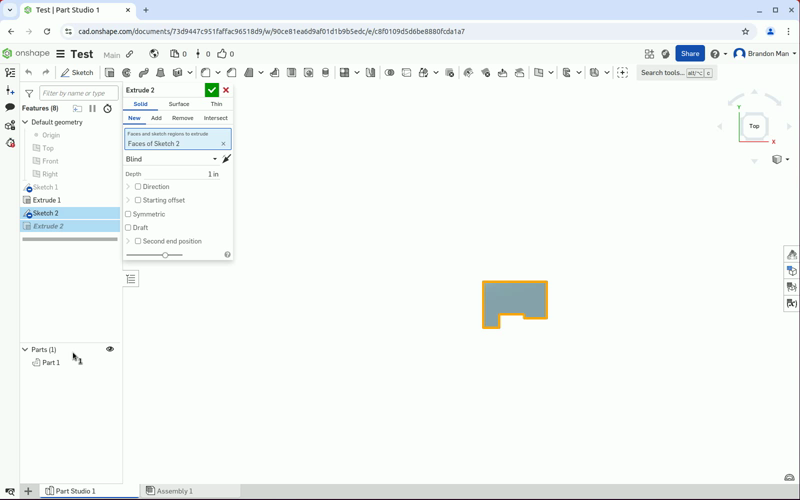
mouse_move(143, 106)
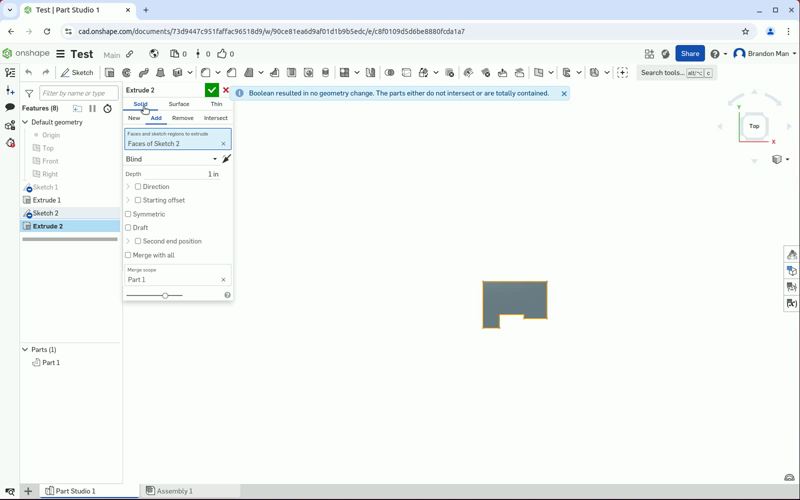
click(143, 106)
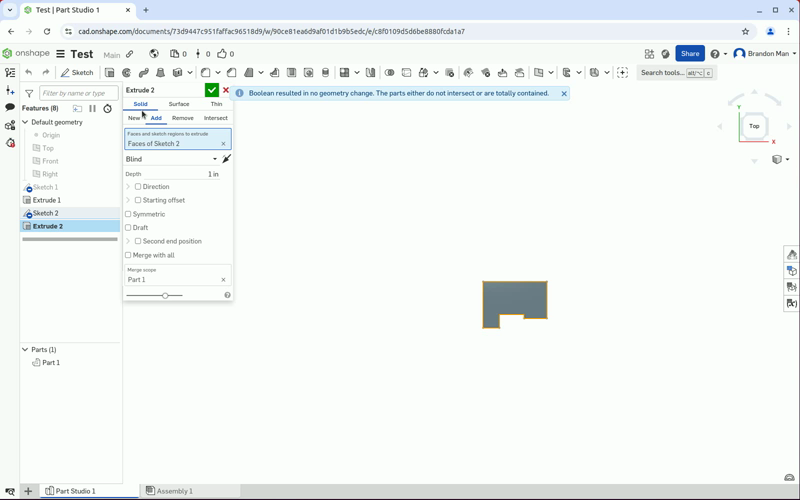
mouse_move(137, 120)
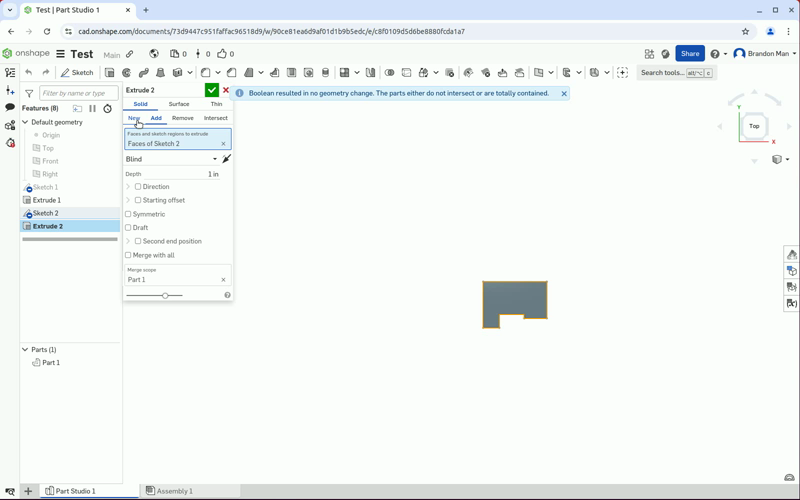
click(137, 120)
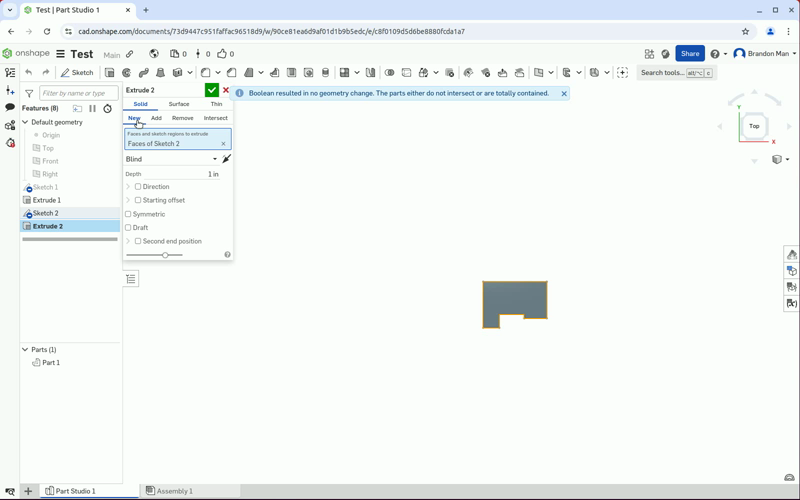
key(tab, 4)
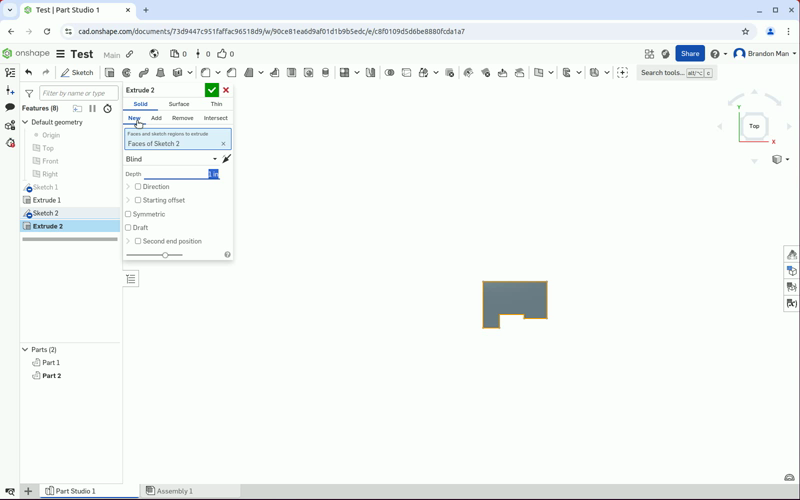
text(9.147)
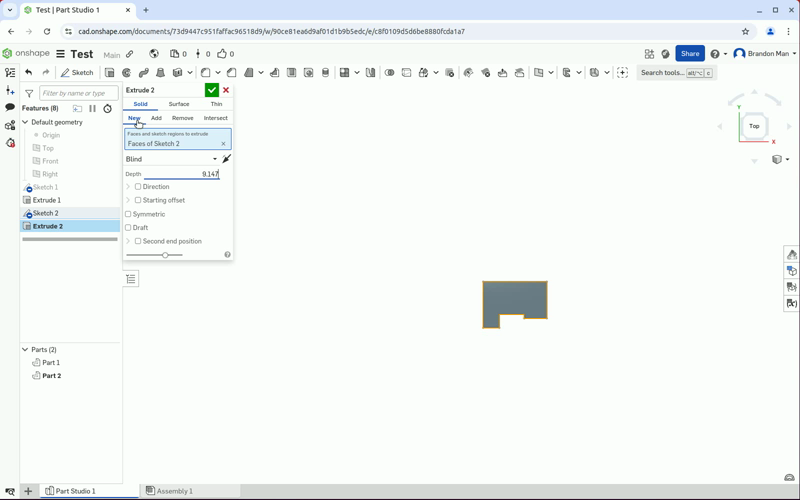
key(enter)
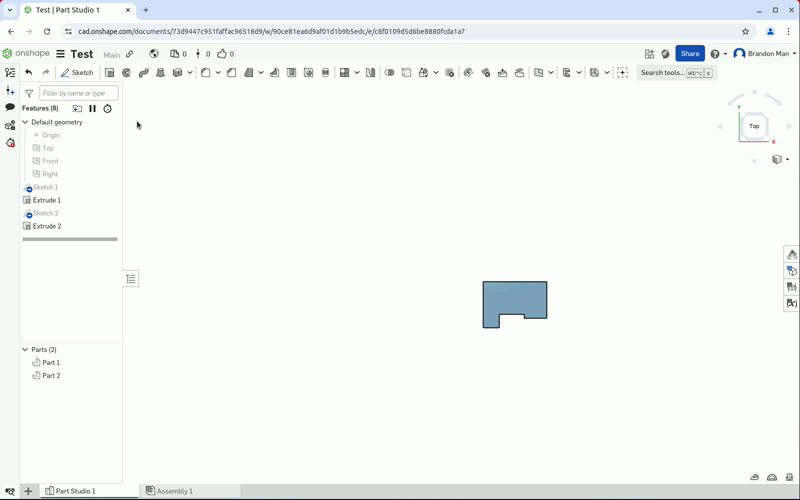
key(shift+h)
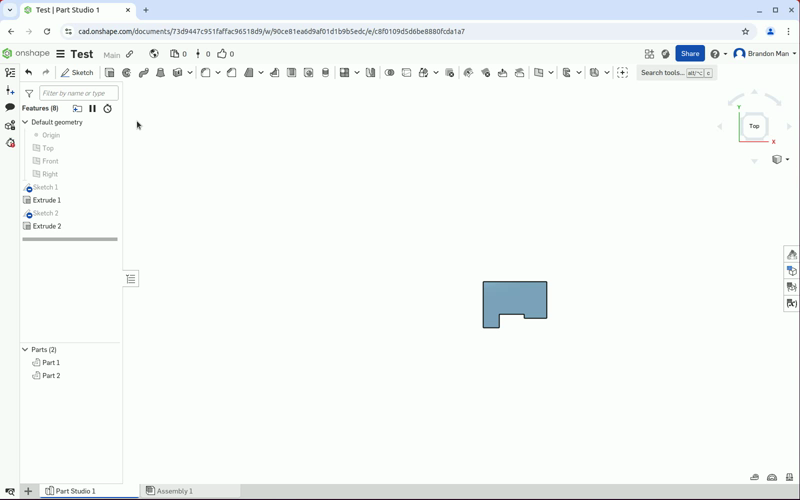
key(shift+h)
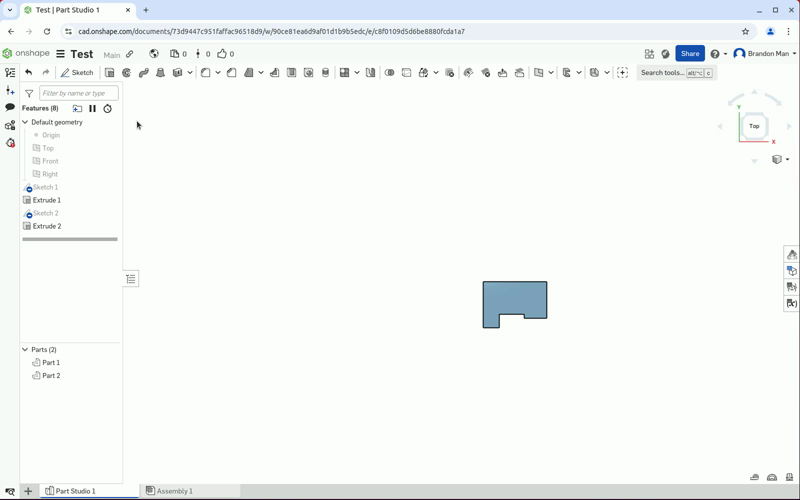
mouse_move(73, 189)
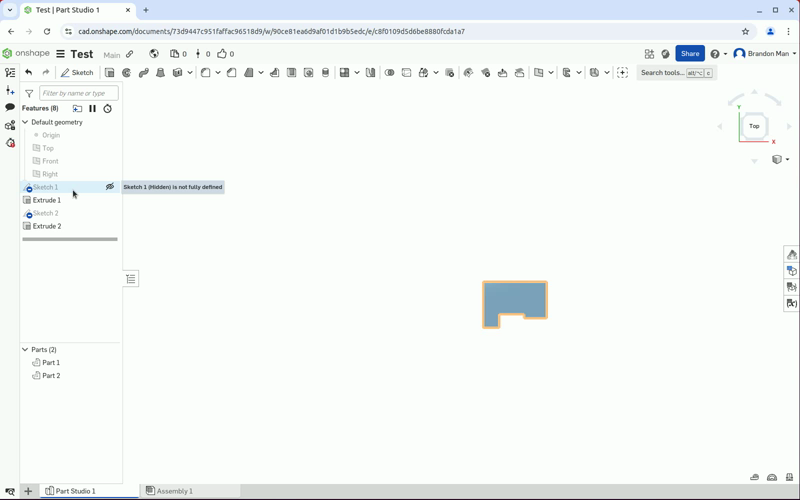
click(73, 189)
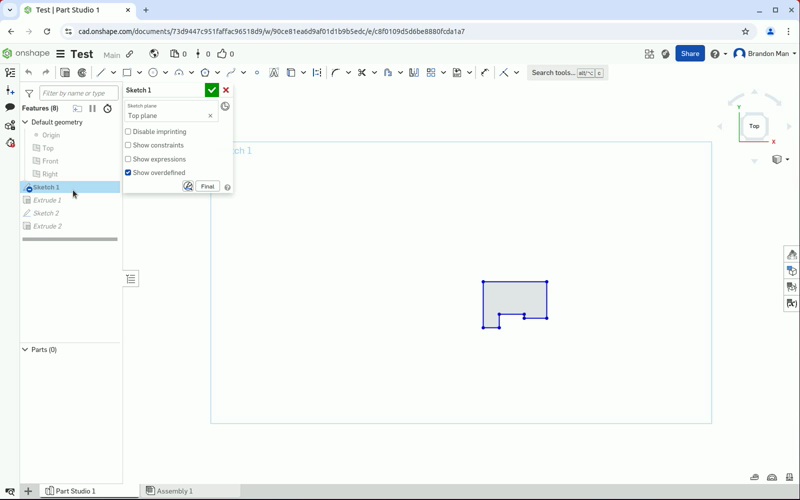
mouse_move(229, 92)
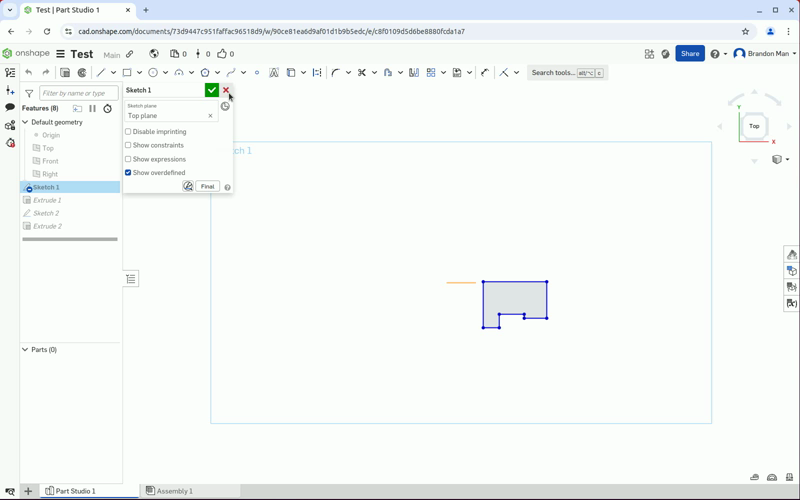
click(229, 92)
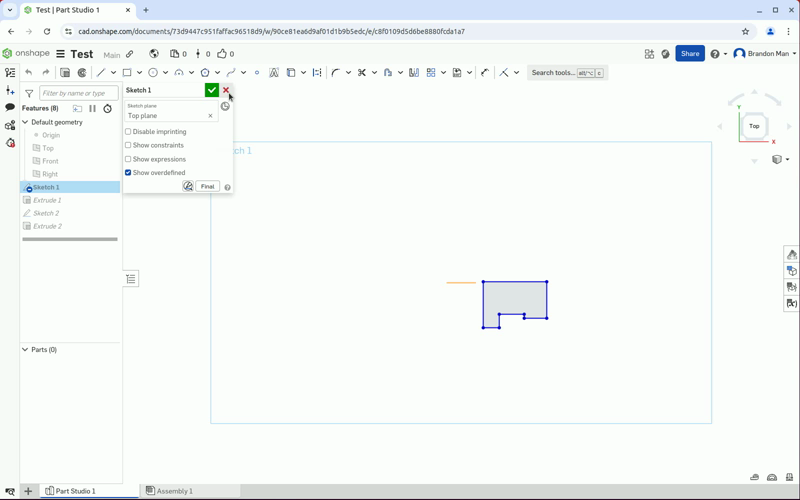
key(shift+s)
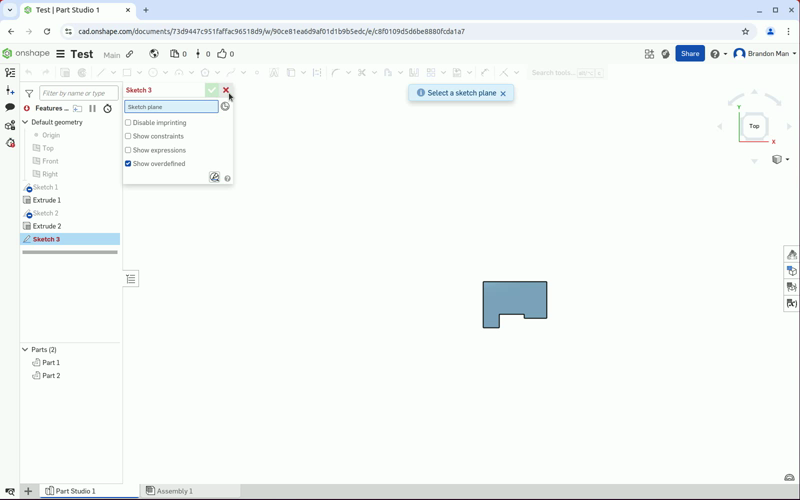
mouse_move(73, 150)
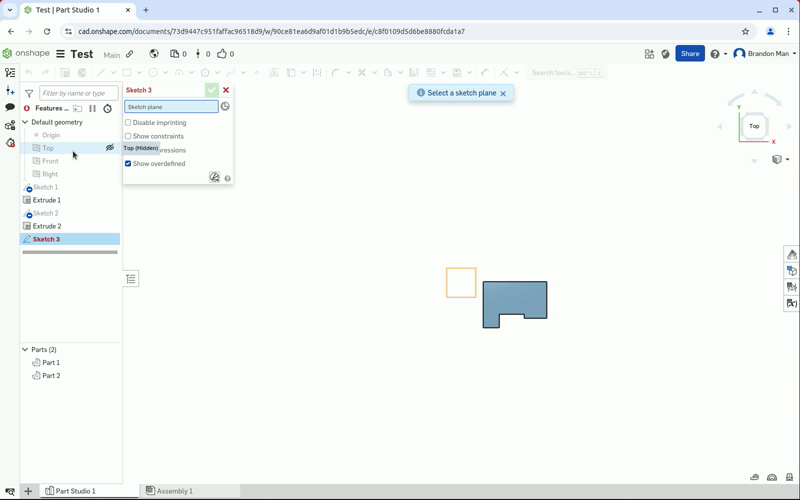
click(73, 150)
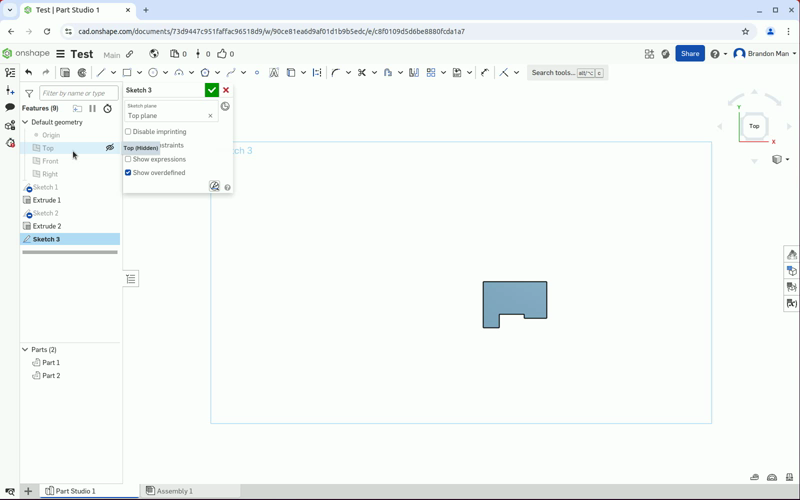
mouse_move(73, 352)
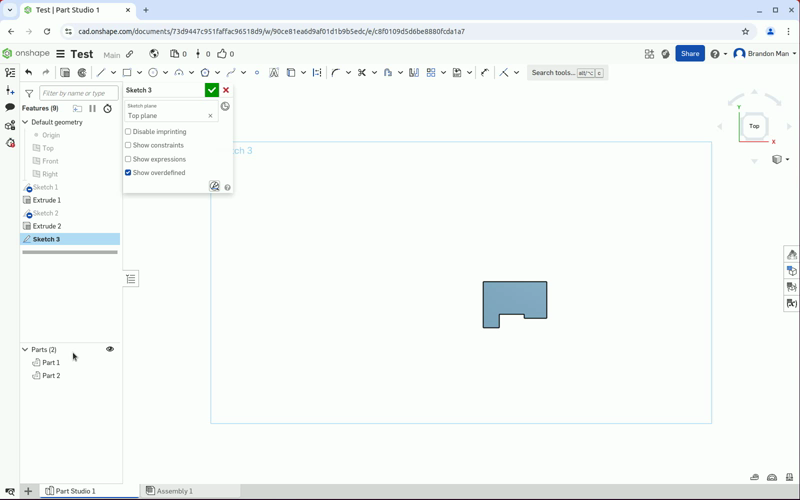
key(y)
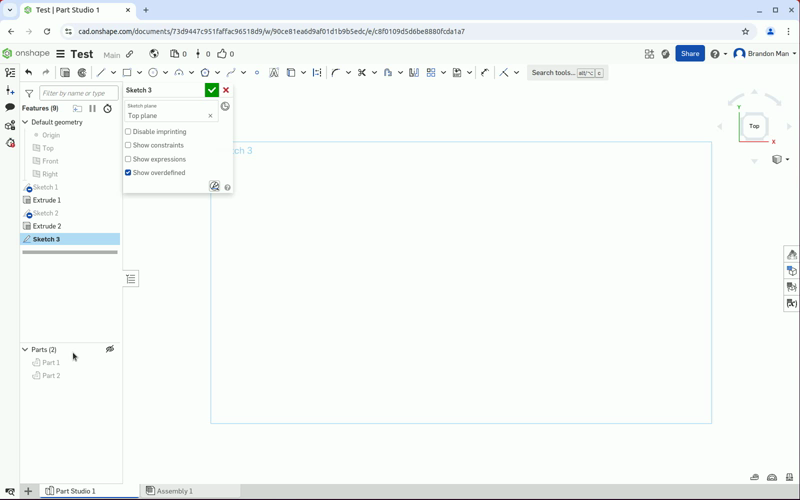
key(l)
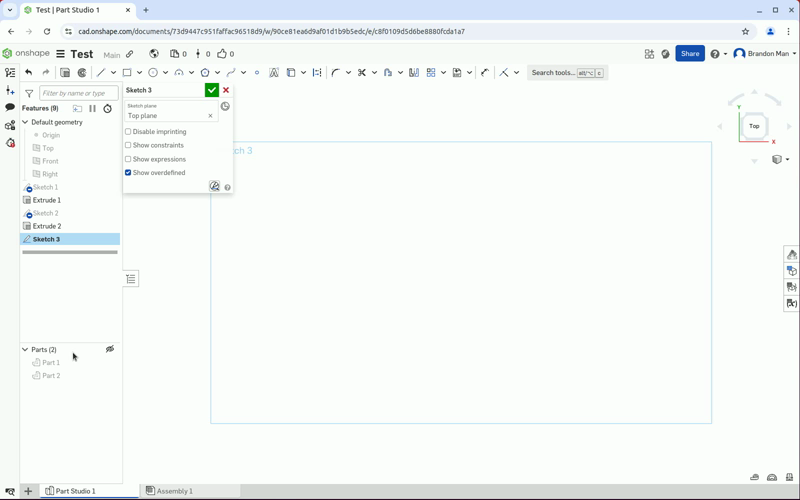
key_down(shift)
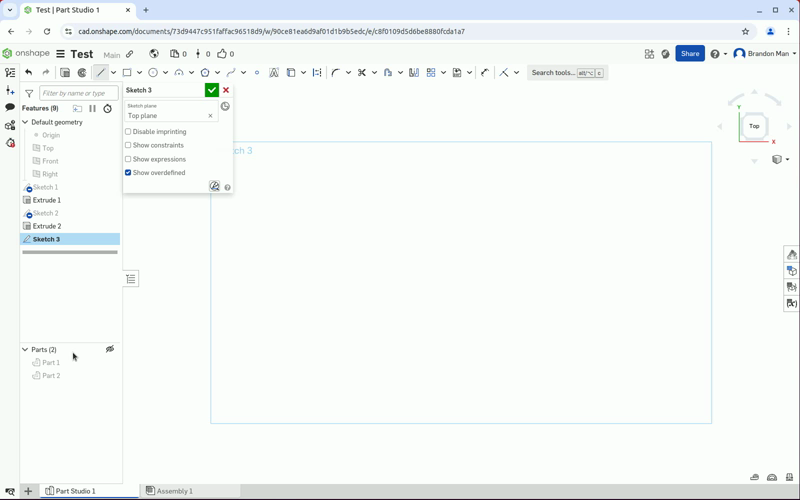
mouse_move(460, 327)
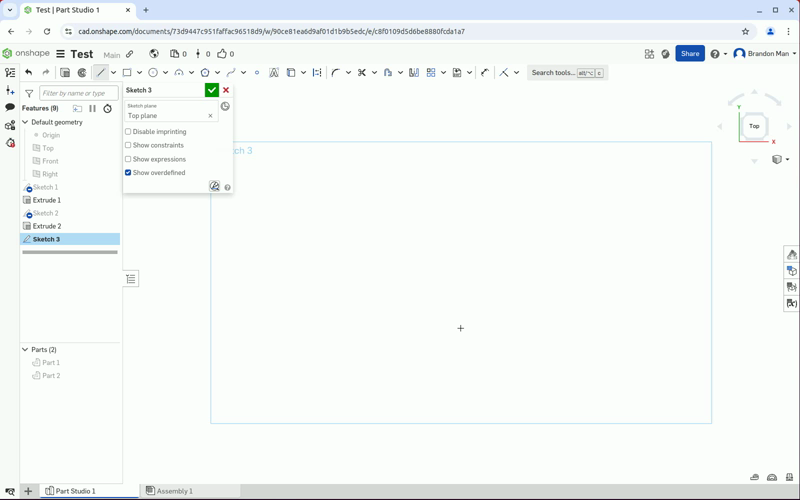
click(460, 327)
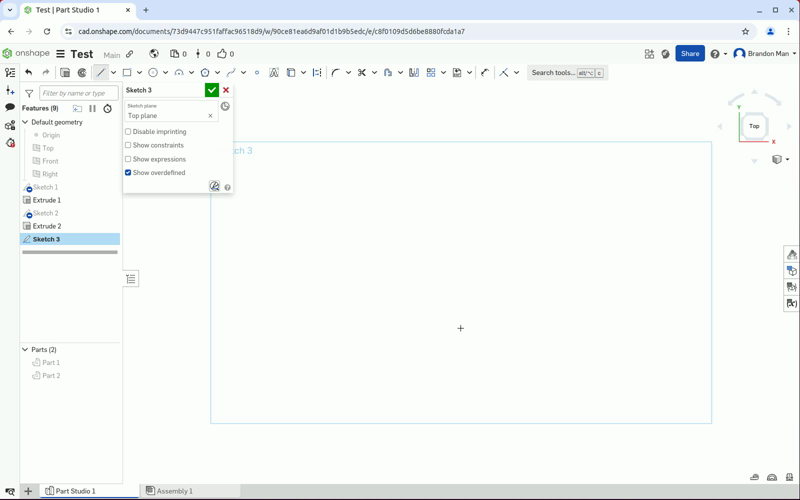
key_up(shift)
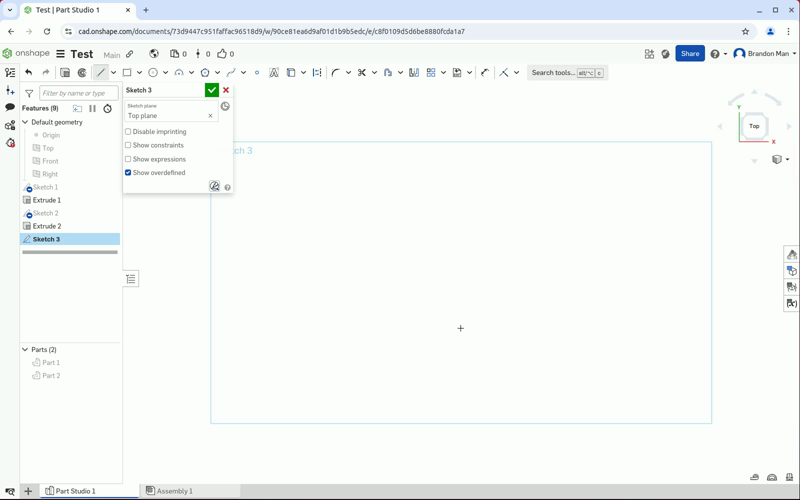
key_down(shift)
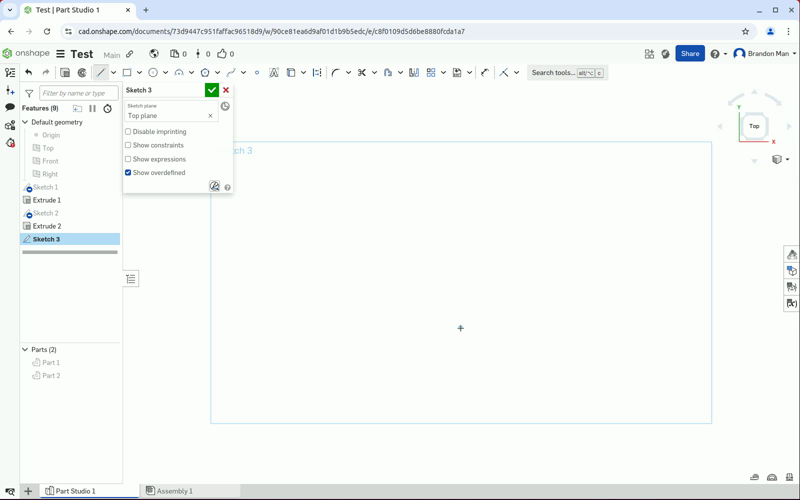
mouse_move(490, 327)
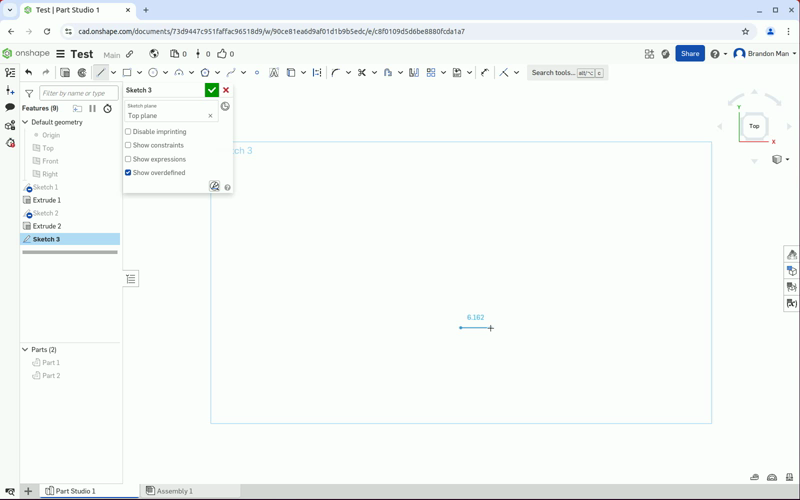
mouse_move(483, 327)
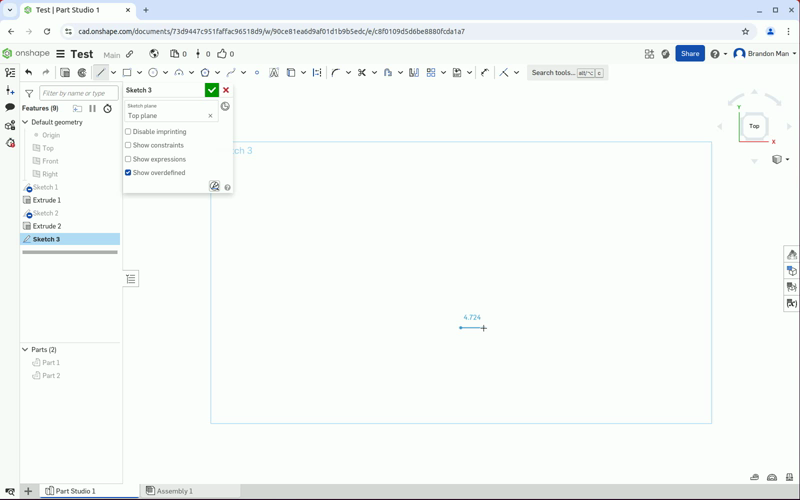
click(483, 327)
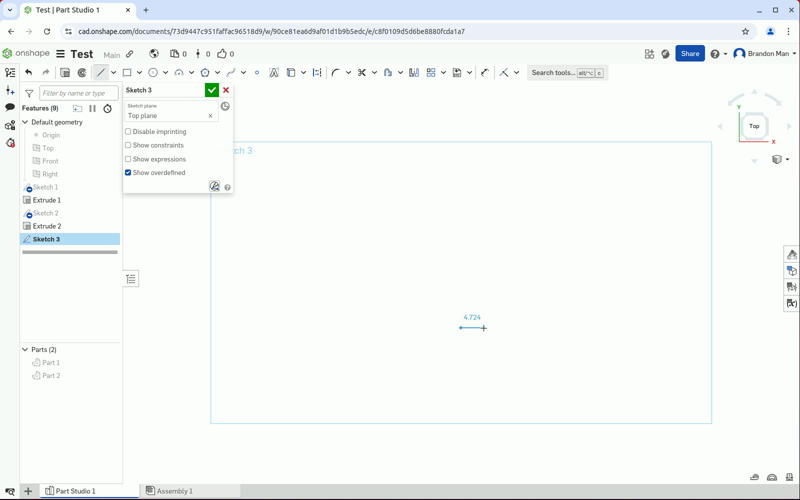
key_up(shift)
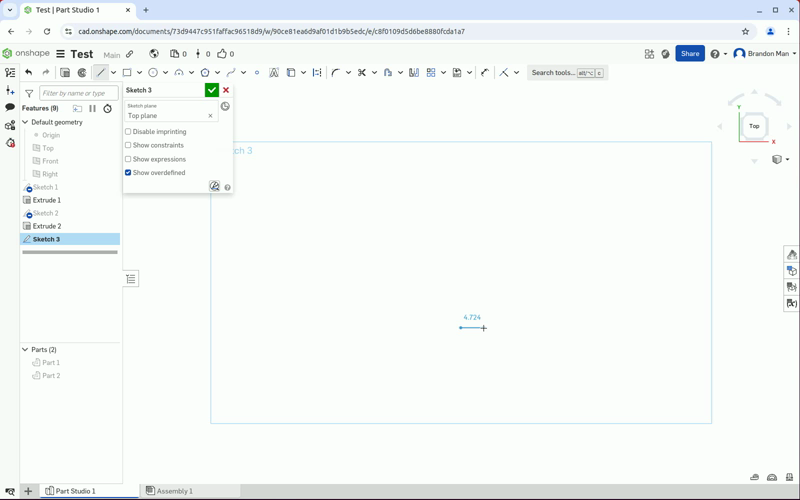
key_down(shift)
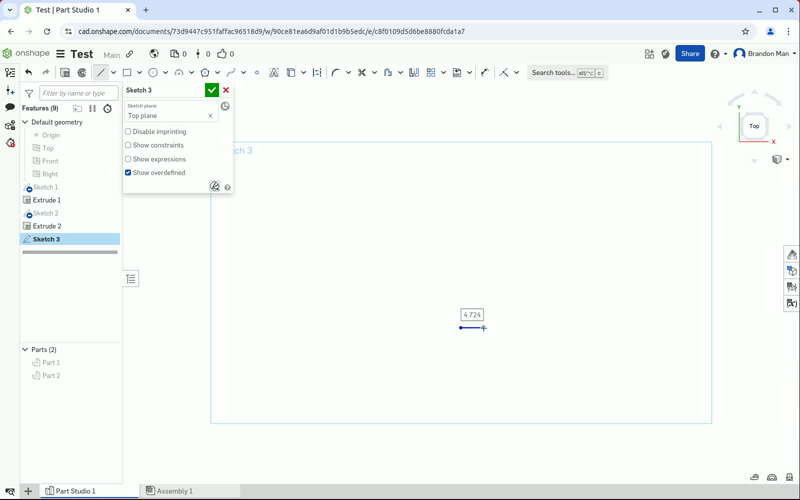
mouse_move(513, 327)
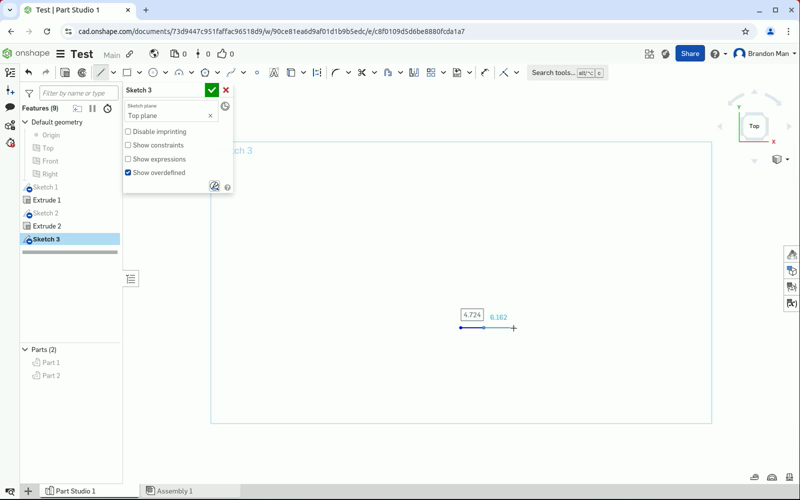
mouse_move(483, 282)
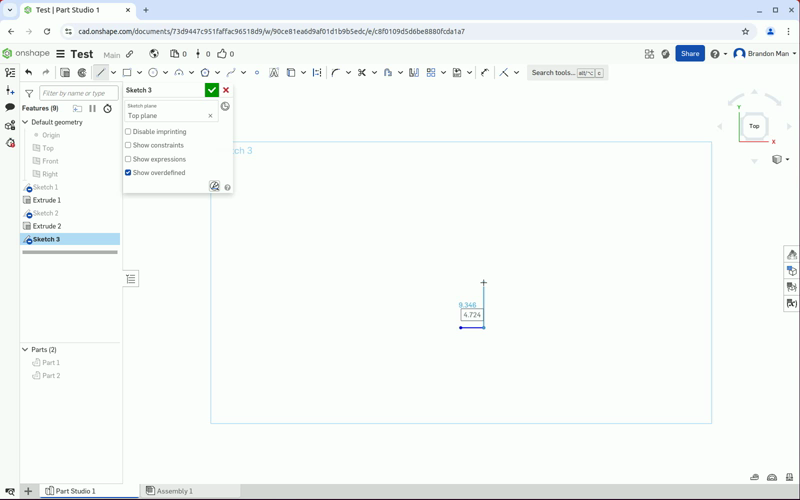
click(483, 282)
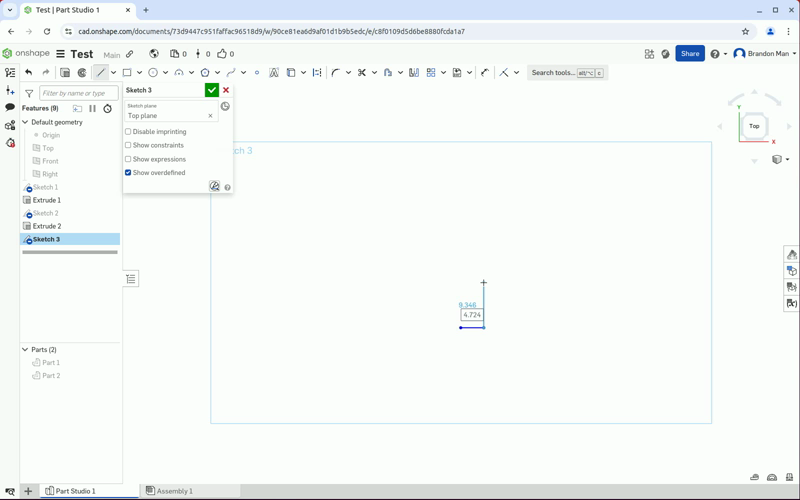
key_up(shift)
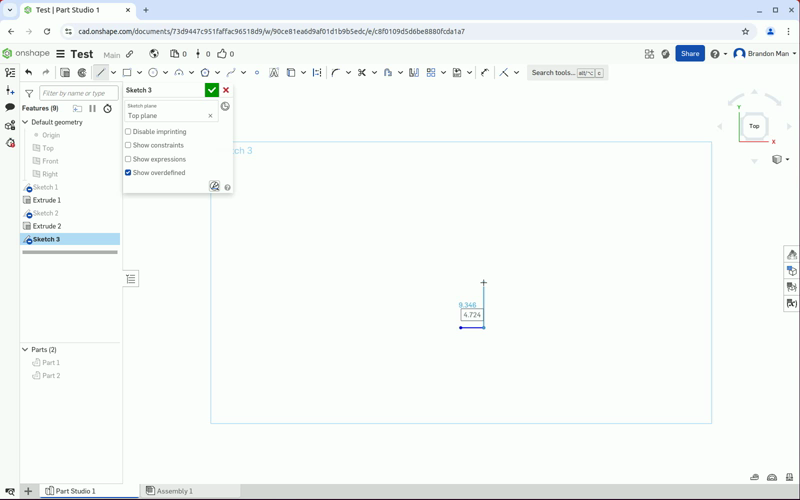
key_down(shift)
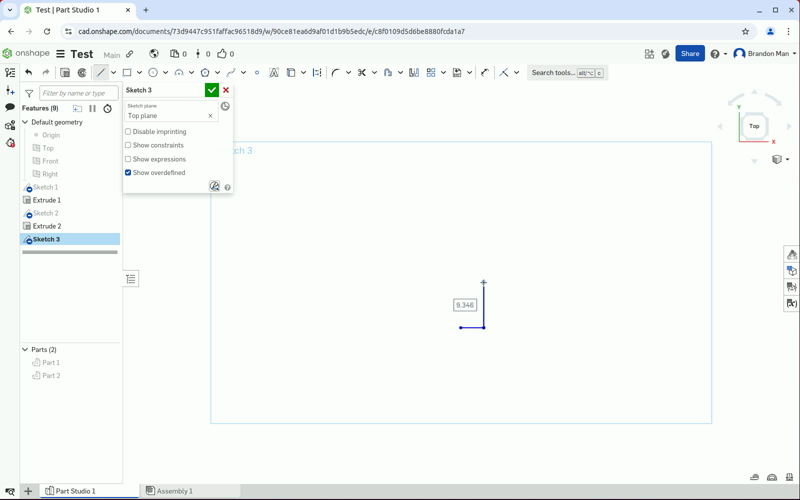
mouse_move(513, 282)
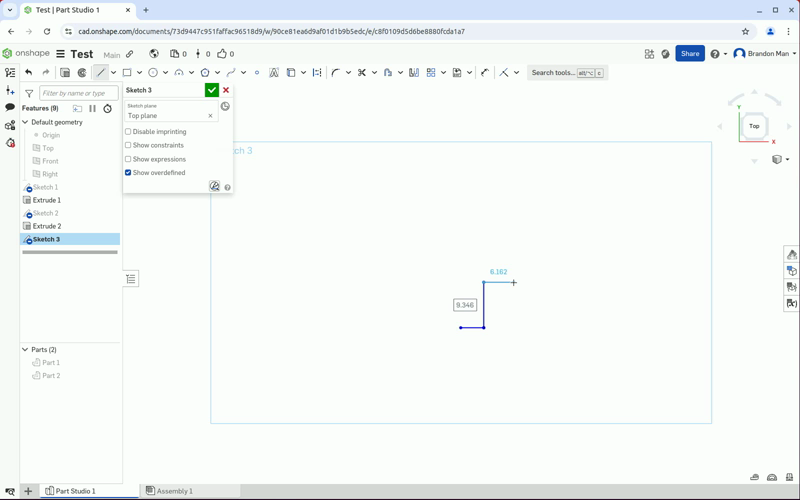
mouse_move(460, 282)
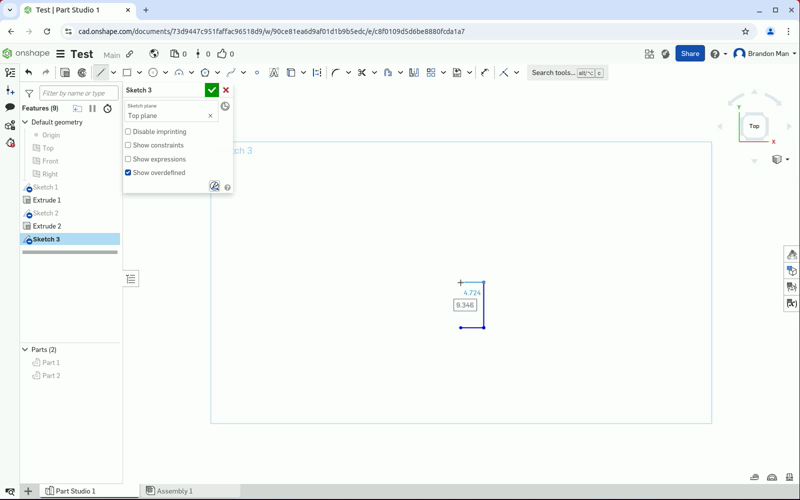
click(460, 282)
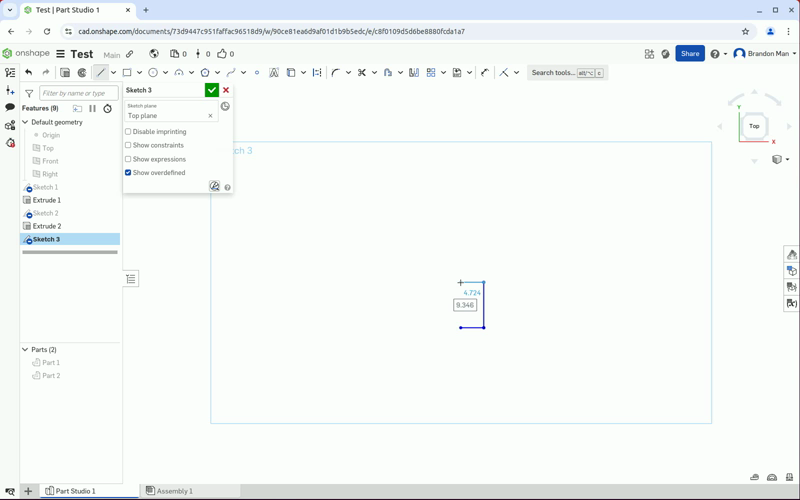
key_up(shift)
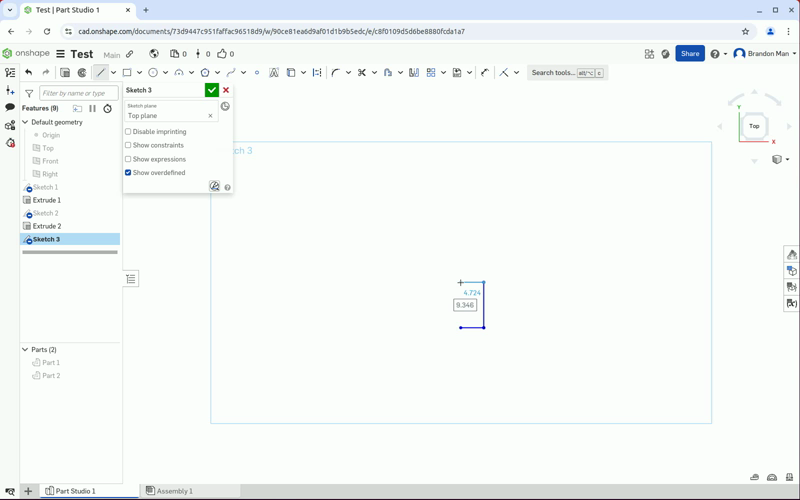
mouse_move(490, 282)
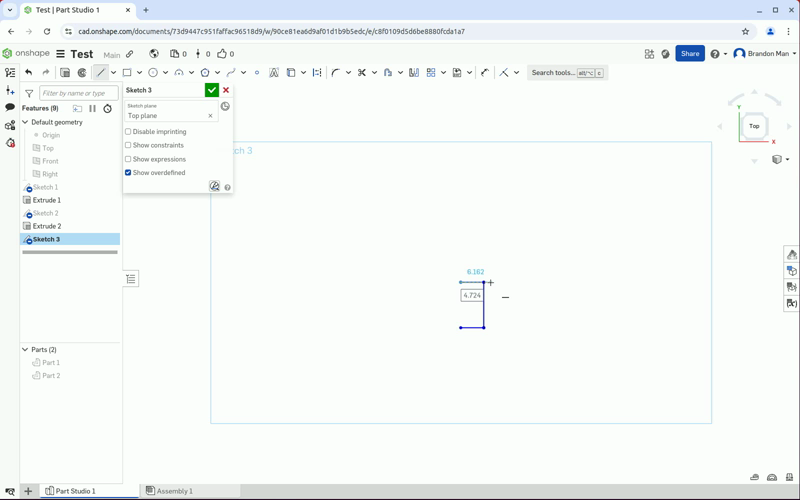
key_down(shift)
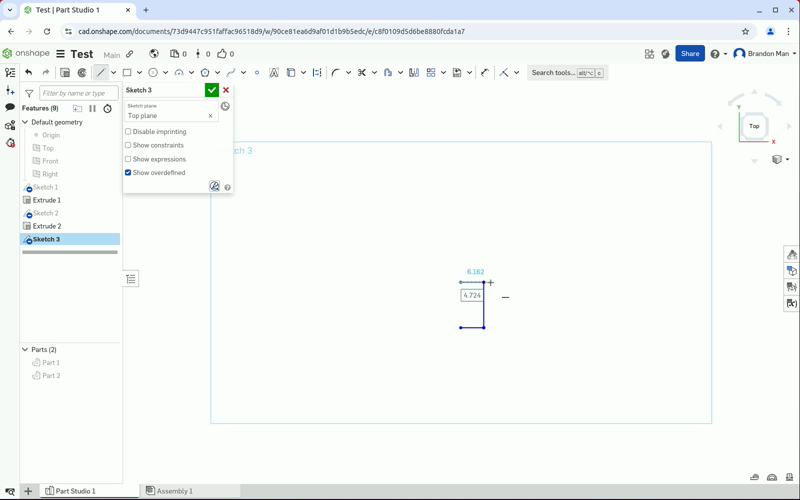
mouse_move(460, 327)
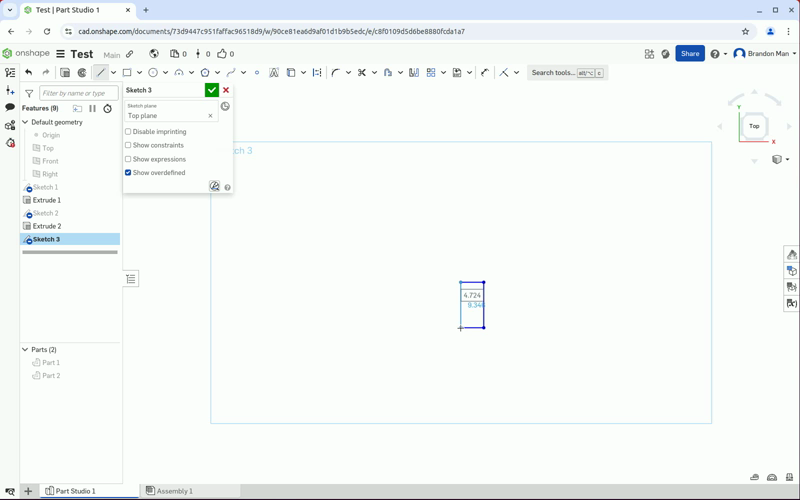
key_up(shift)
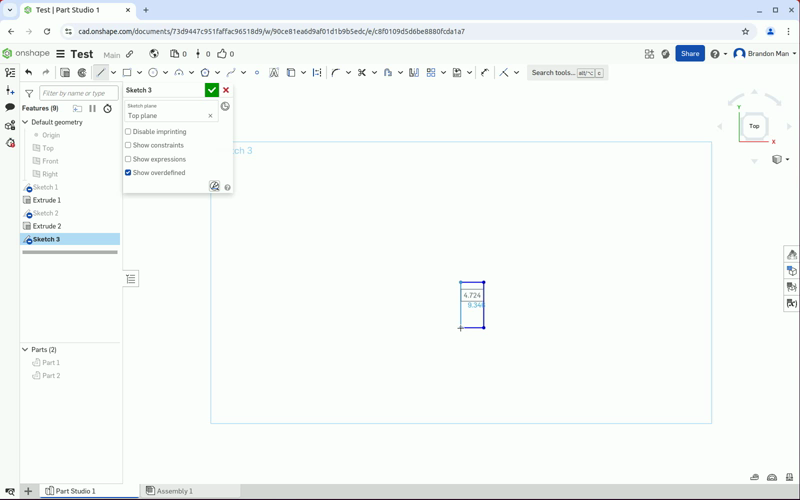
click(460, 327)
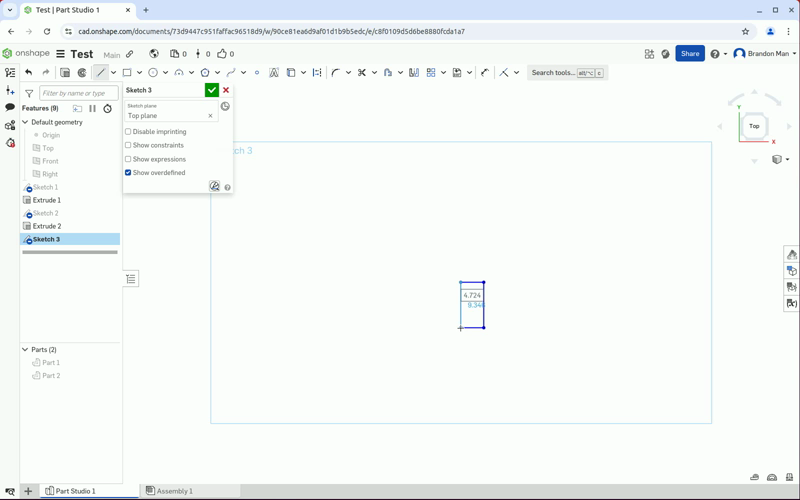
key(esc)
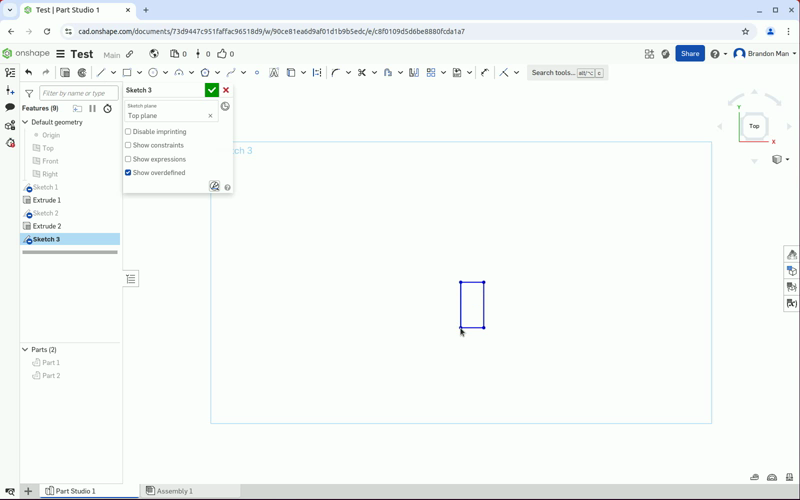
mouse_move(467, 288)
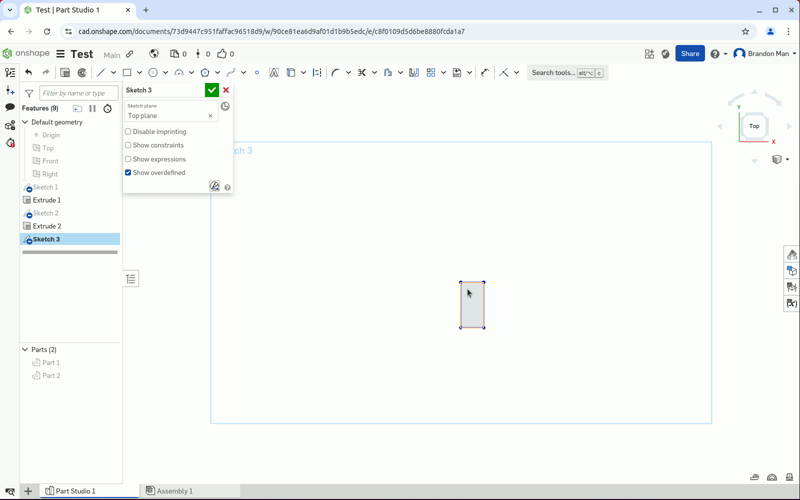
scroll(6)
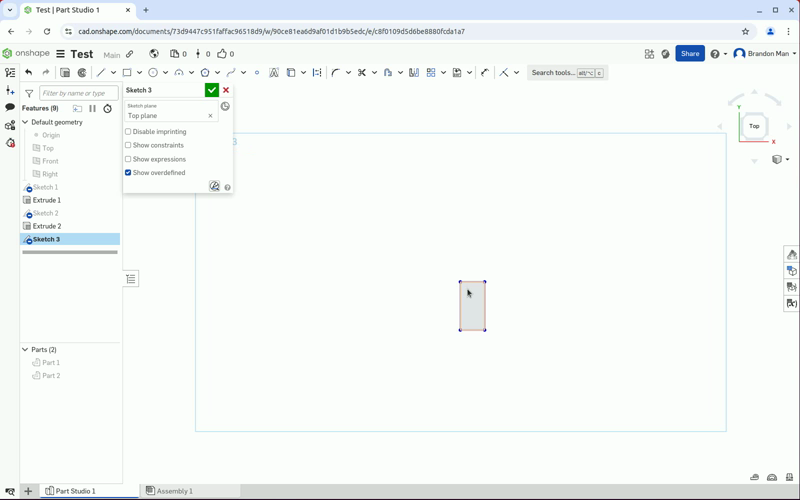
scroll(6)
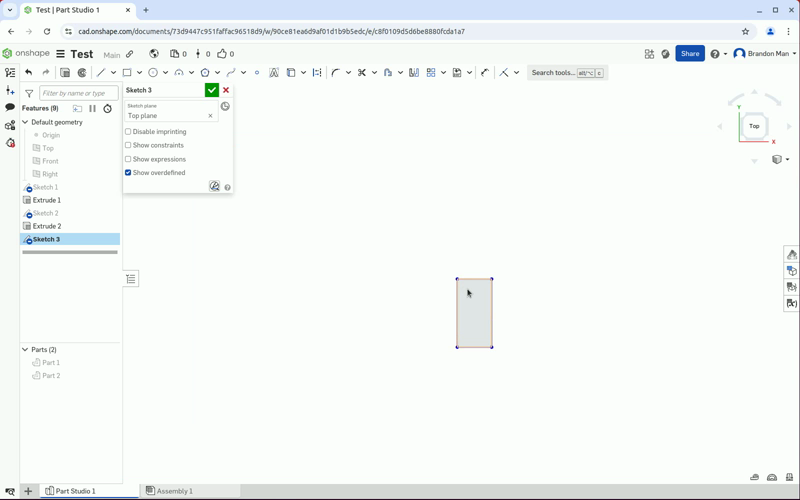
scroll(6)
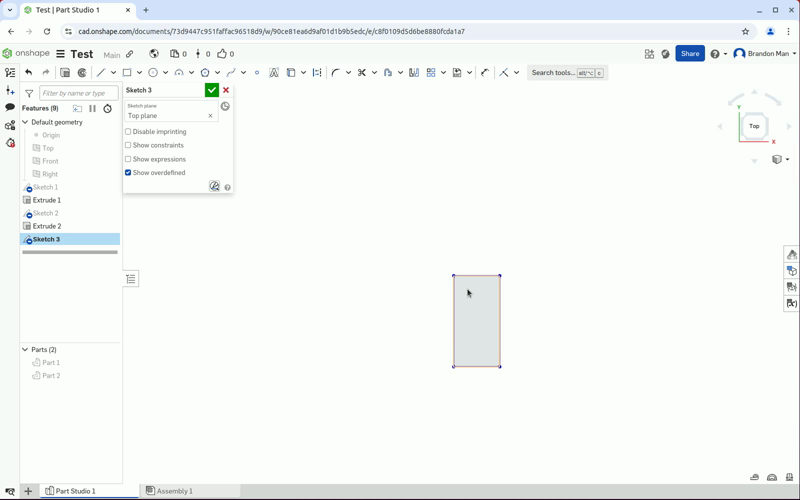
scroll(6)
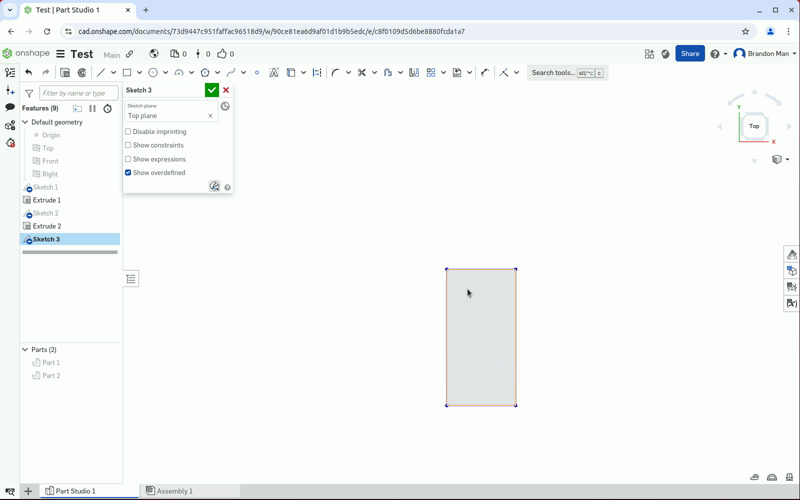
scroll(6)
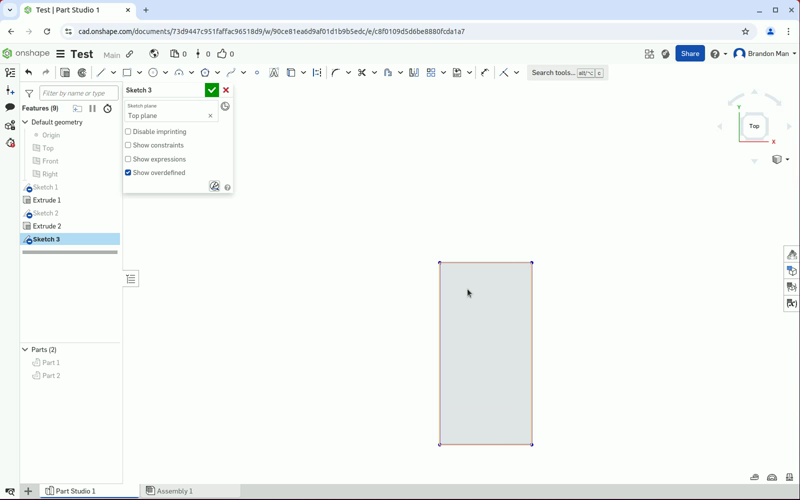
scroll(6)
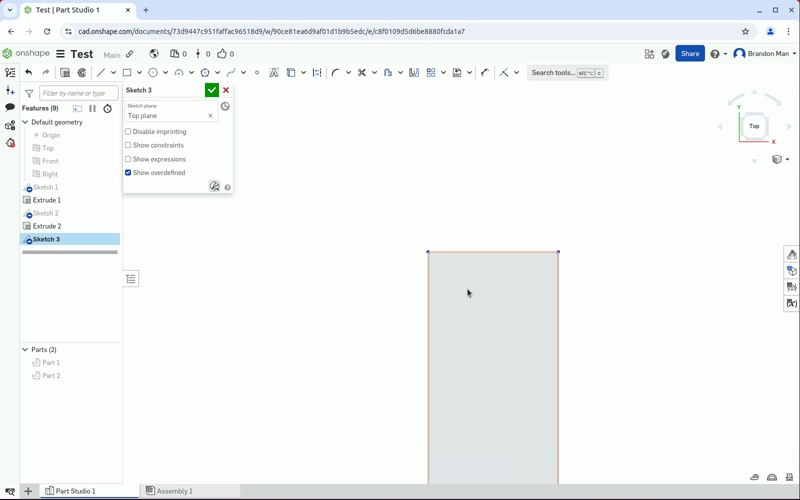
scroll(6)
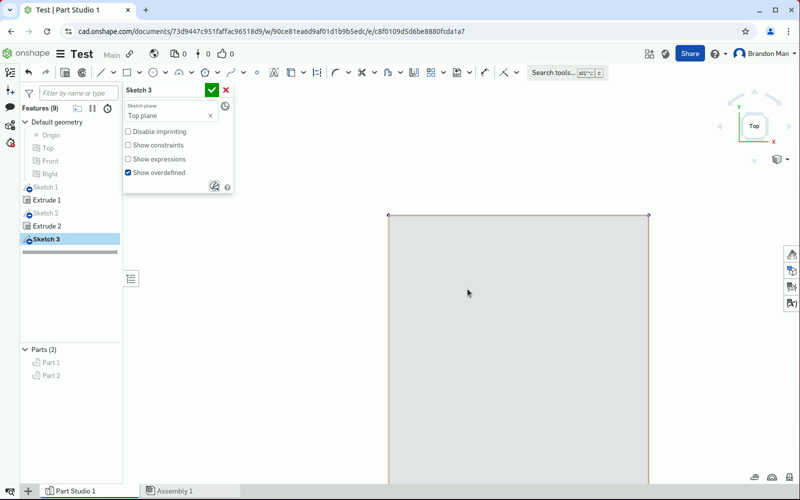
click(467, 288)
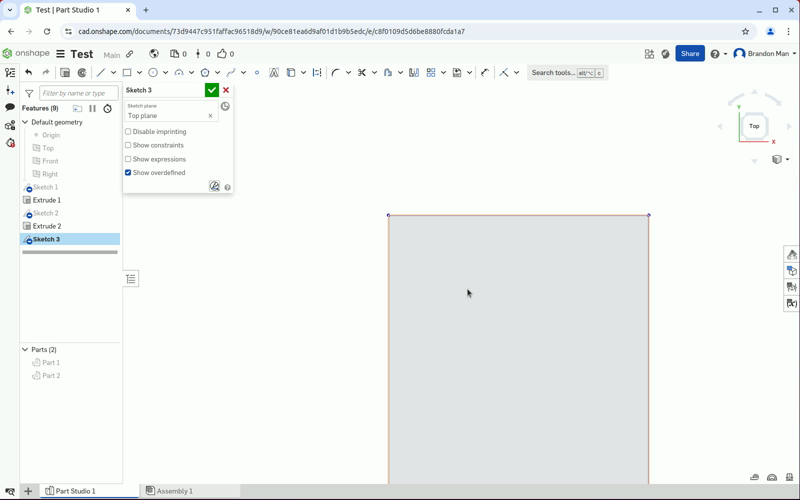
scroll(-6)
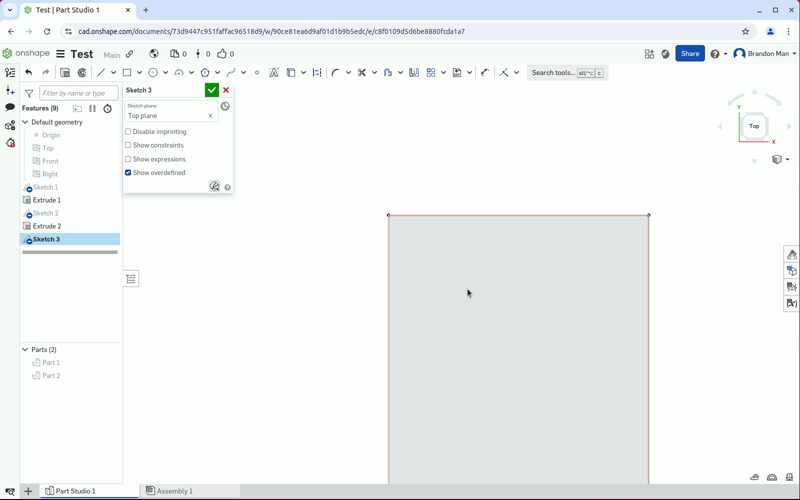
scroll(-6)
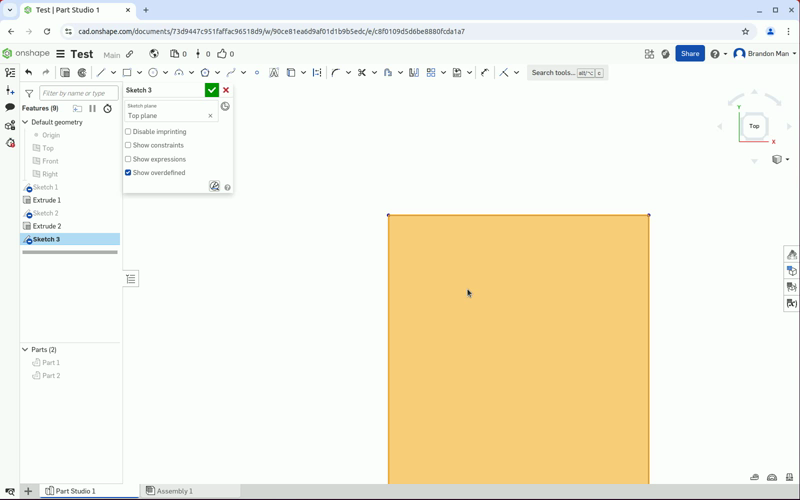
scroll(-6)
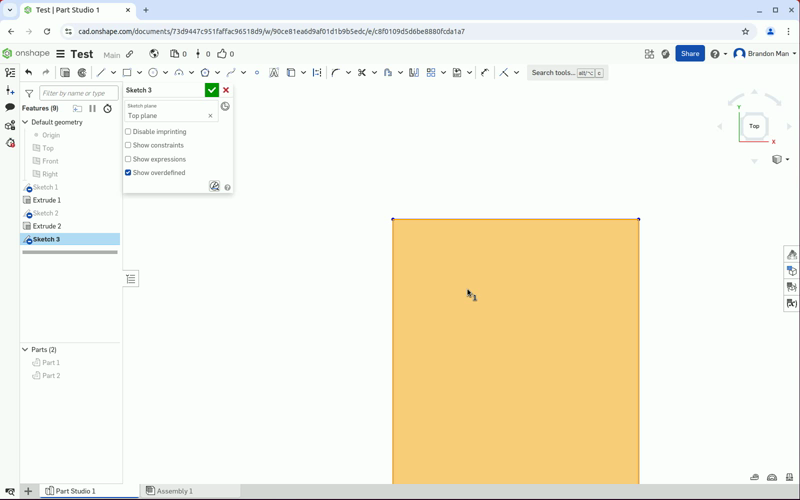
scroll(-6)
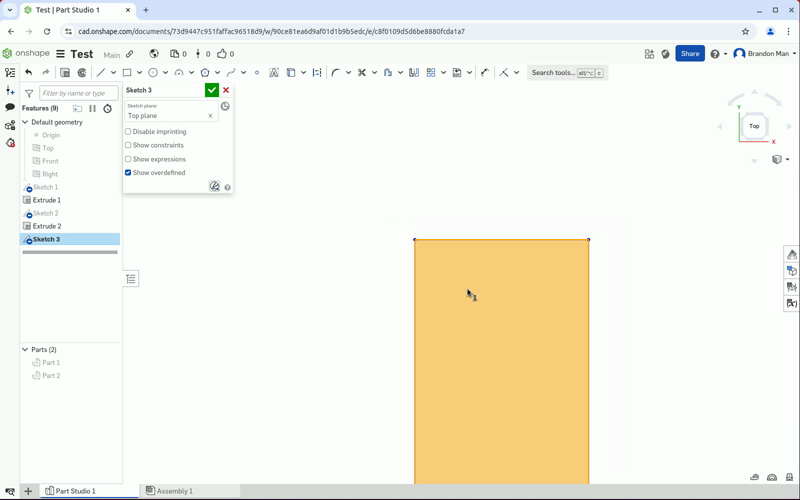
scroll(-6)
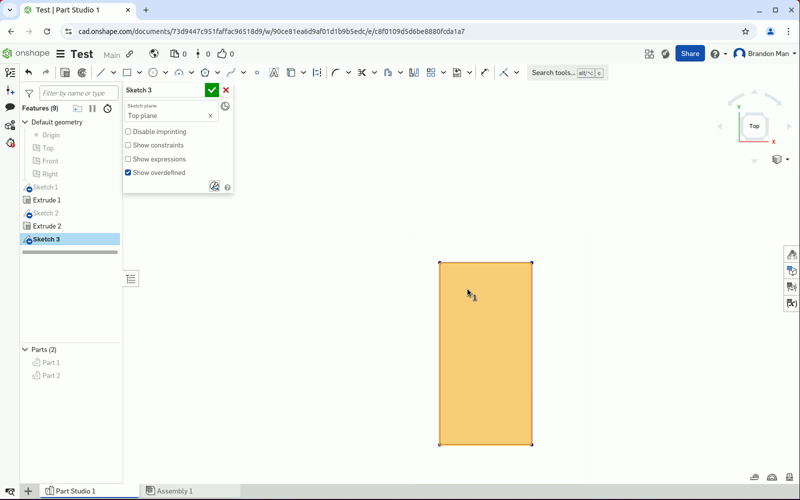
scroll(-6)
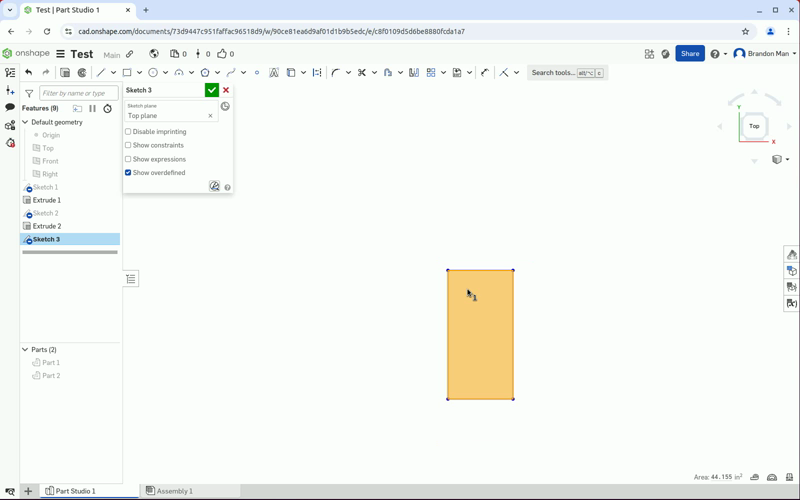
scroll(-6)
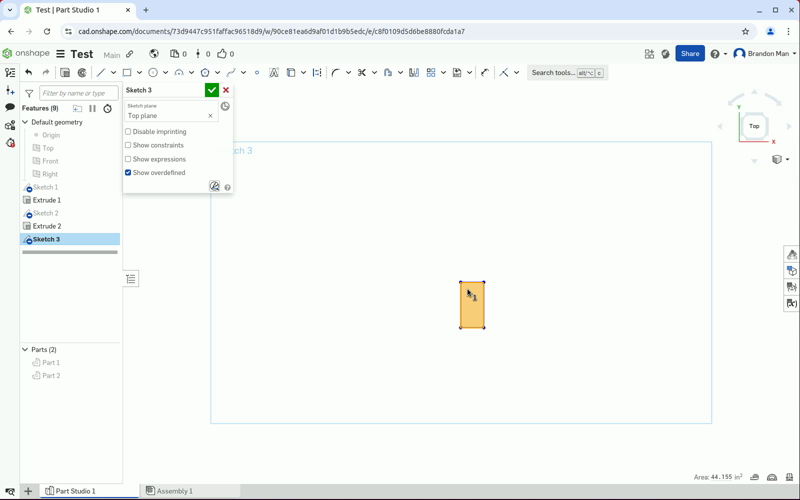
mouse_move(73, 352)
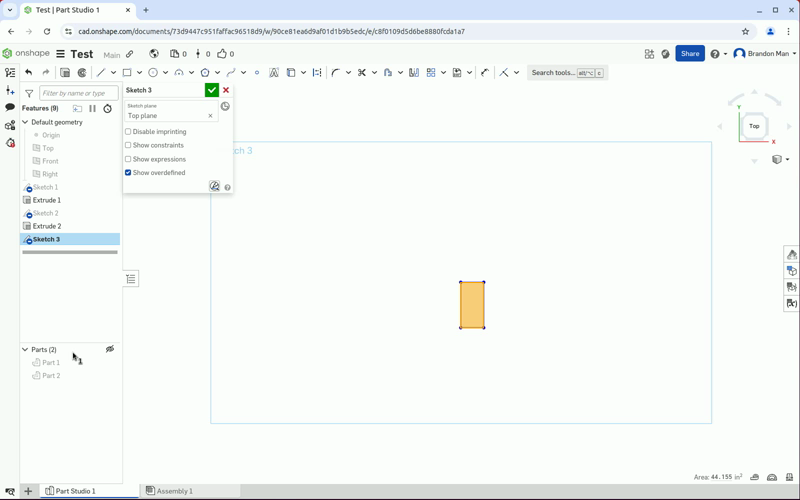
key(shift+y)
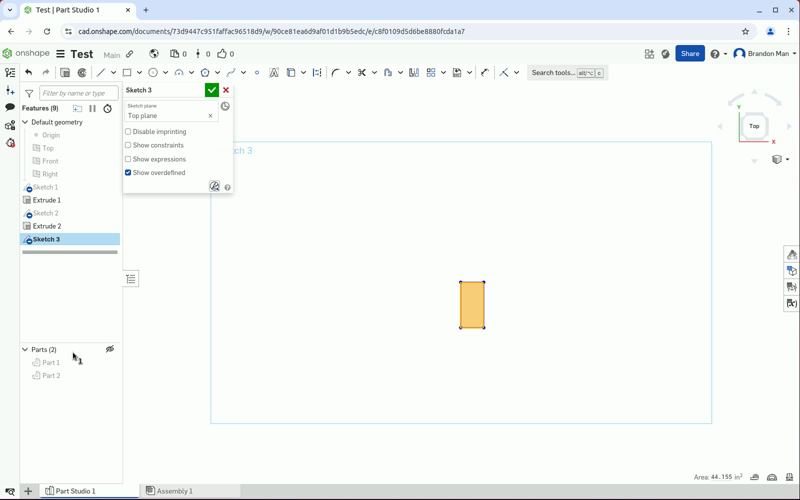
key(shift+e)
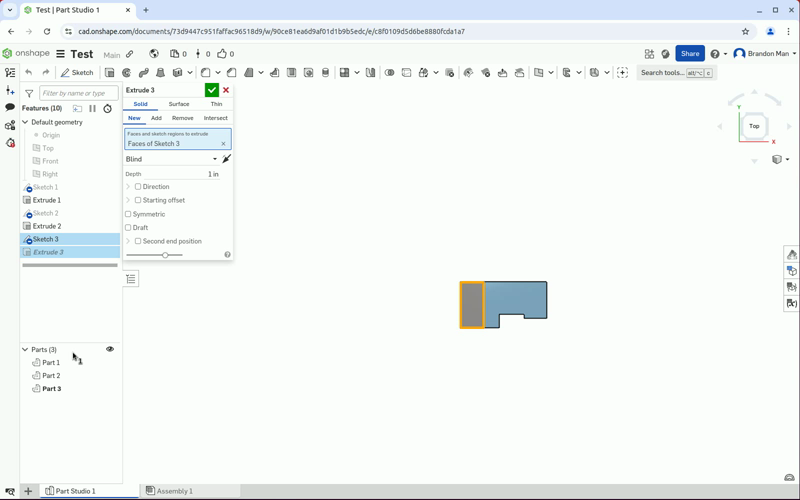
mouse_move(143, 106)
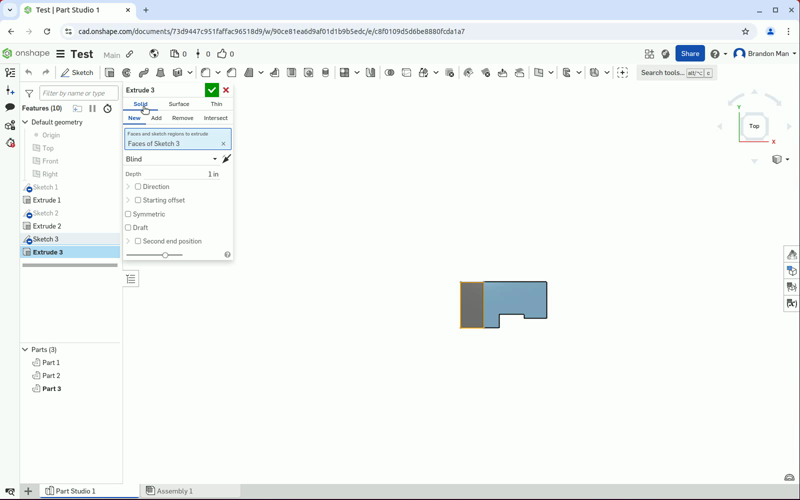
click(143, 106)
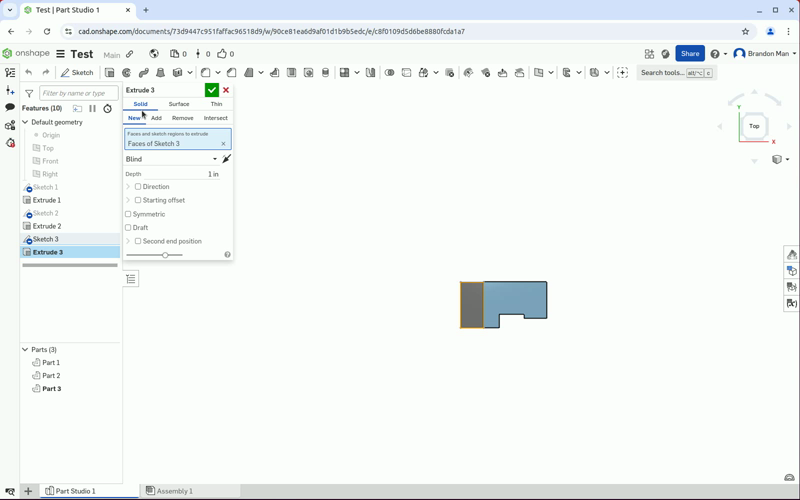
mouse_move(137, 120)
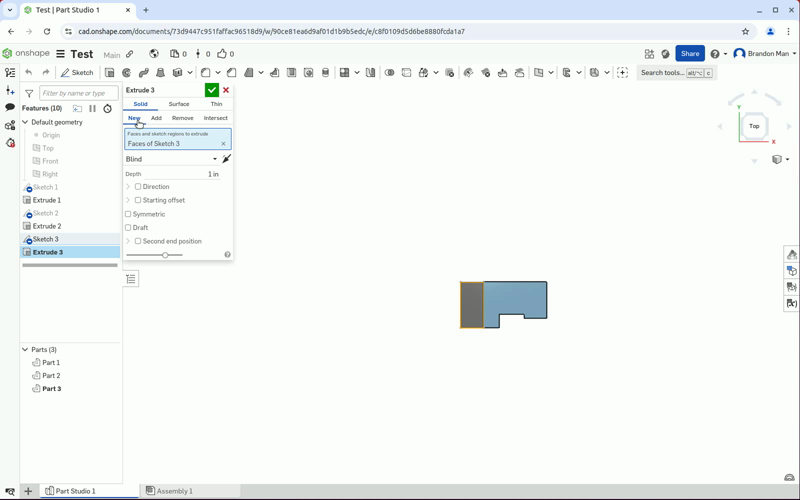
click(137, 120)
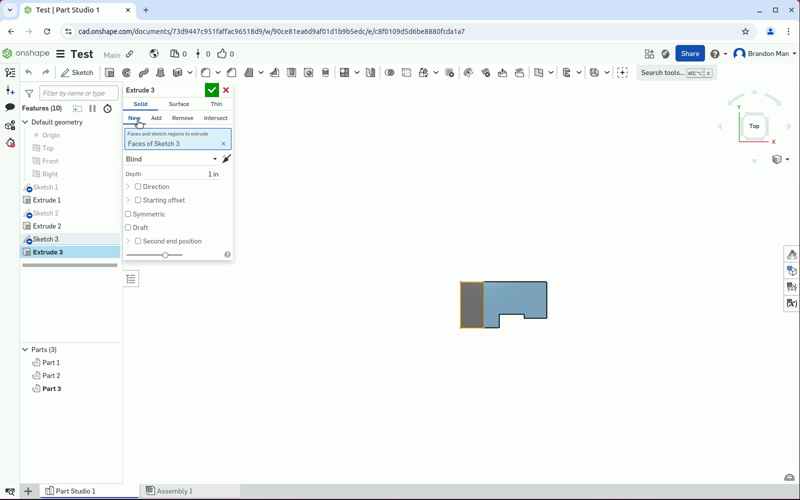
key(tab, 4)
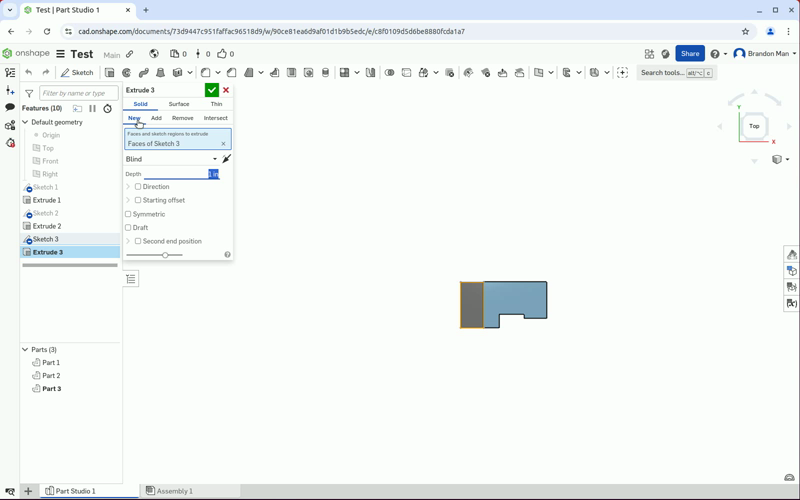
text(13.961)
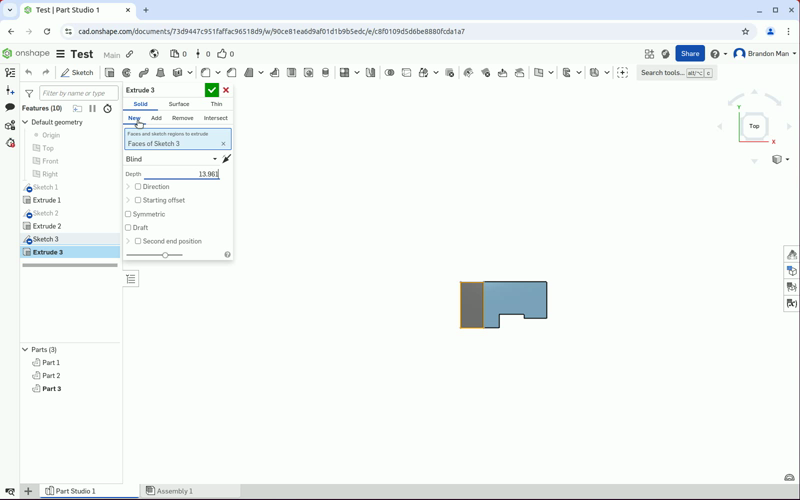
key(enter)
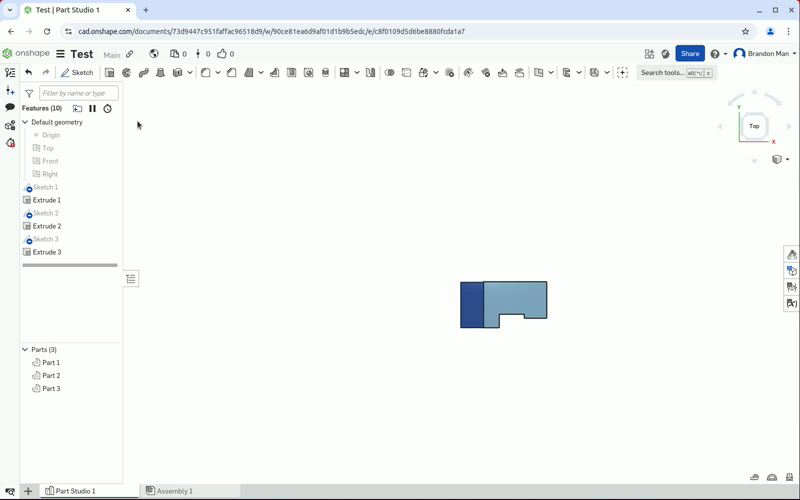
key(shift+h)
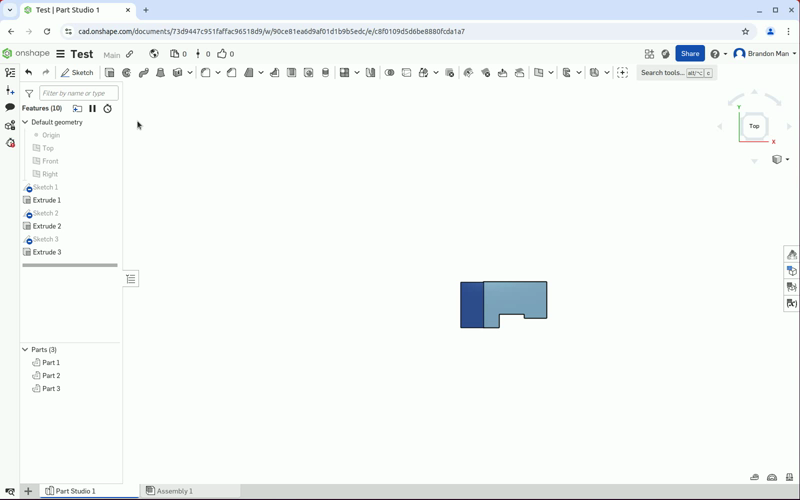
key(shift+h)
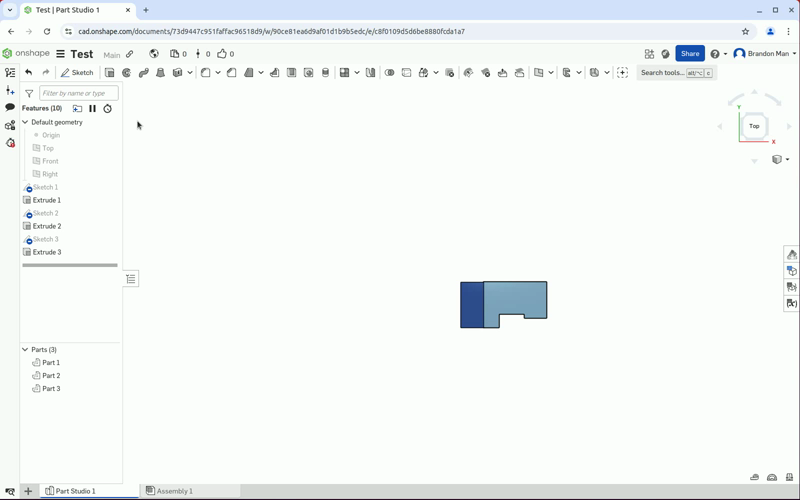
mouse_move(73, 189)
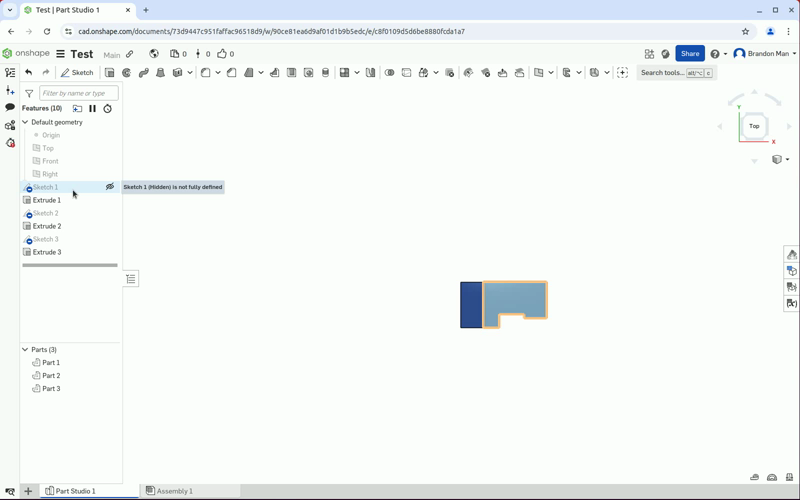
click(73, 189)
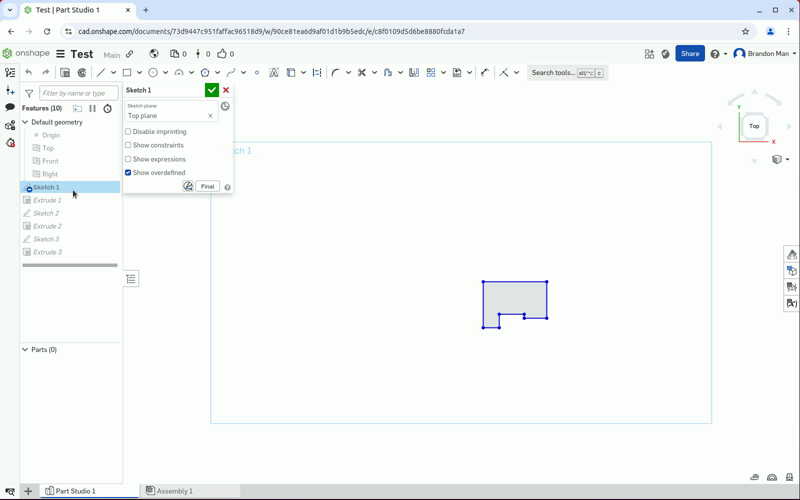
mouse_move(229, 92)
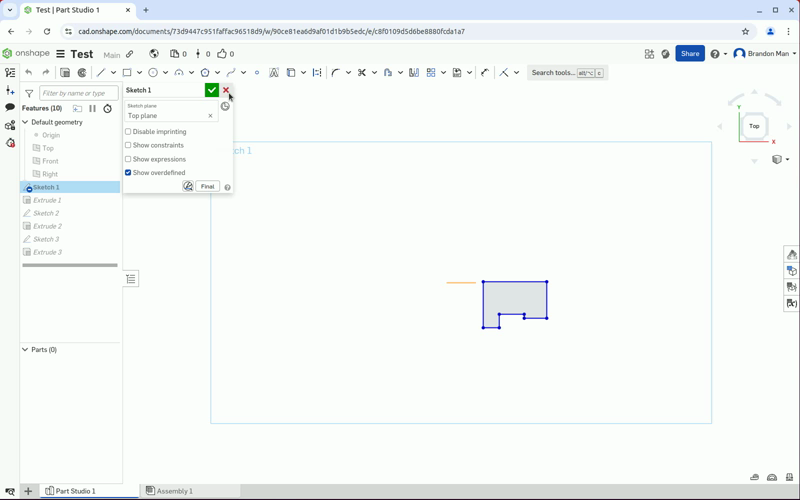
click(229, 92)
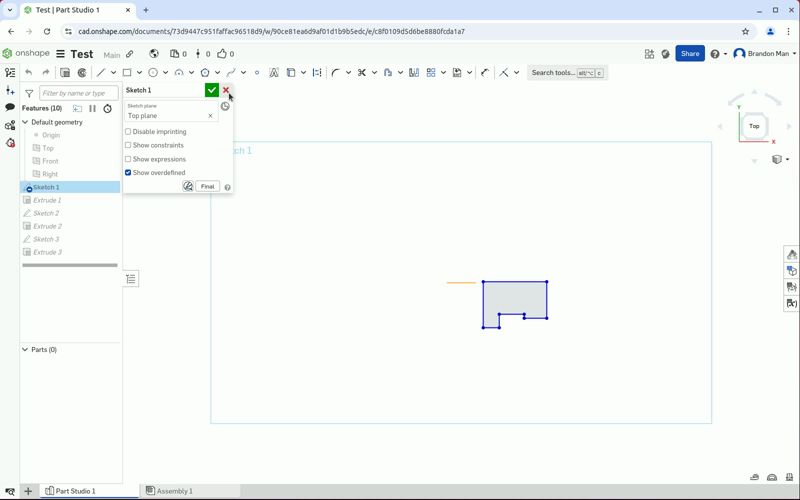
key(shift+s)
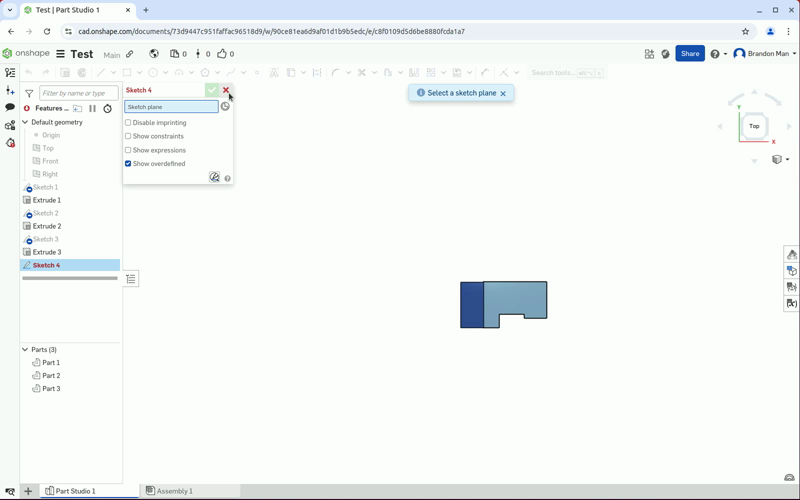
mouse_move(73, 150)
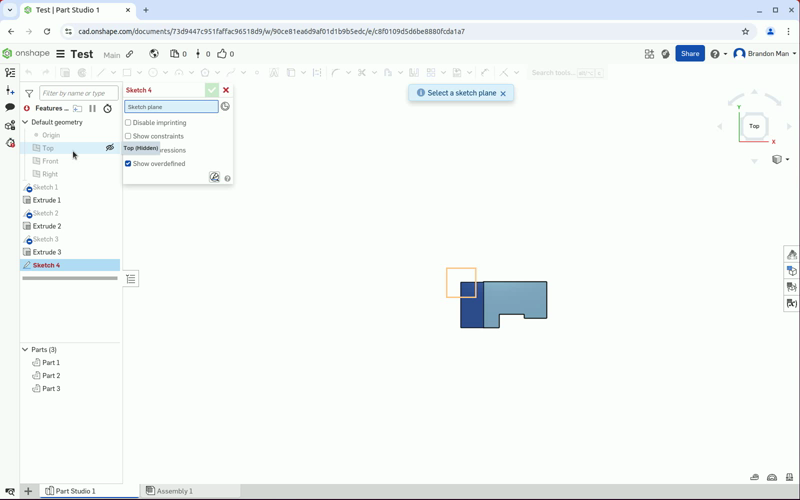
click(73, 150)
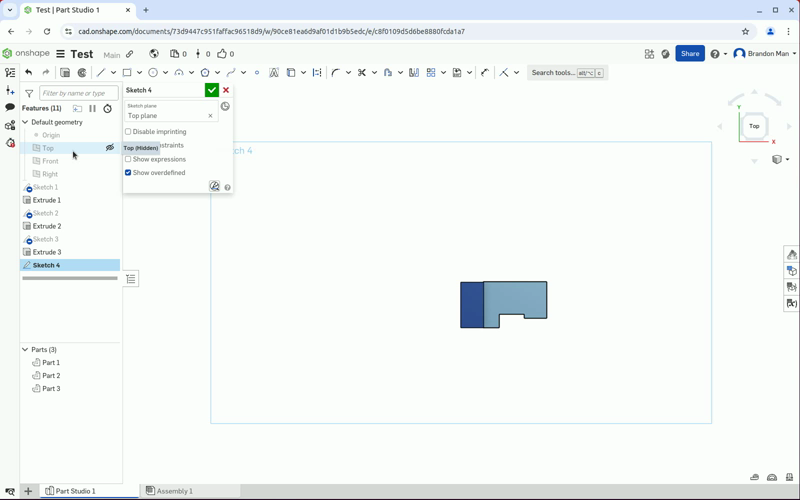
mouse_move(73, 352)
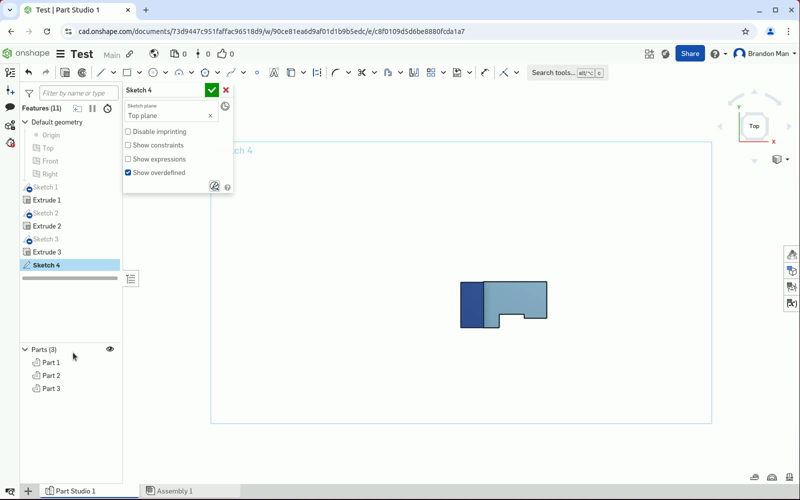
key(y)
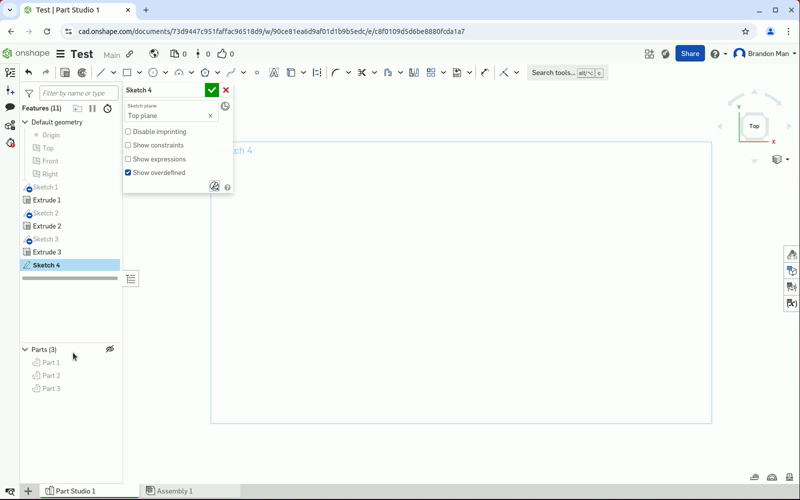
key(l)
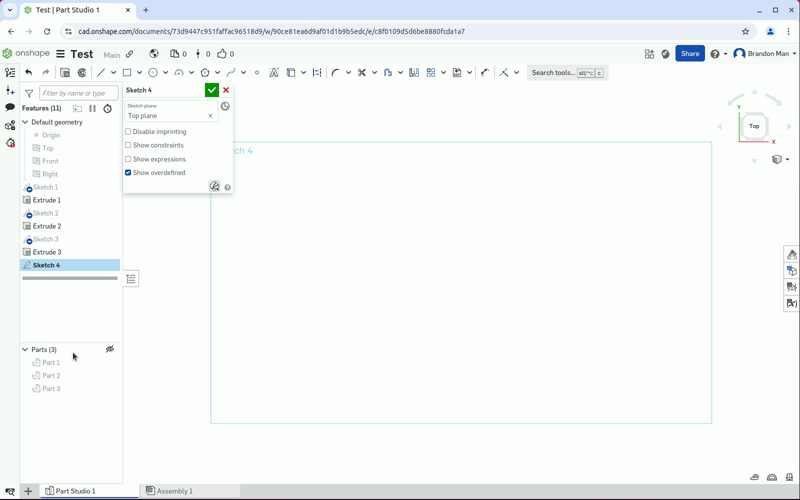
key_down(shift)
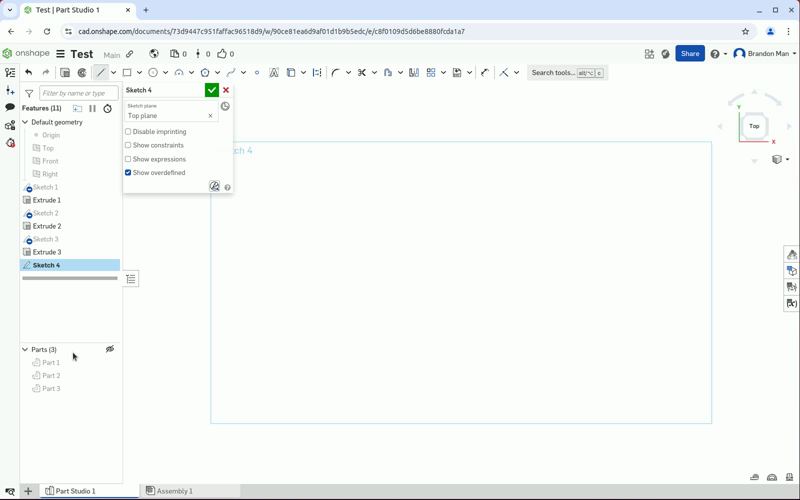
mouse_move(546, 319)
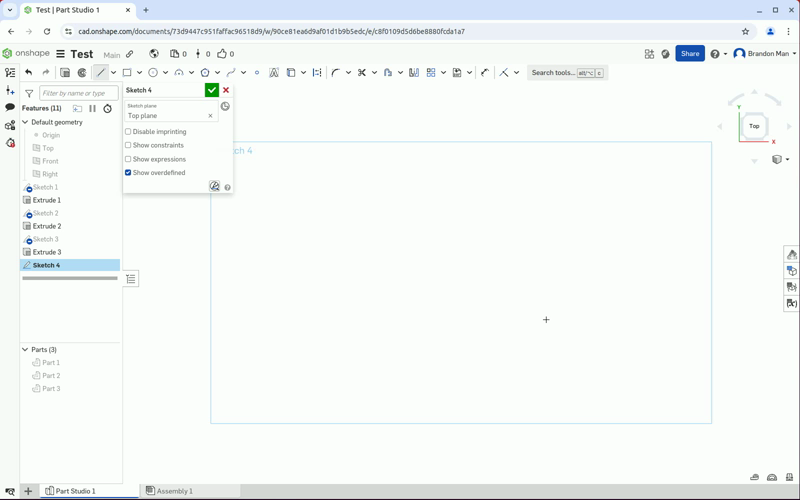
click(546, 319)
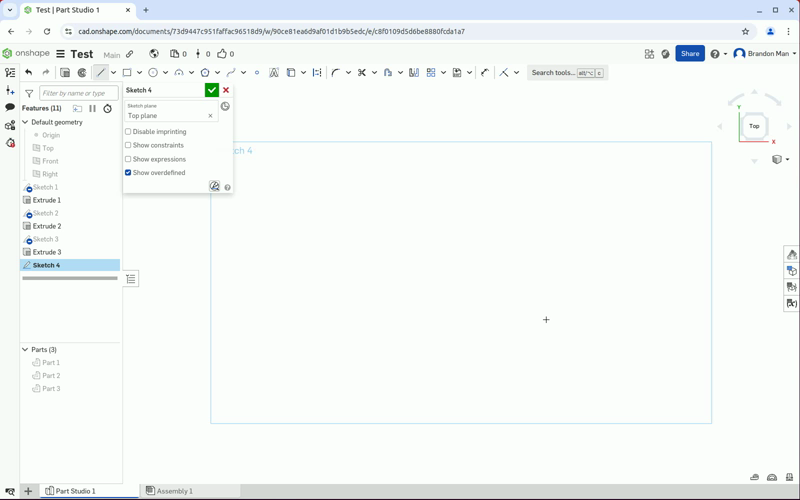
key_up(shift)
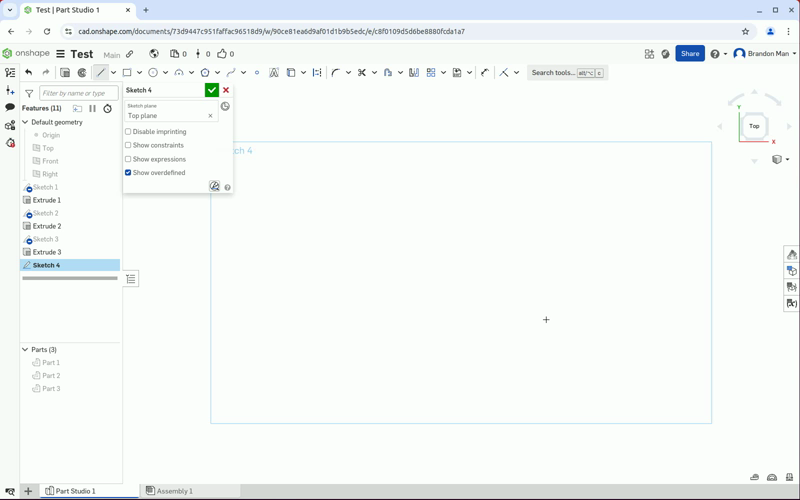
key_down(shift)
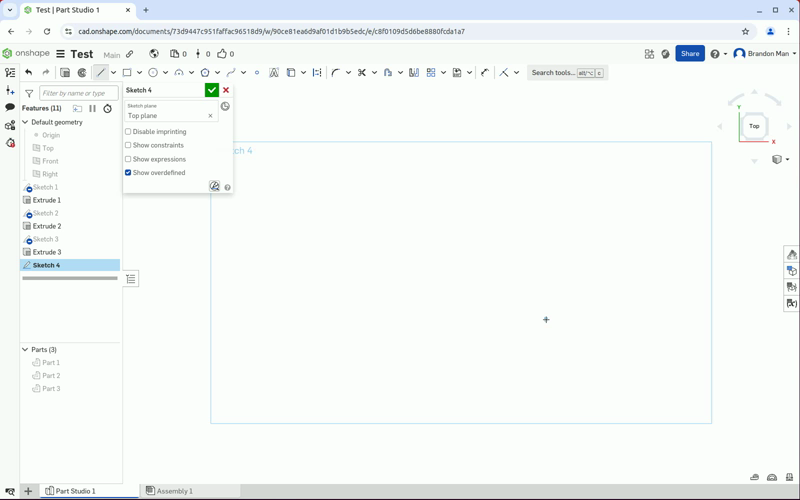
mouse_move(576, 319)
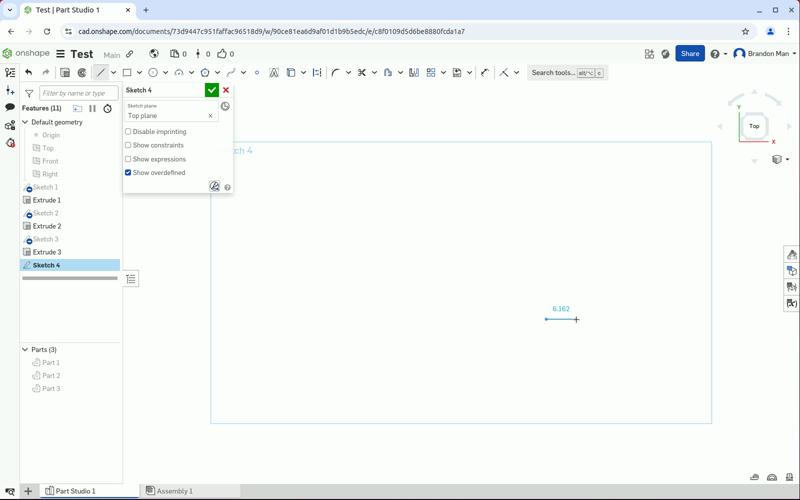
mouse_move(555, 319)
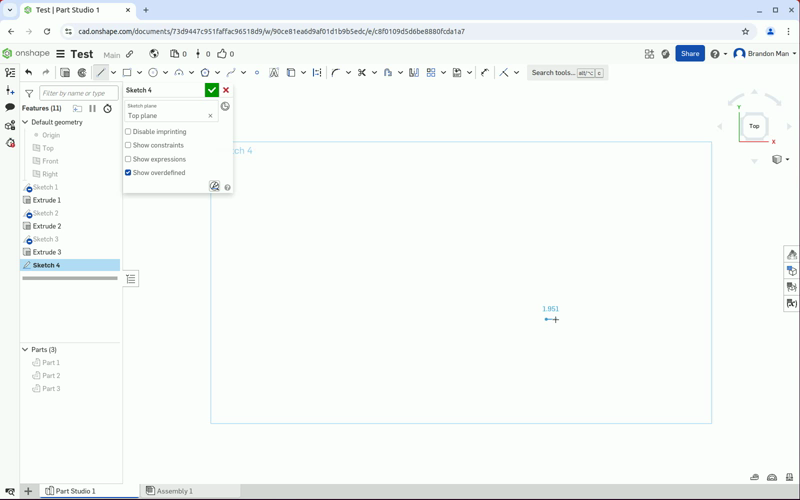
click(555, 319)
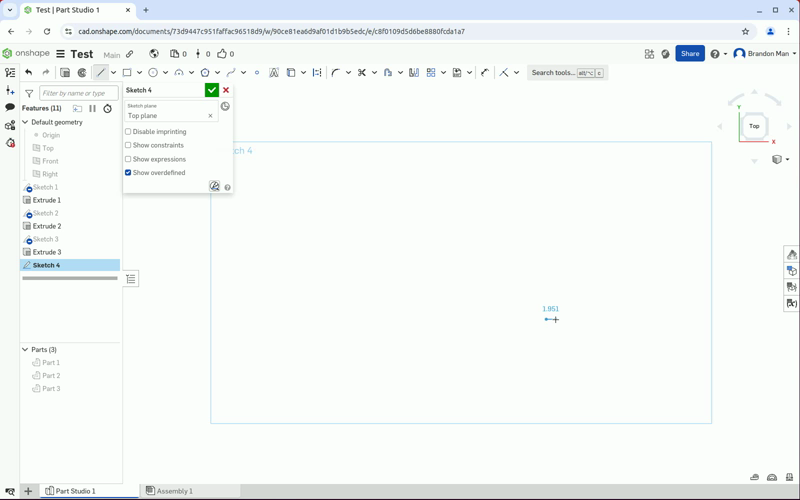
key_up(shift)
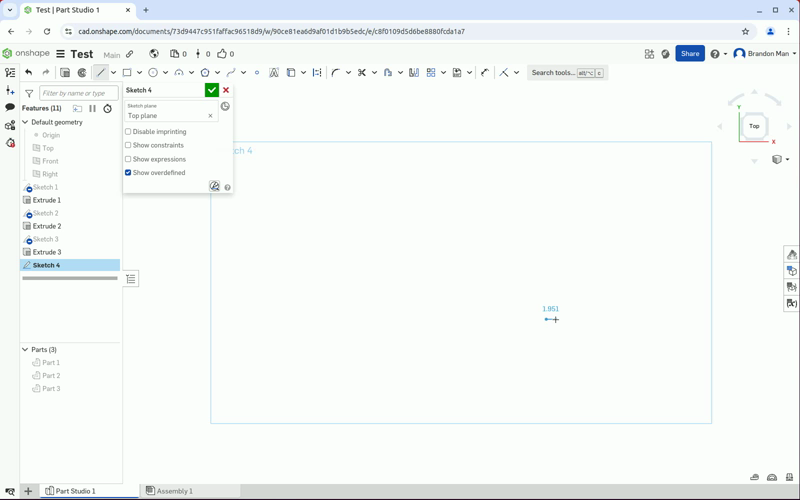
key_down(shift)
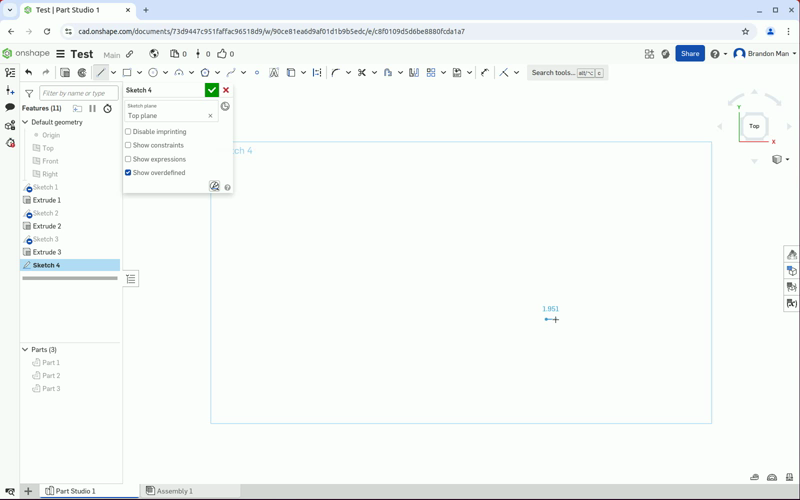
mouse_move(585, 319)
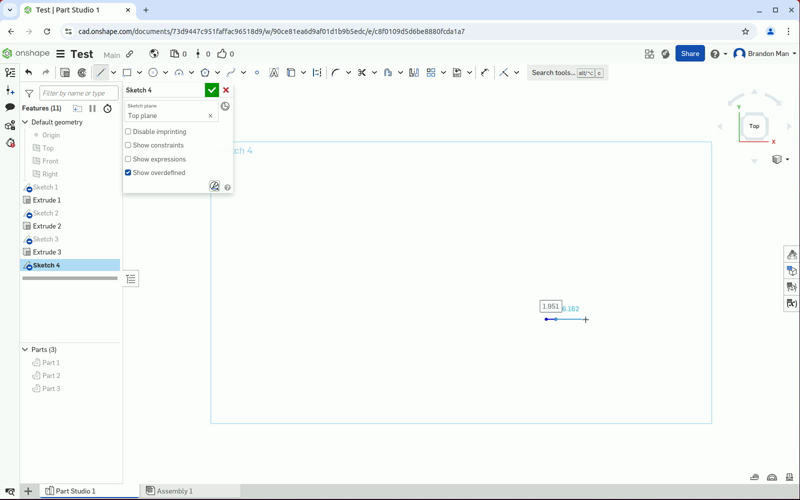
mouse_move(555, 346)
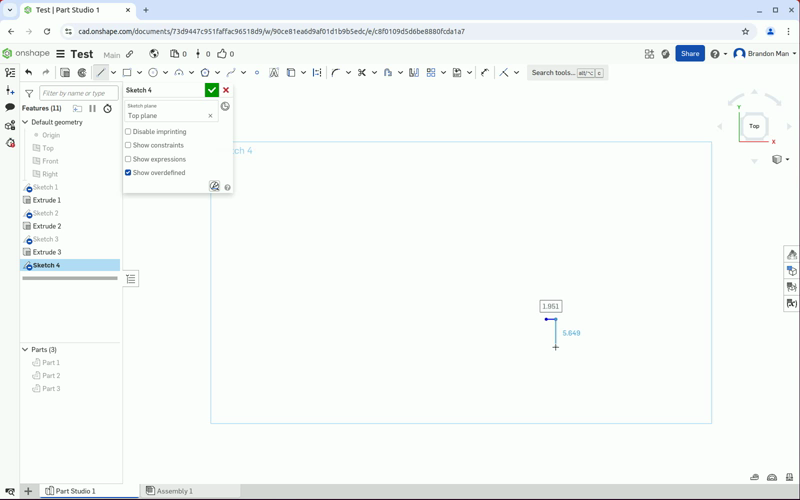
click(555, 346)
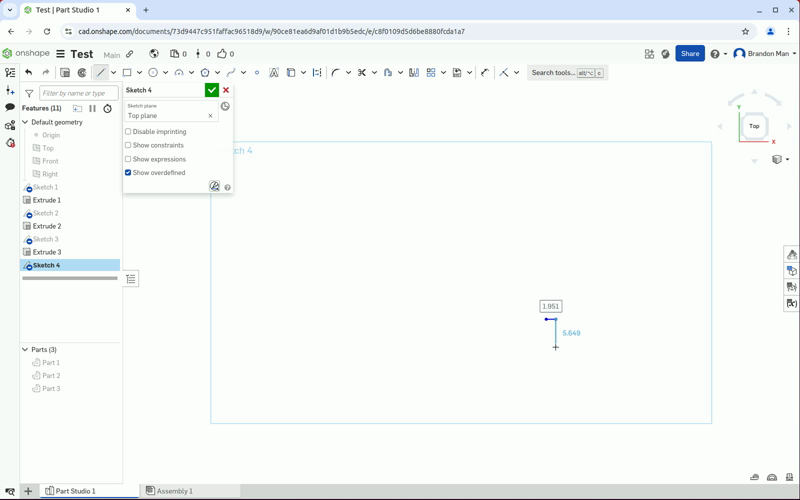
key_up(shift)
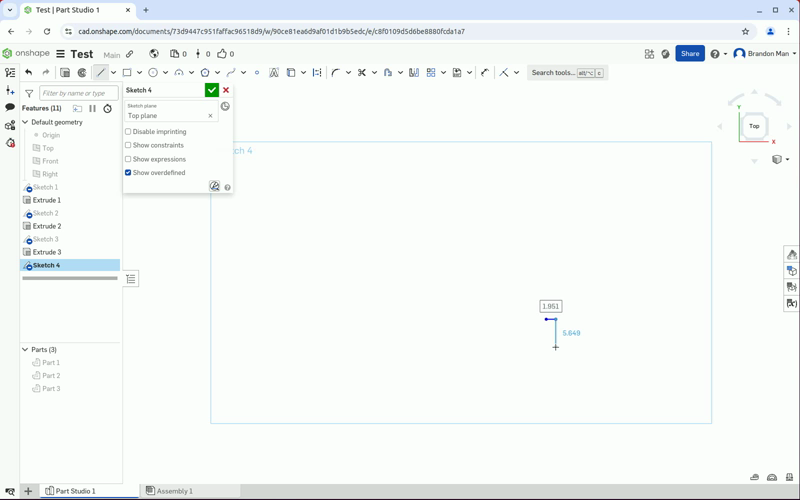
key_down(shift)
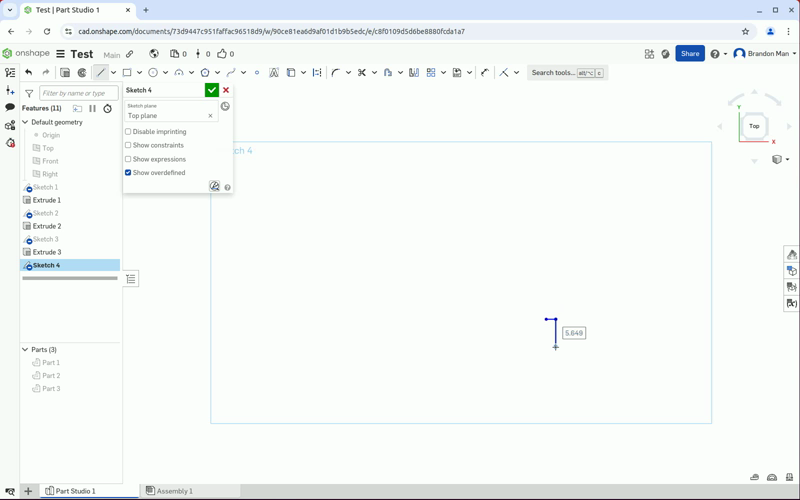
mouse_move(585, 346)
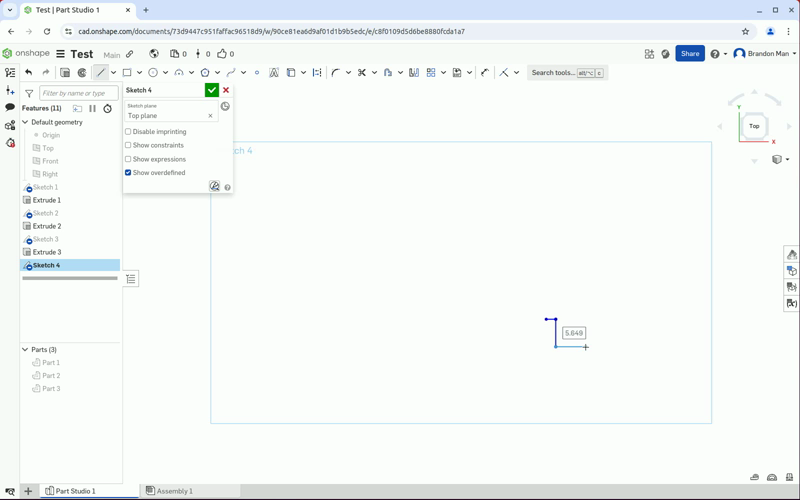
mouse_move(573, 346)
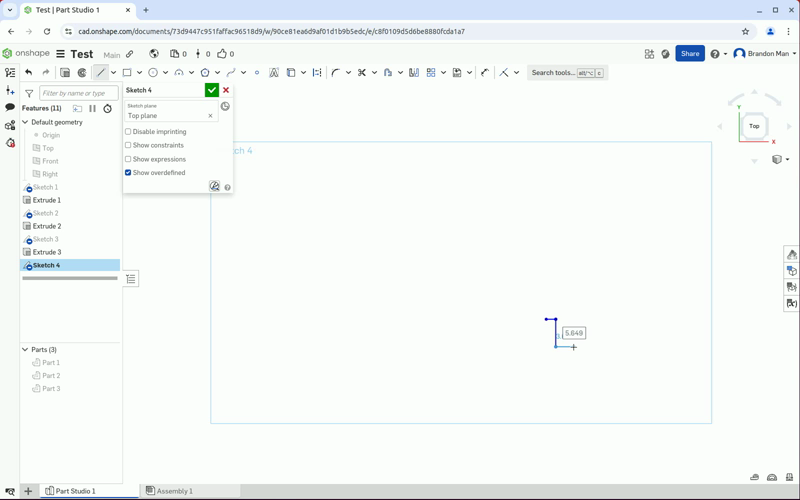
click(573, 346)
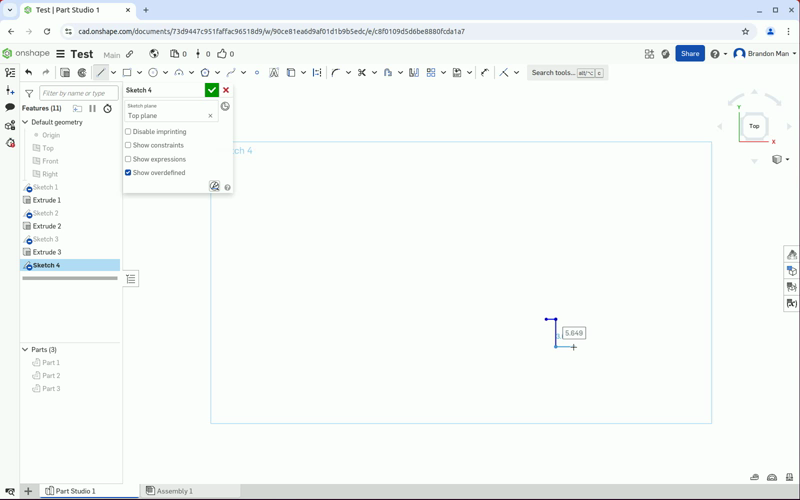
key_up(shift)
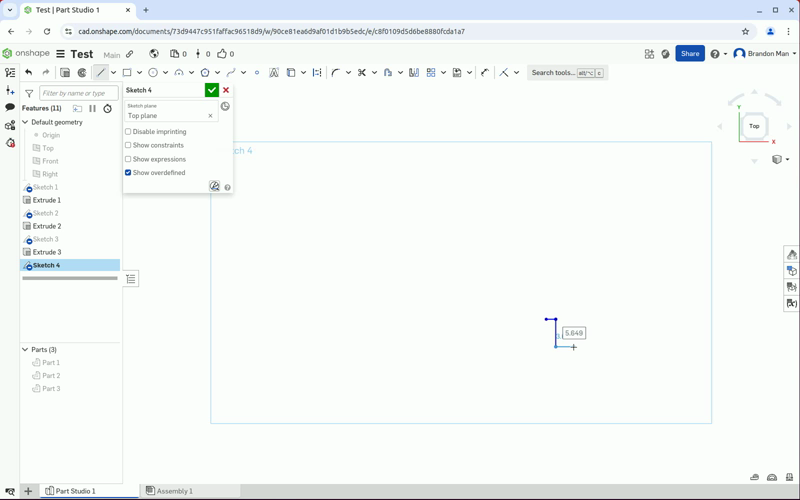
key_down(shift)
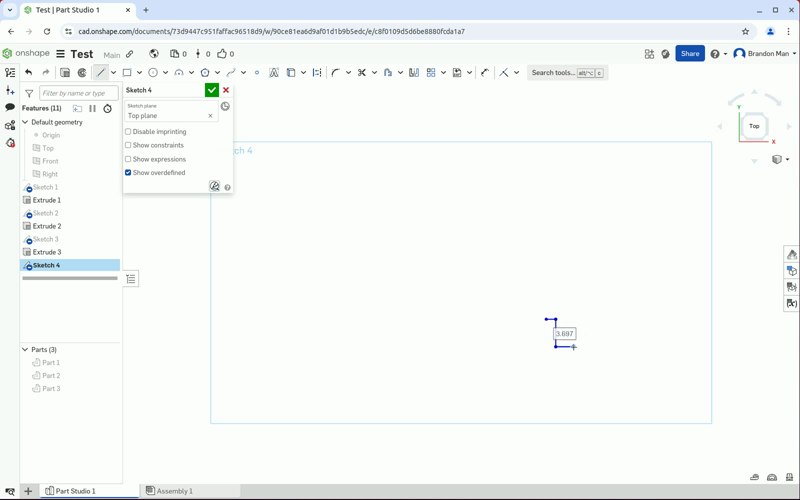
mouse_move(573, 282)
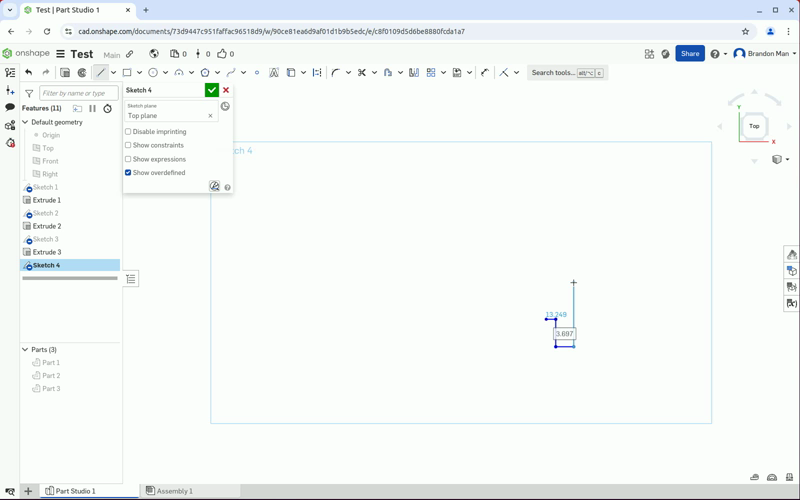
click(573, 282)
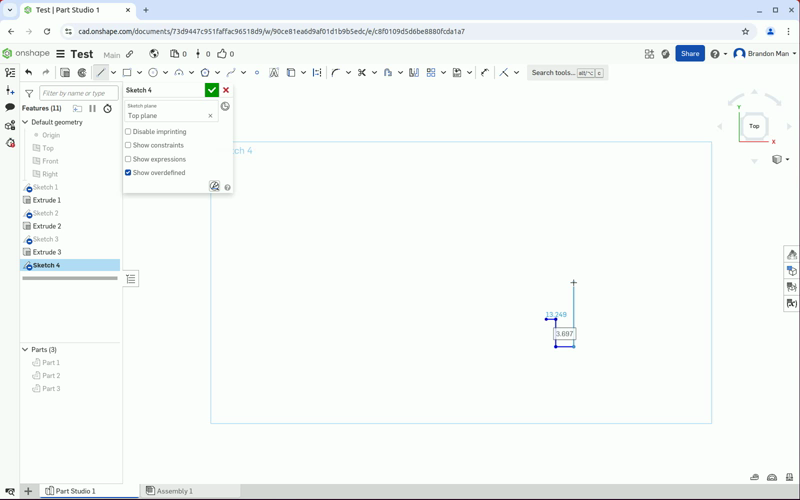
key_up(shift)
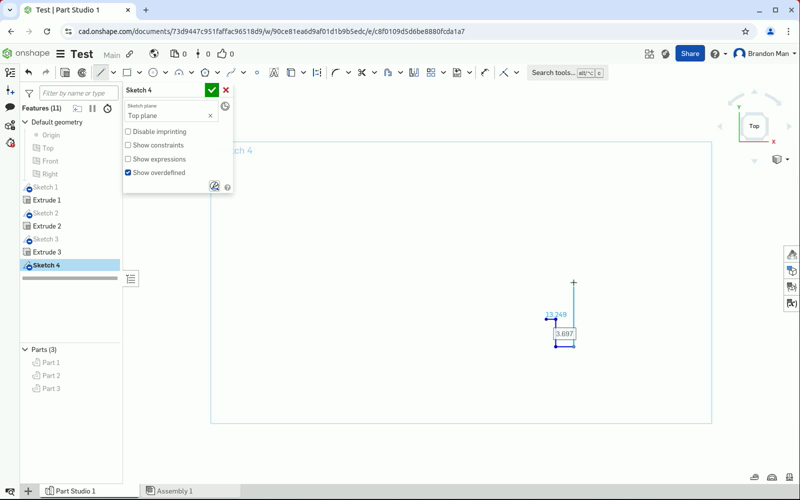
key_down(shift)
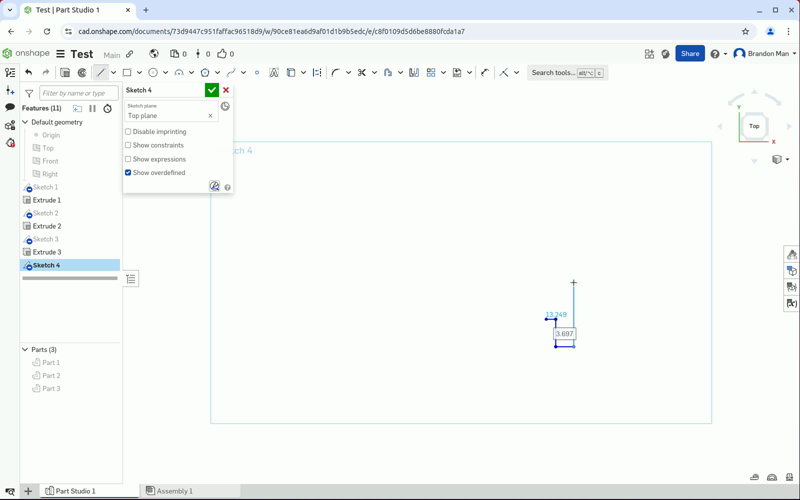
mouse_move(589, 282)
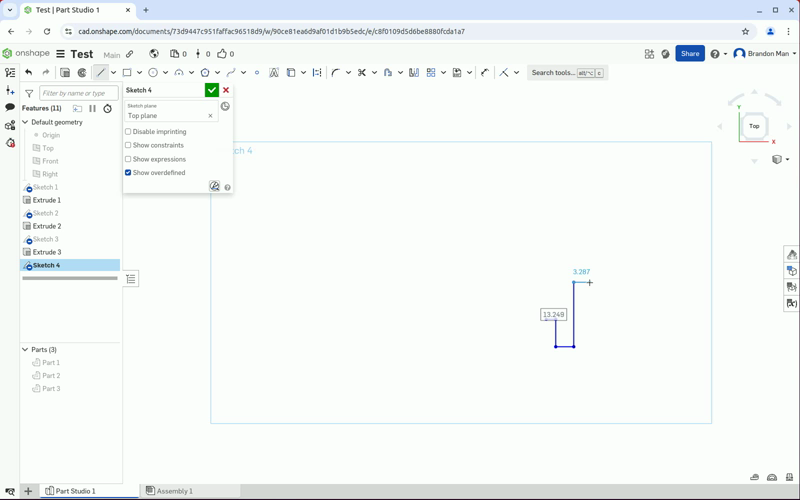
mouse_move(546, 282)
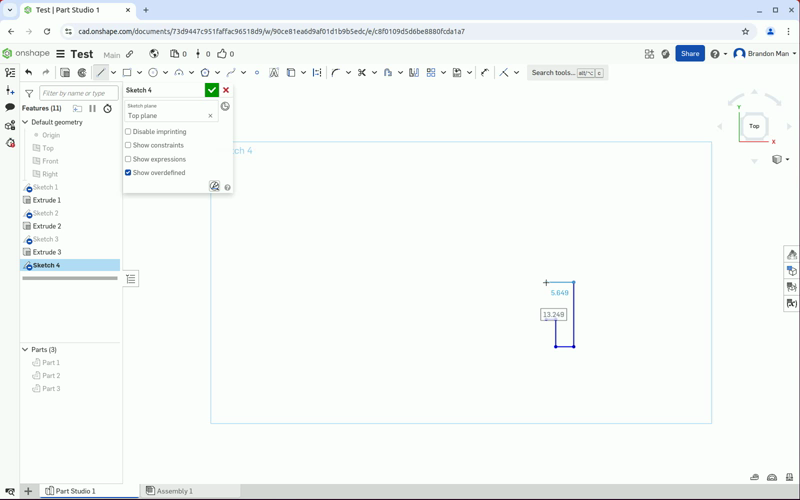
click(546, 282)
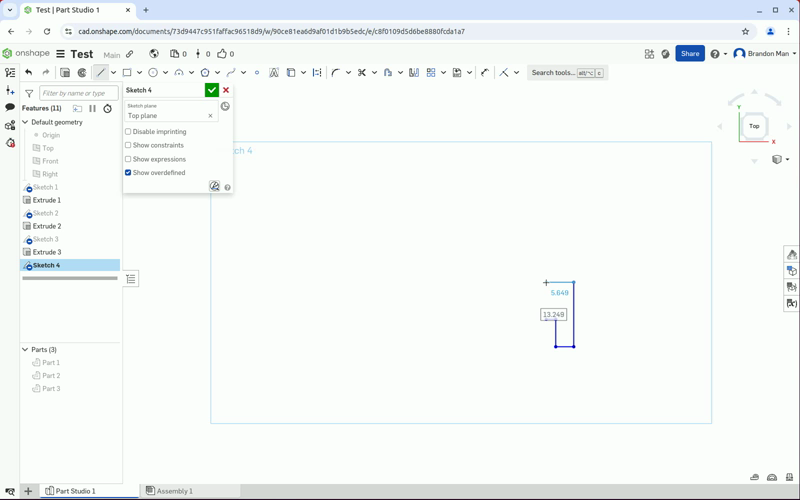
key_up(shift)
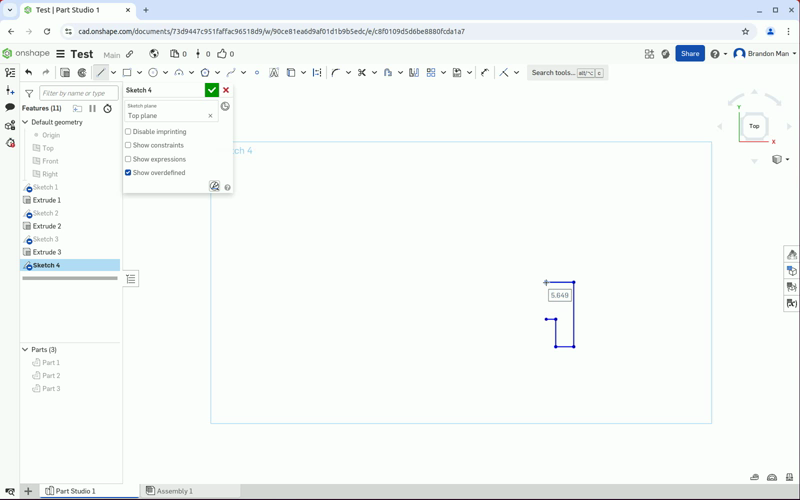
mouse_move(576, 282)
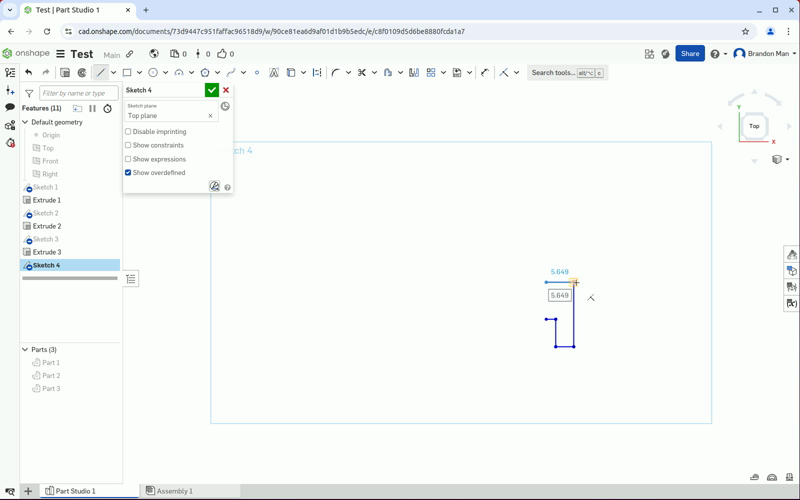
key_down(shift)
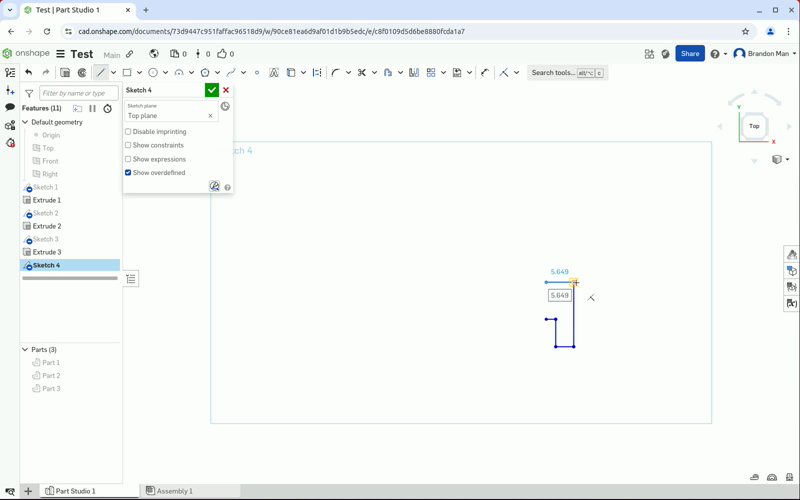
mouse_move(546, 319)
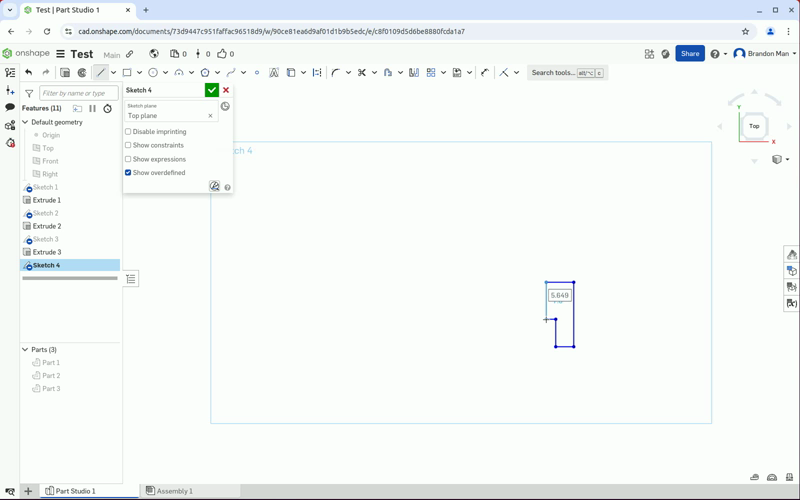
key_up(shift)
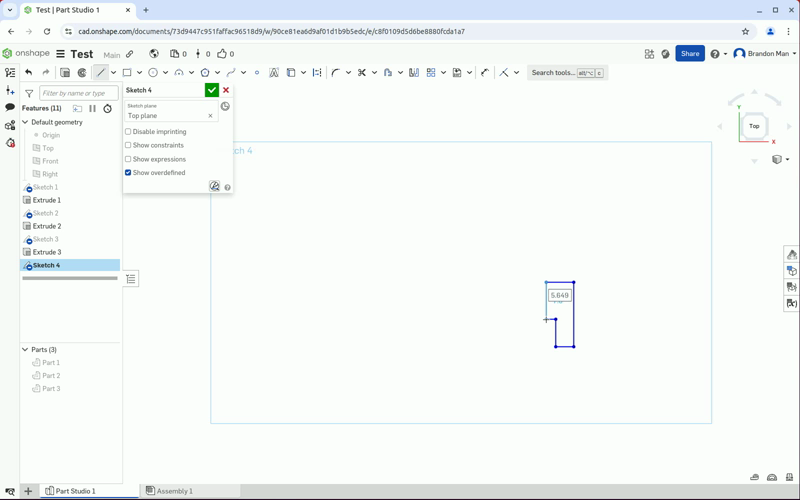
click(546, 319)
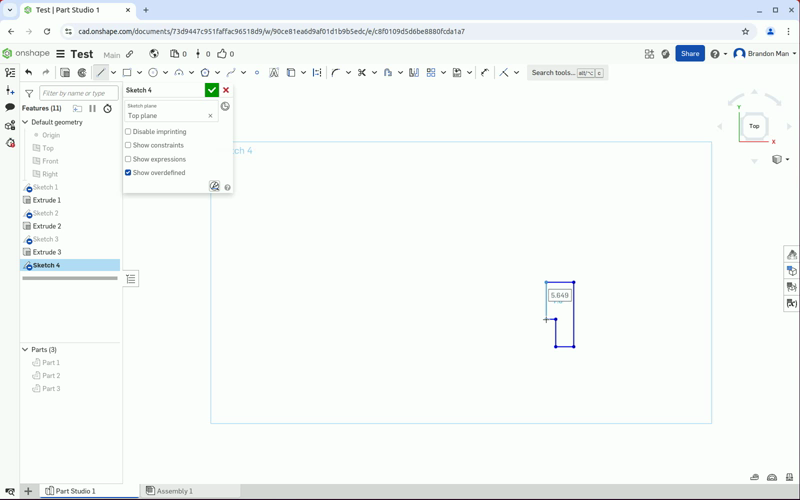
key(esc)
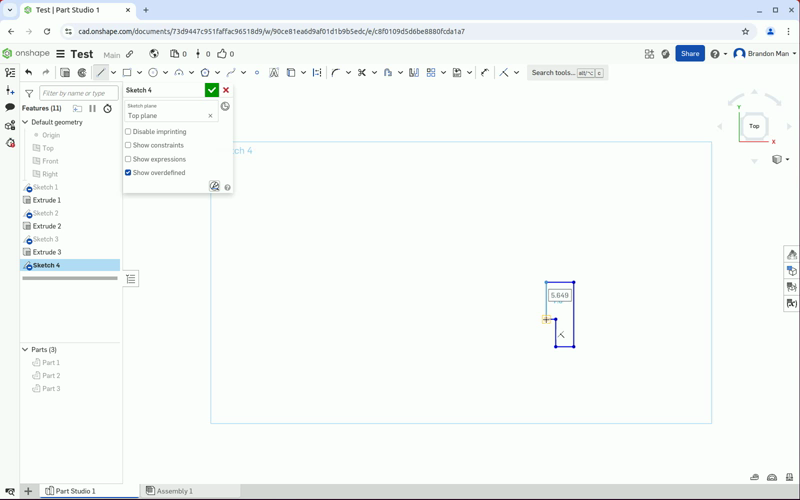
mouse_move(569, 337)
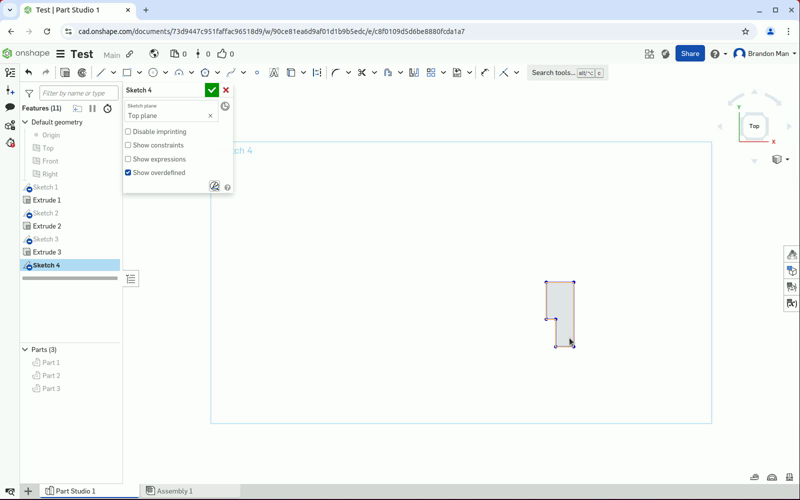
scroll(6)
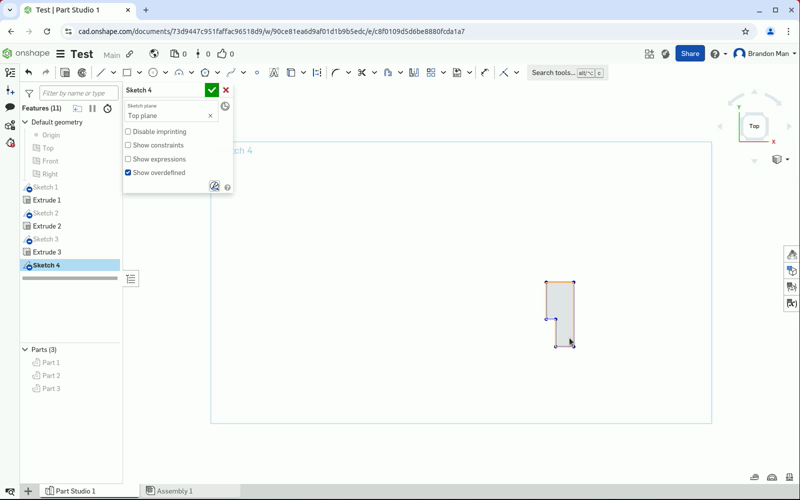
scroll(6)
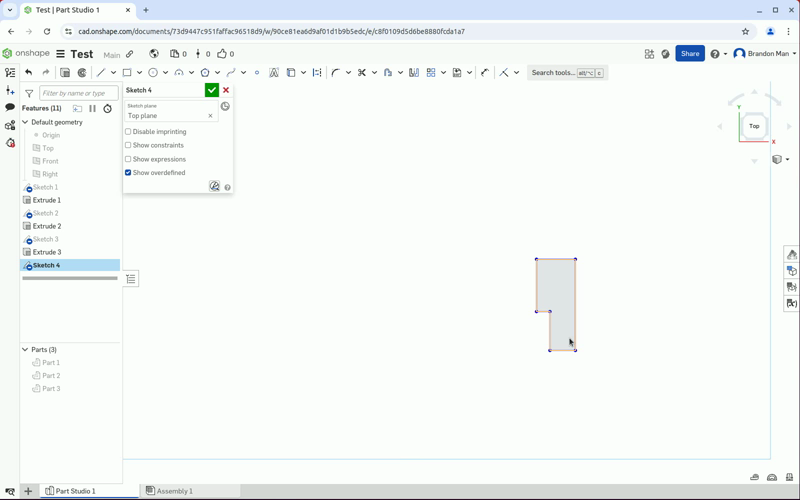
scroll(6)
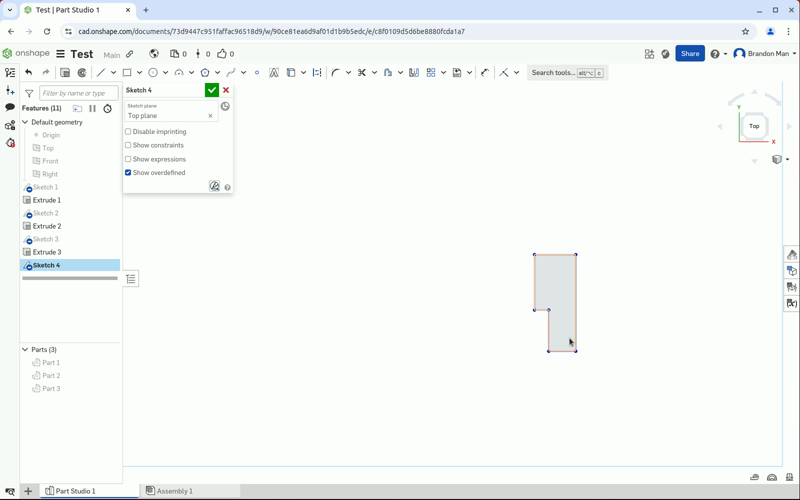
scroll(6)
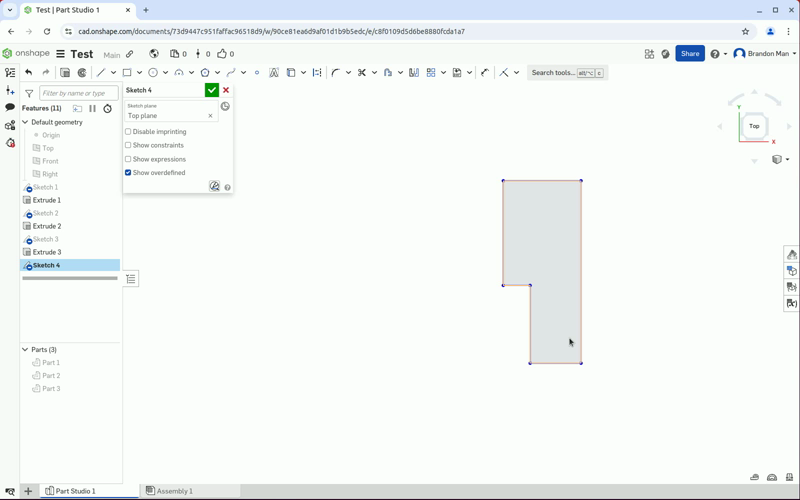
scroll(6)
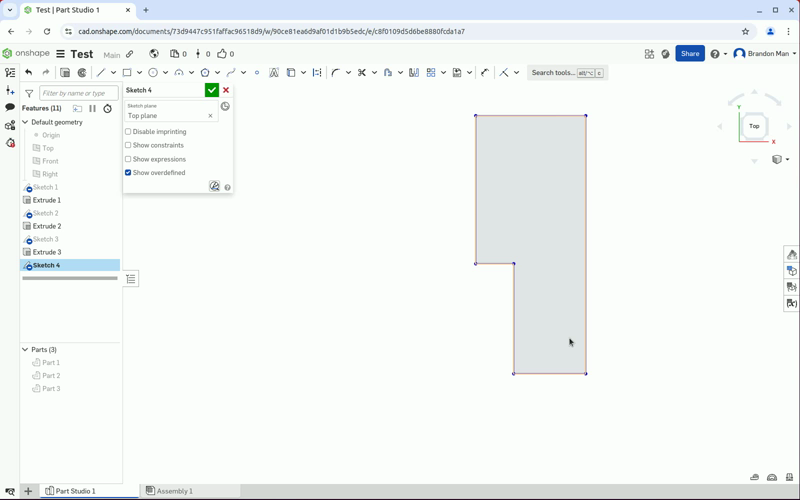
scroll(6)
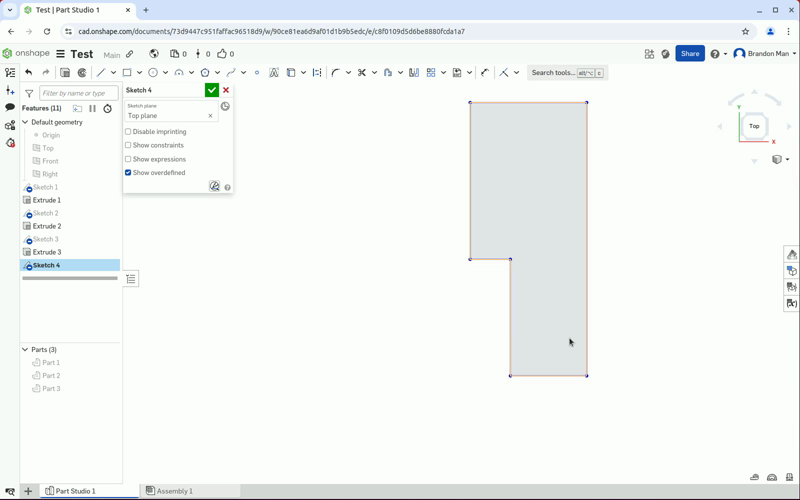
scroll(6)
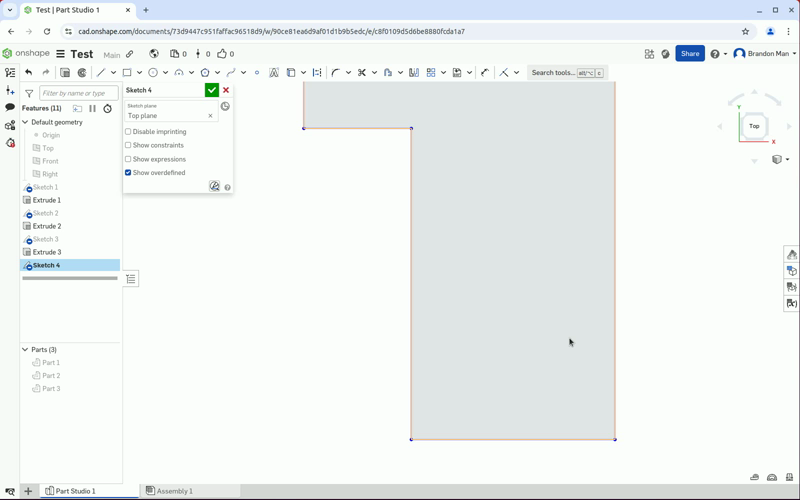
click(569, 337)
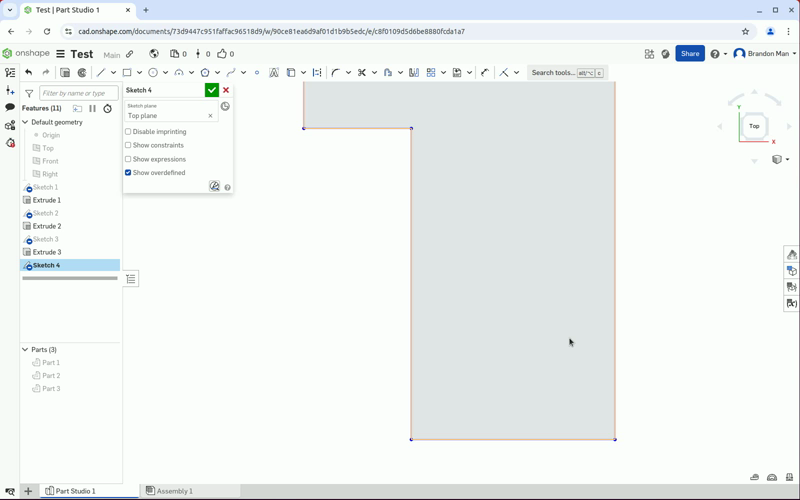
scroll(-6)
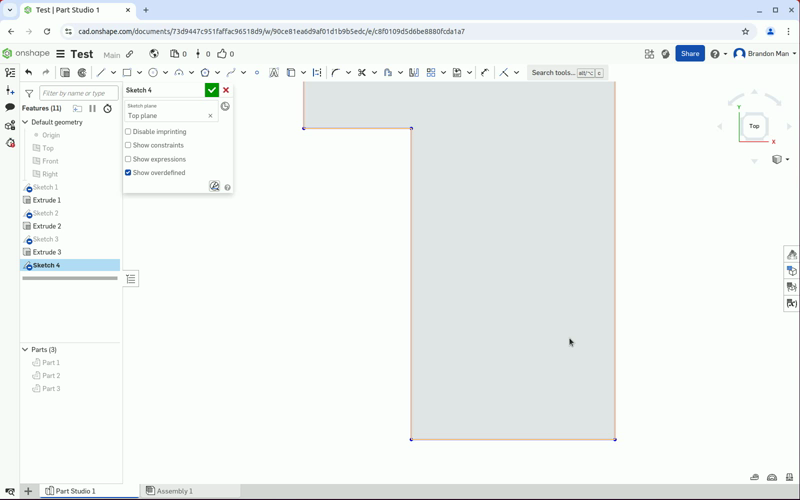
scroll(-6)
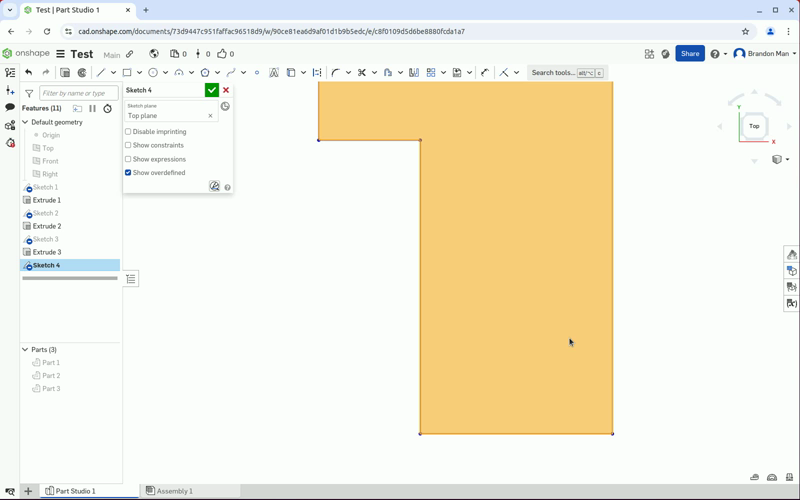
scroll(-6)
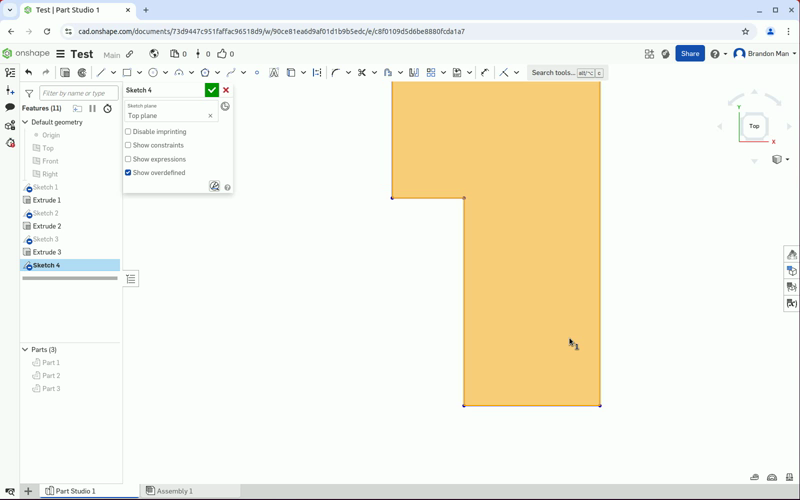
scroll(-6)
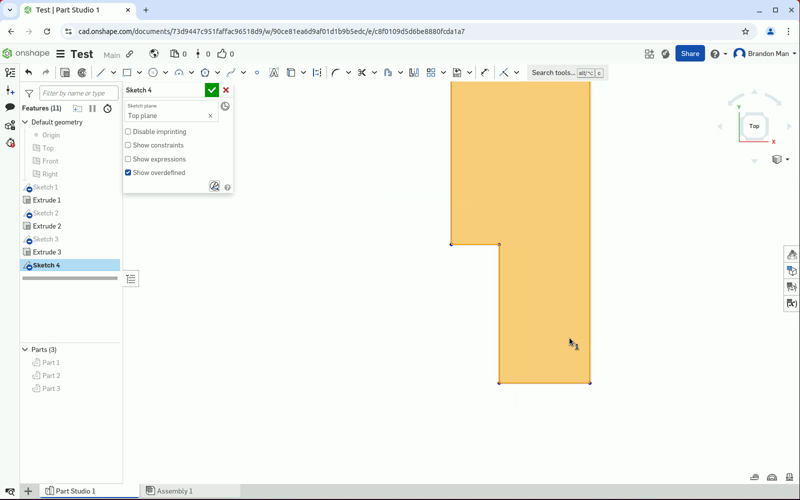
scroll(-6)
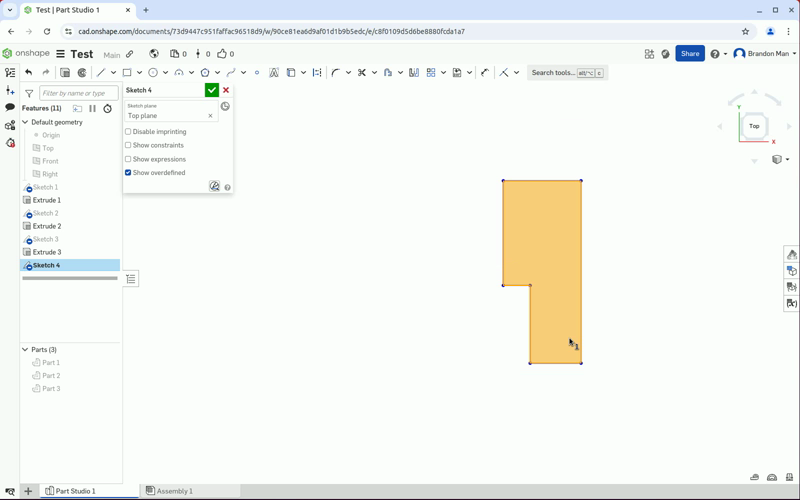
scroll(-6)
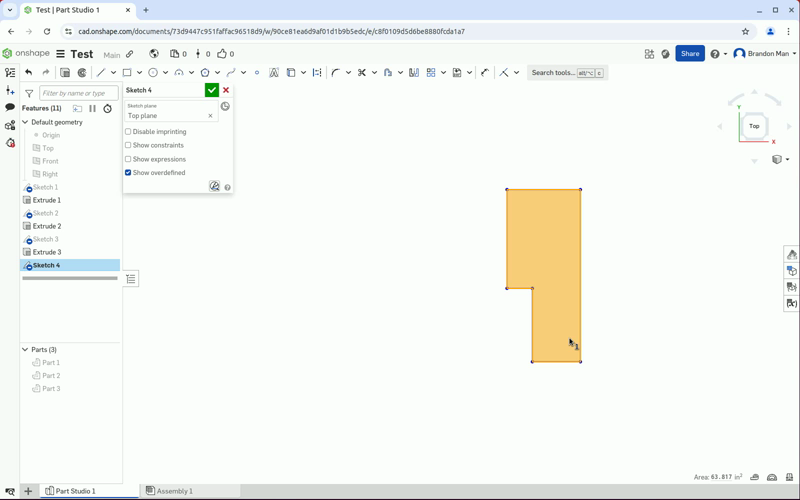
scroll(-6)
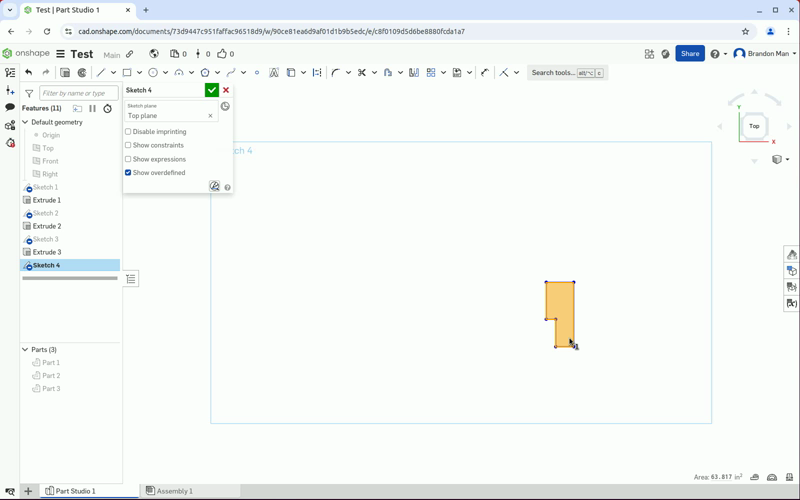
mouse_move(73, 352)
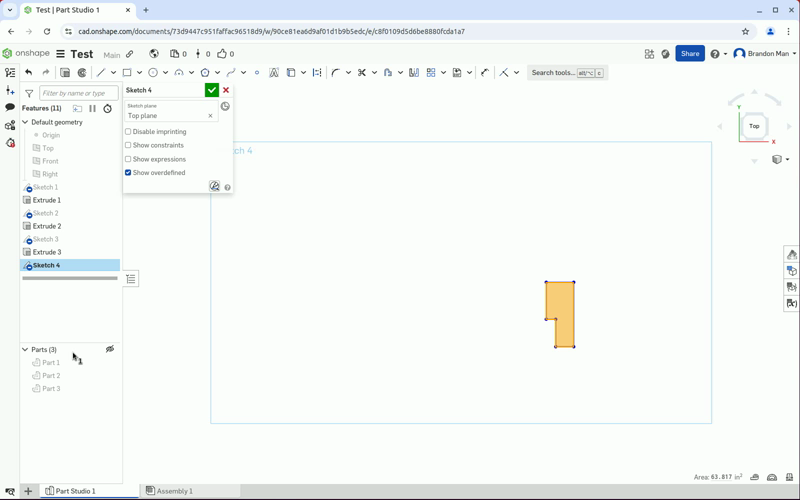
key(shift+y)
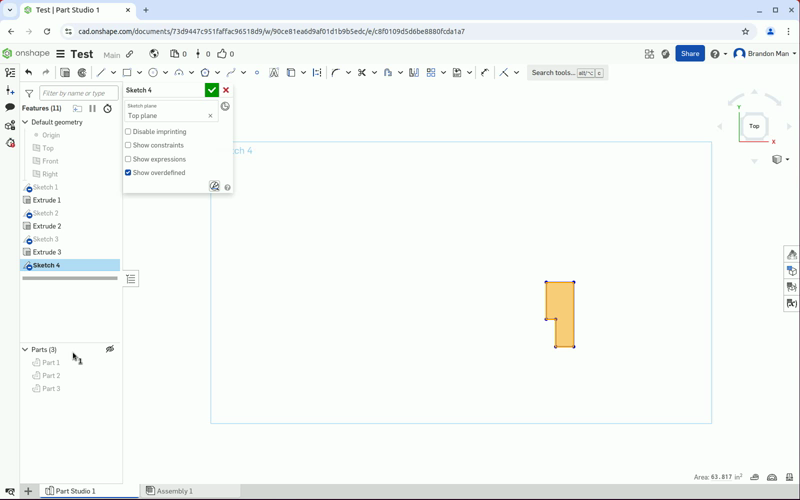
key(shift+e)
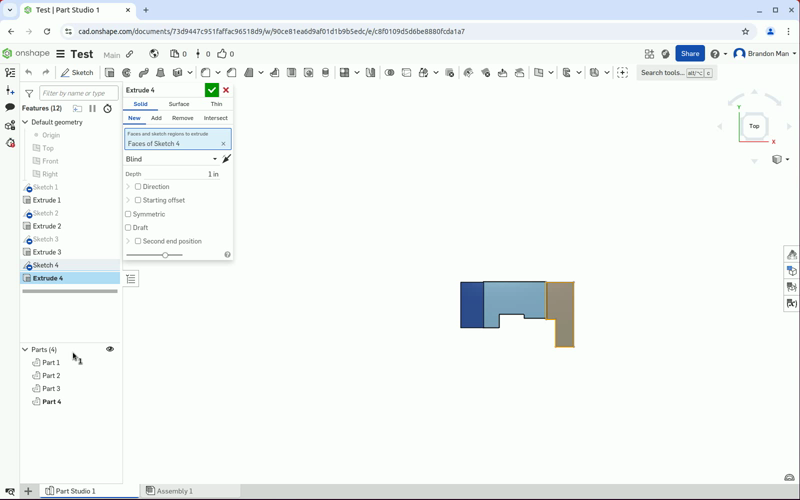
mouse_move(143, 106)
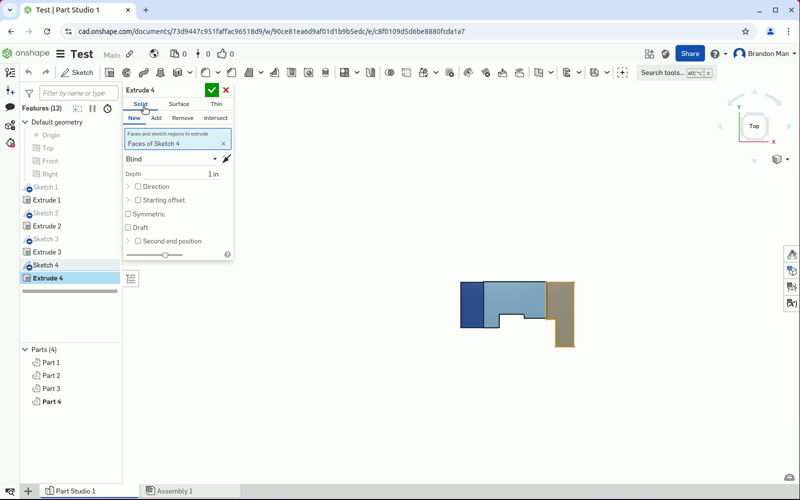
click(143, 106)
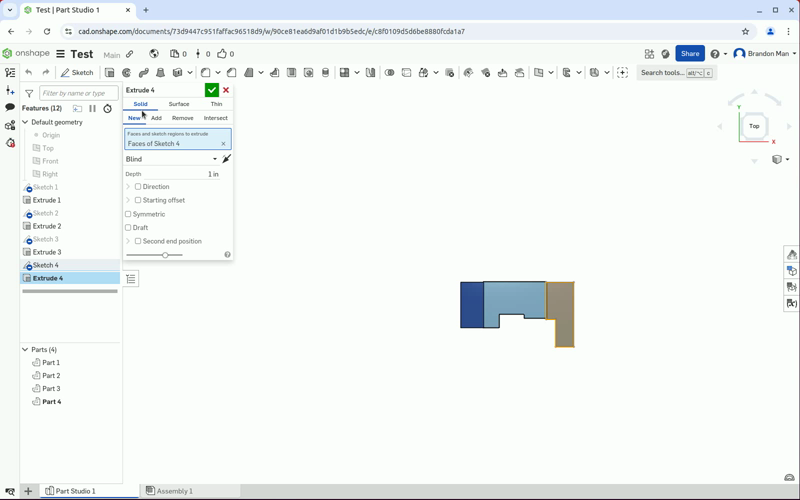
mouse_move(137, 120)
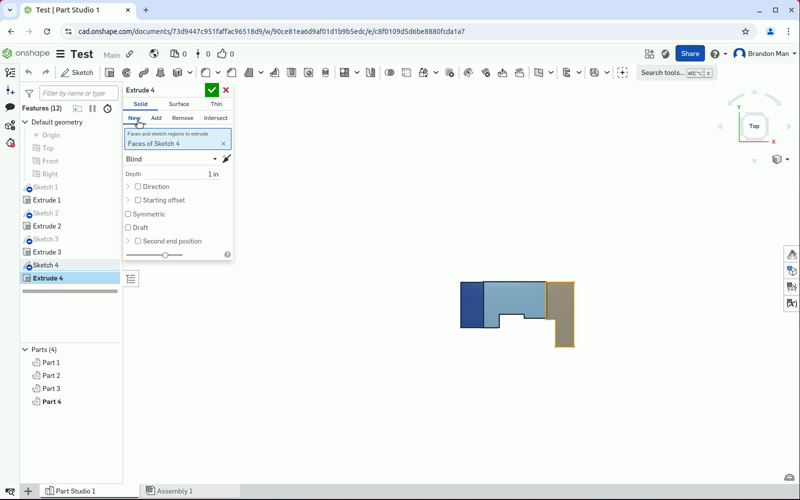
click(137, 120)
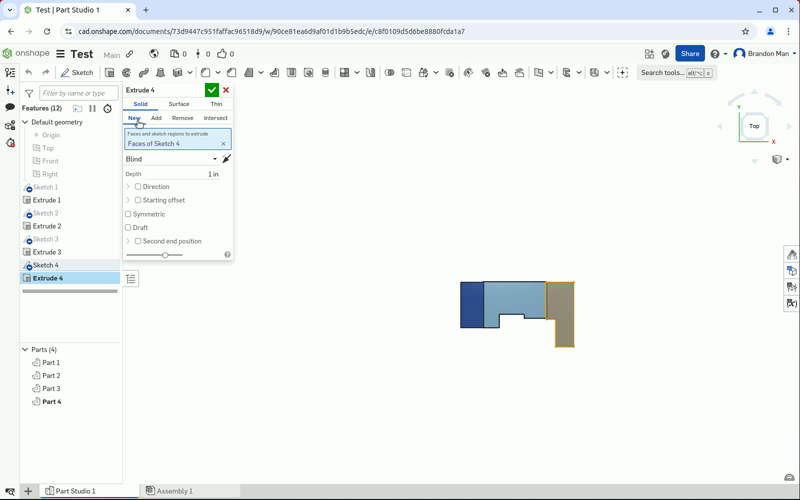
key(tab, 4)
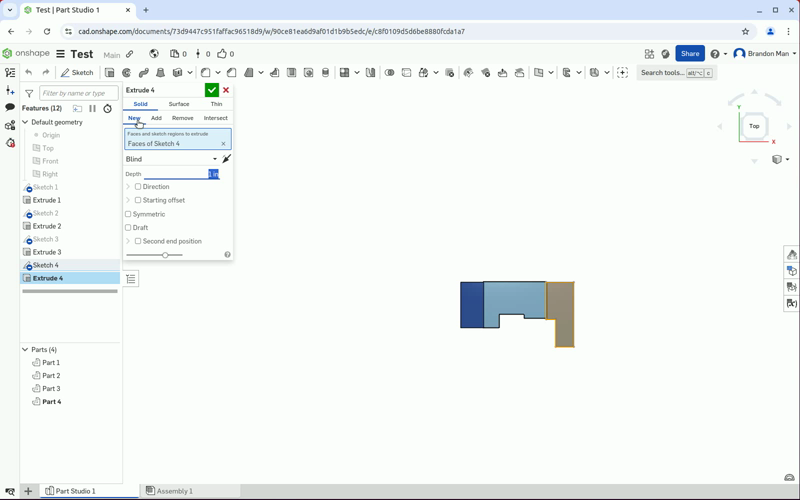
text(13.961)
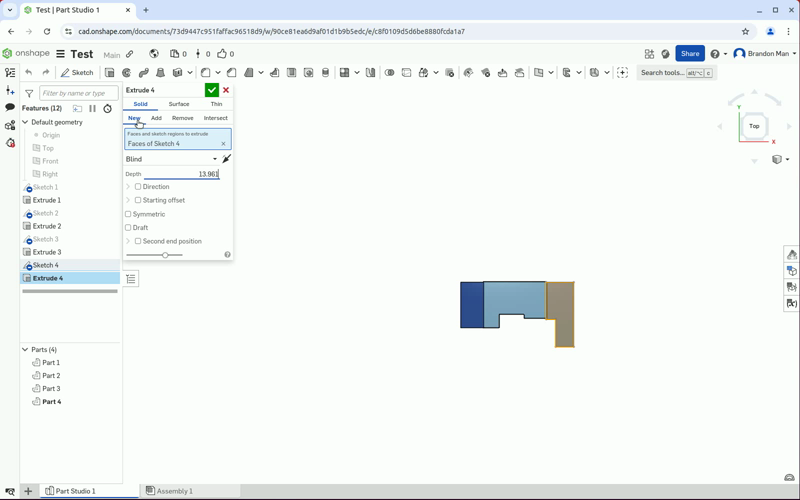
key(enter)
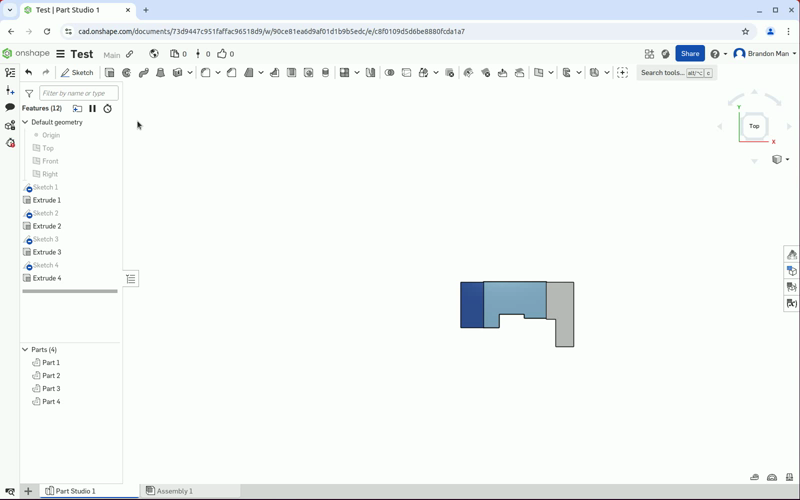
key(shift+h)
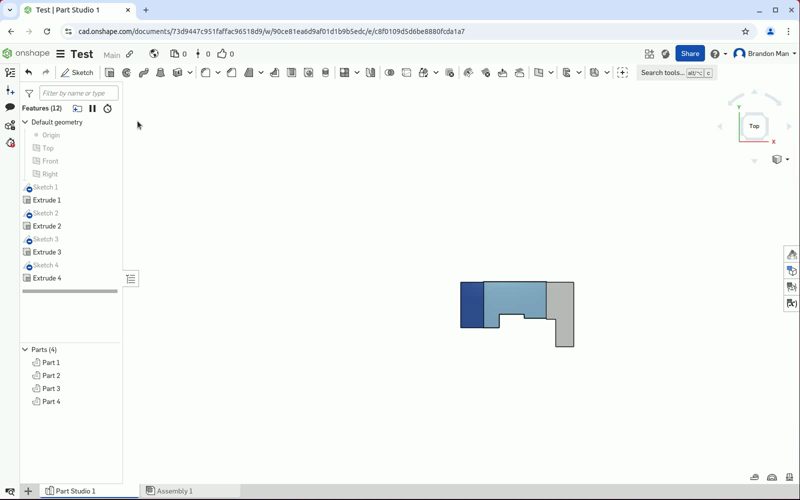
key(shift+h)
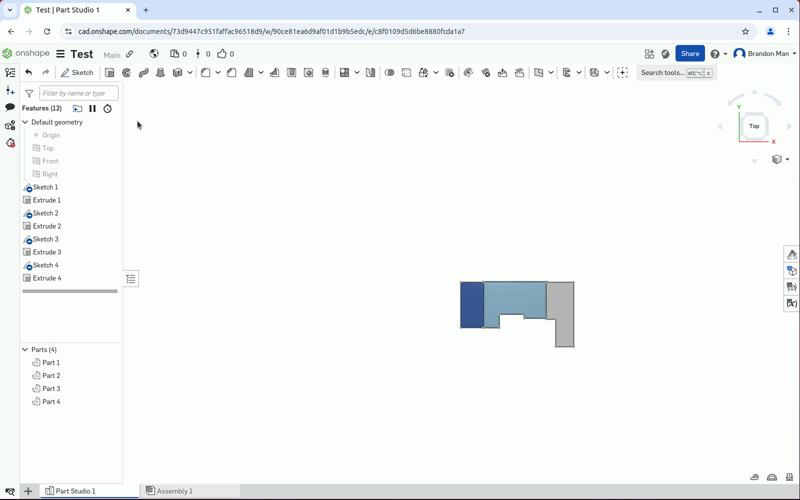
key(shift+7)
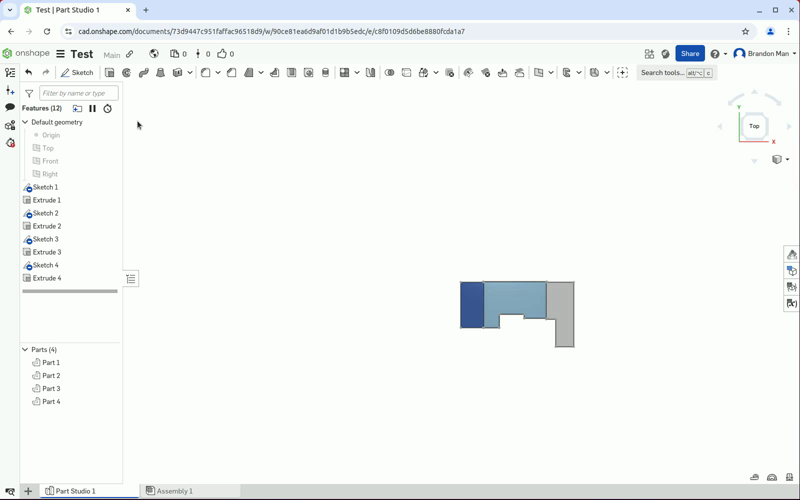
key(up, 3)
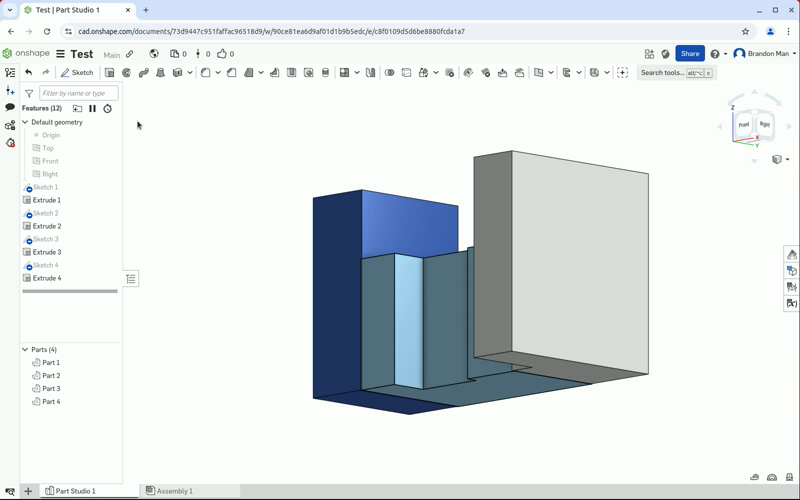
key(left, 3)
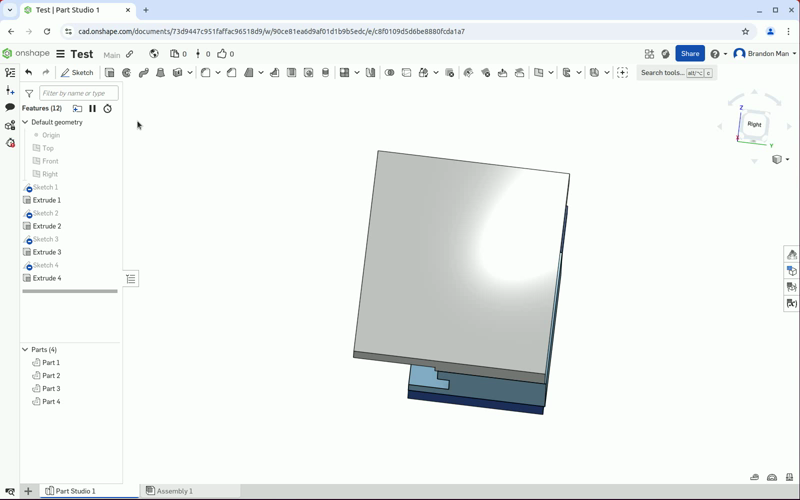
key(right, 3)
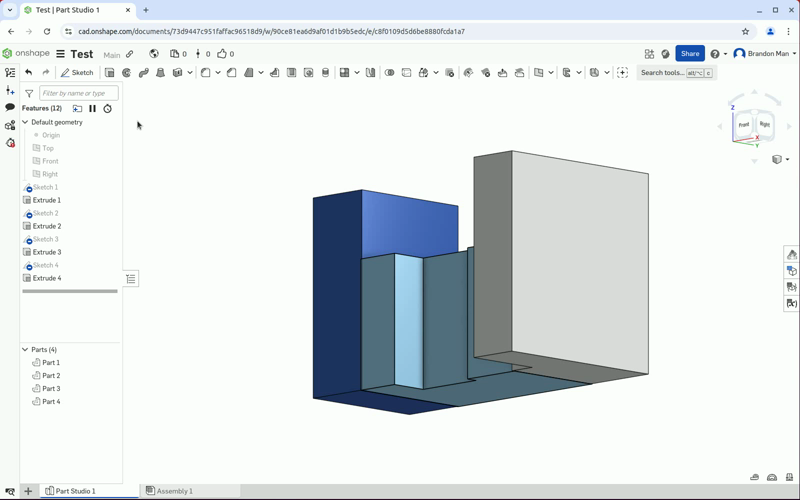
key(down, 3)
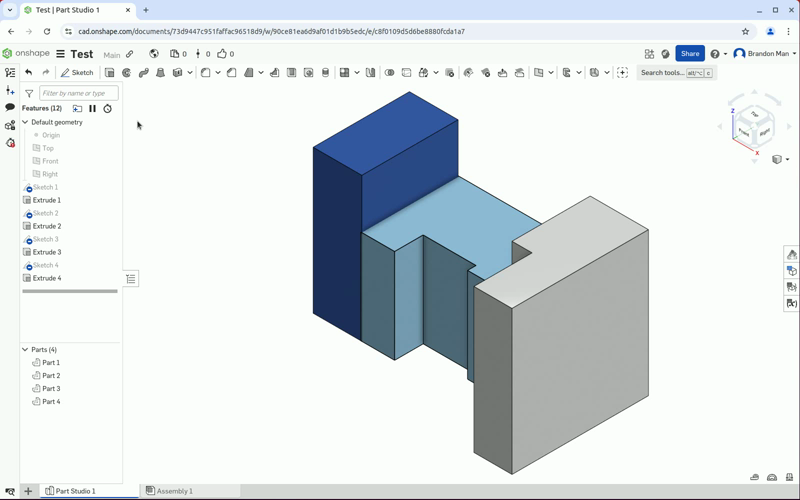
mouse_move(73, 189)
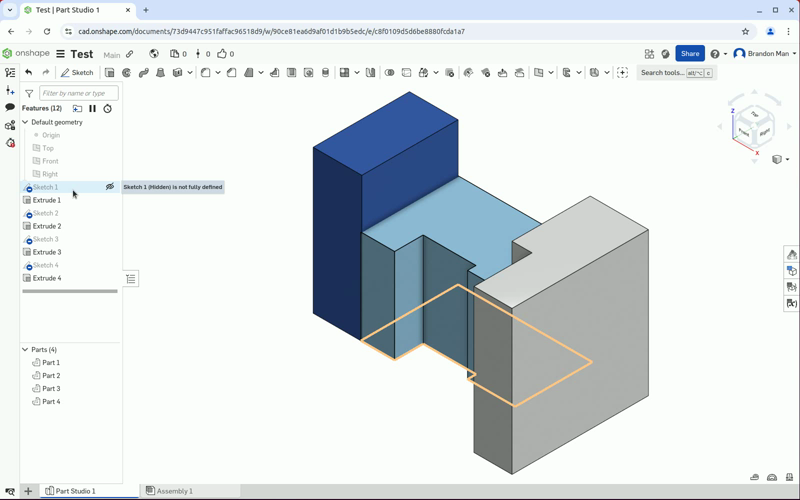
click(73, 189)